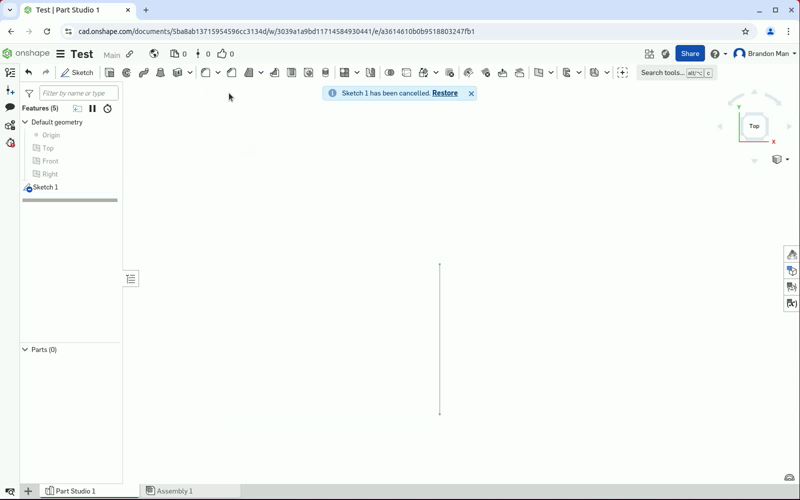
key(shift+h)
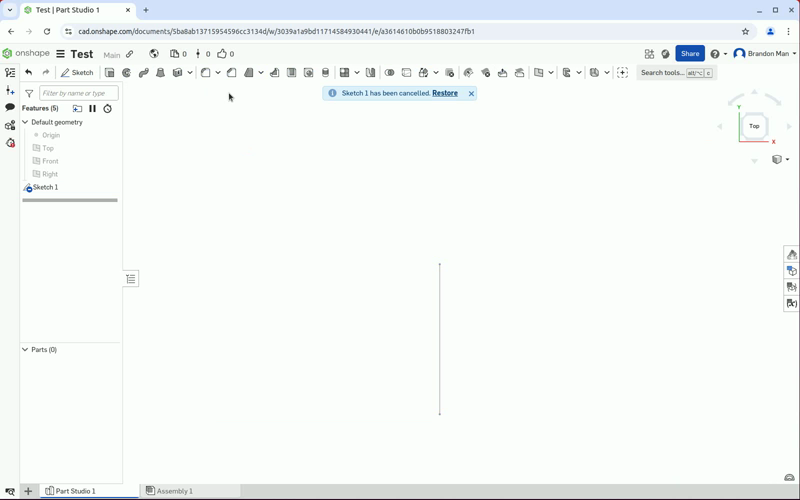
key(shift+s)
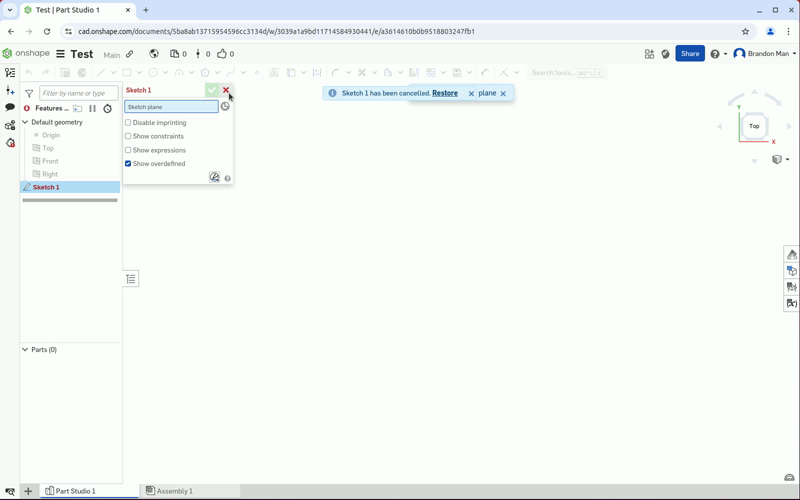
mouse_move(73, 150)
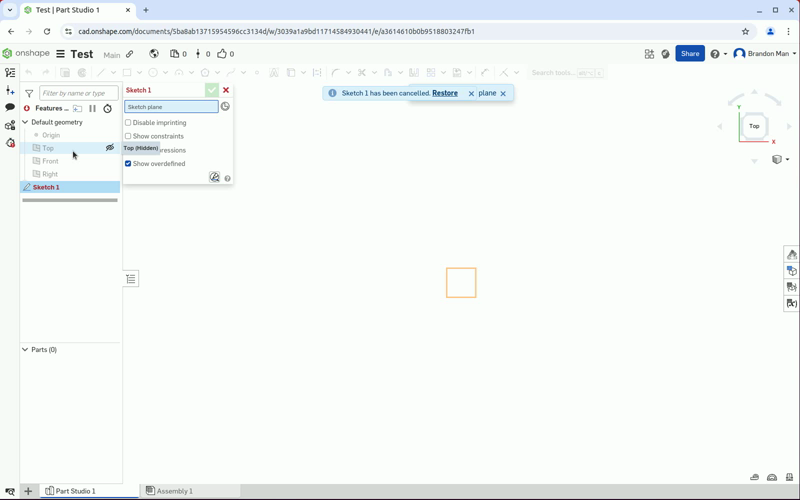
click(73, 150)
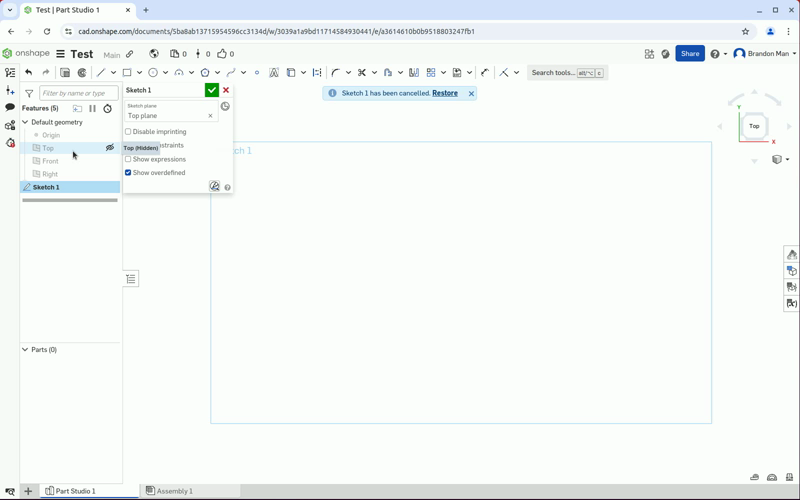
mouse_move(73, 352)
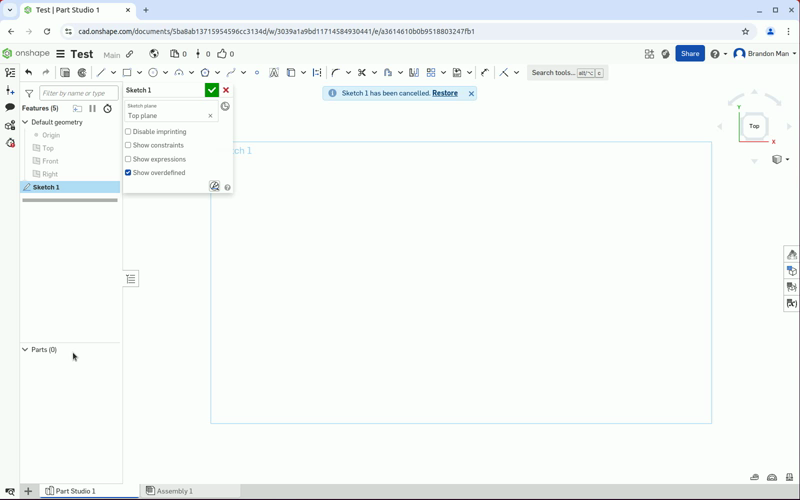
key(y)
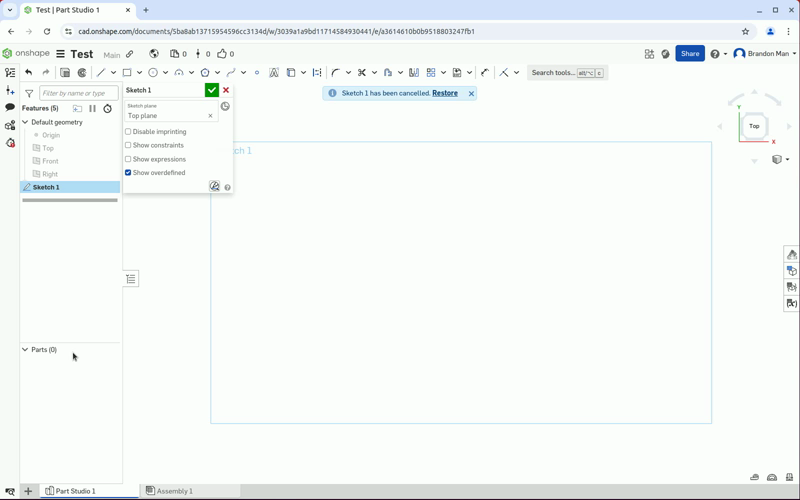
key(l)
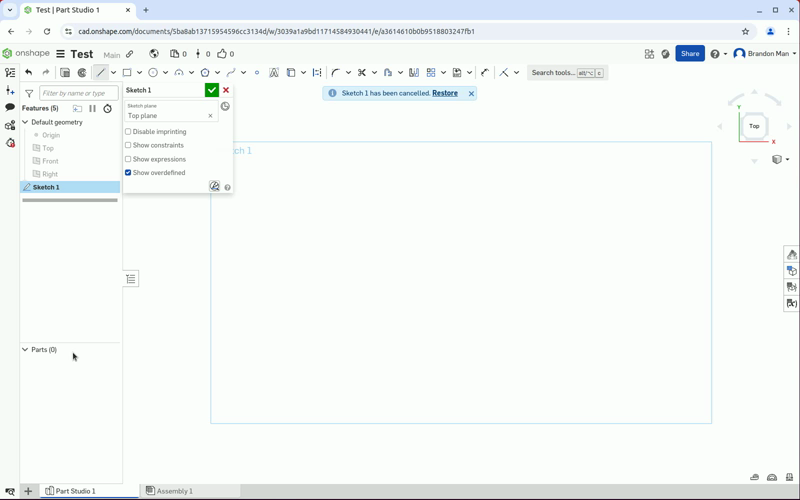
key_down(shift)
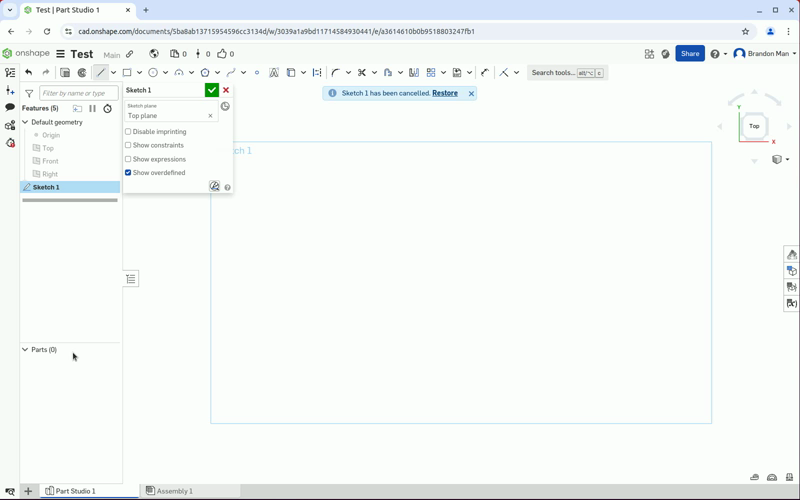
mouse_move(409, 339)
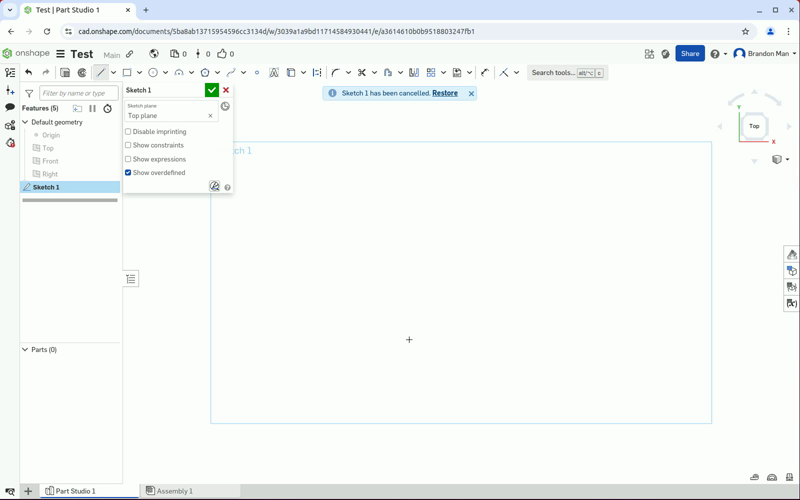
click(409, 339)
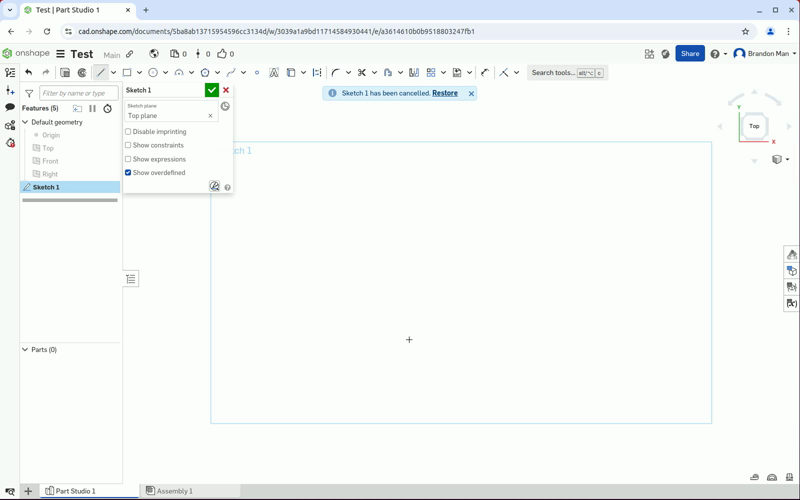
key_up(shift)
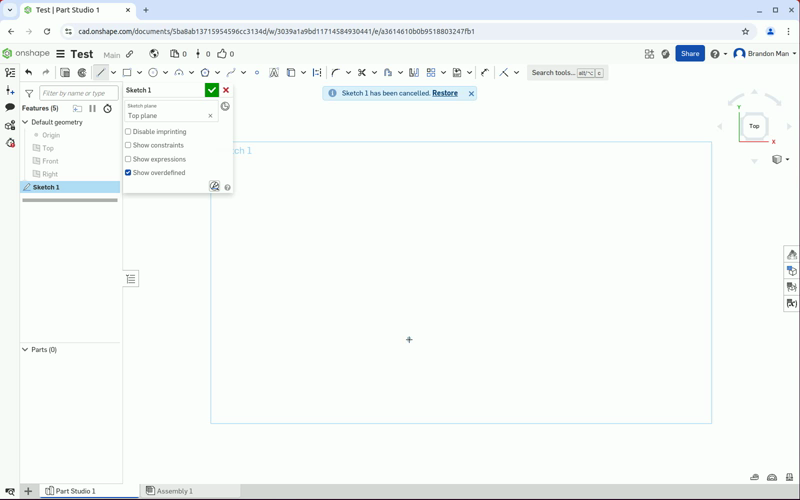
key_down(shift)
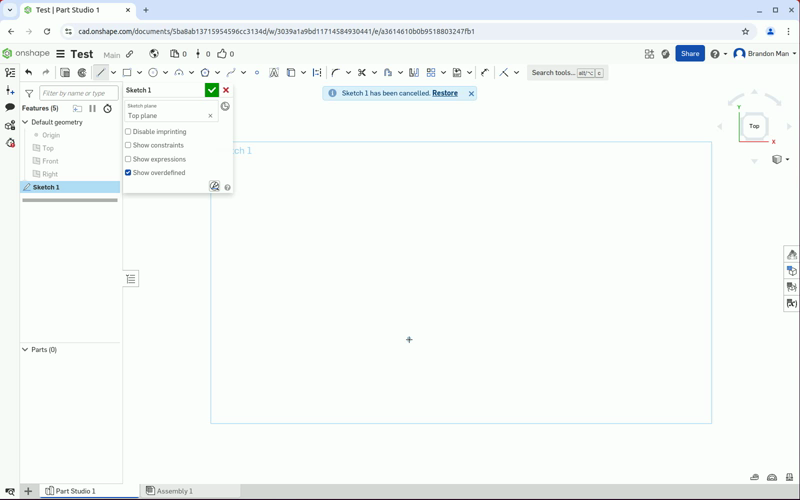
mouse_move(439, 339)
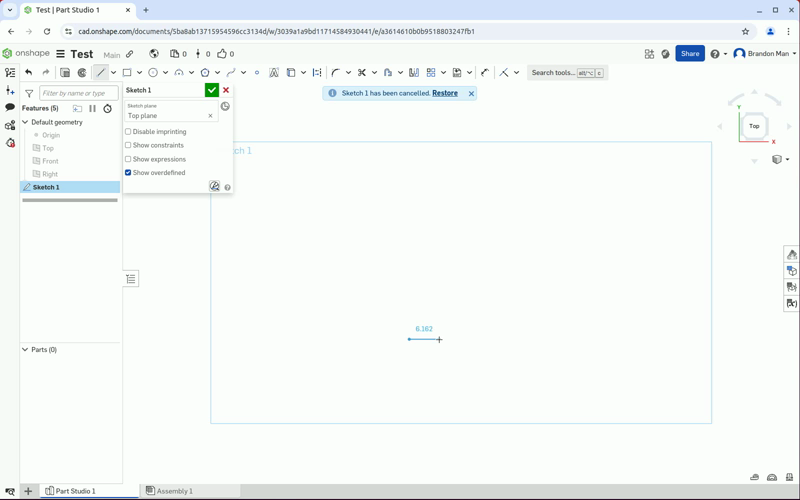
mouse_move(413, 339)
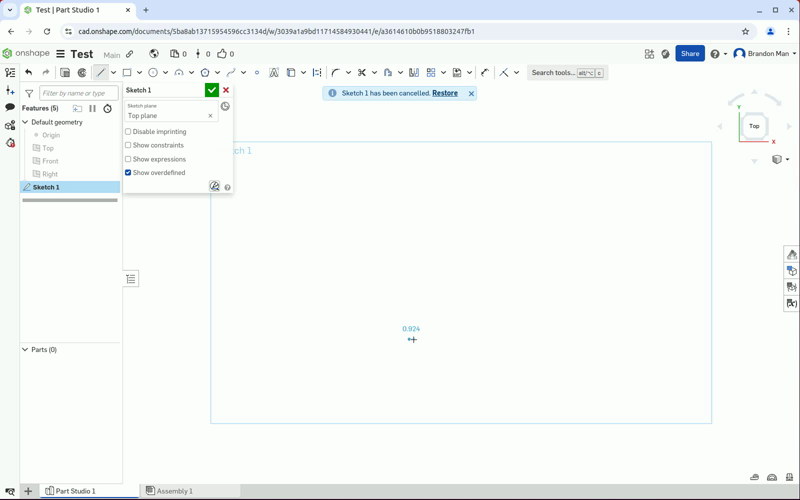
scroll(6)
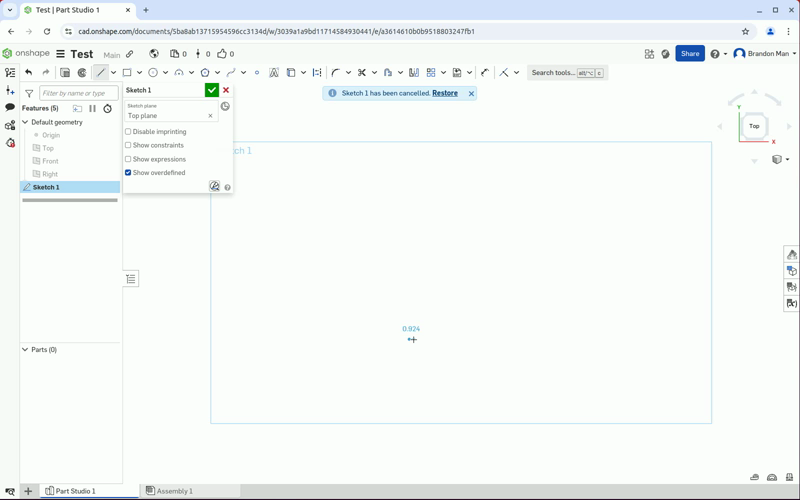
scroll(6)
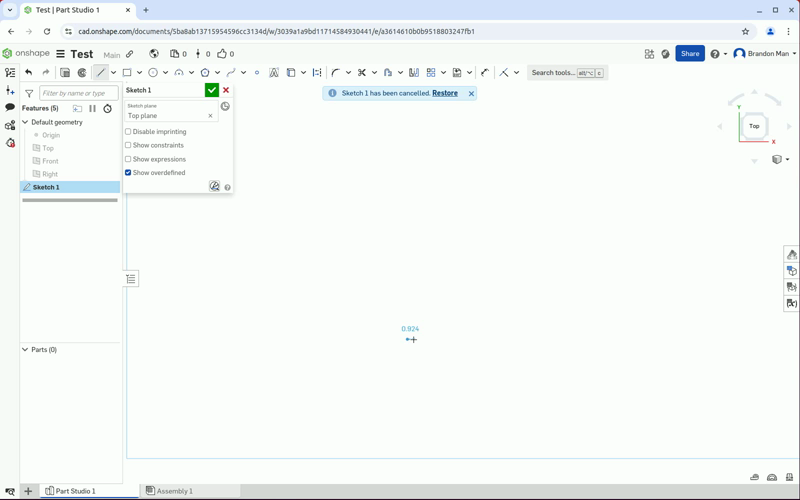
scroll(6)
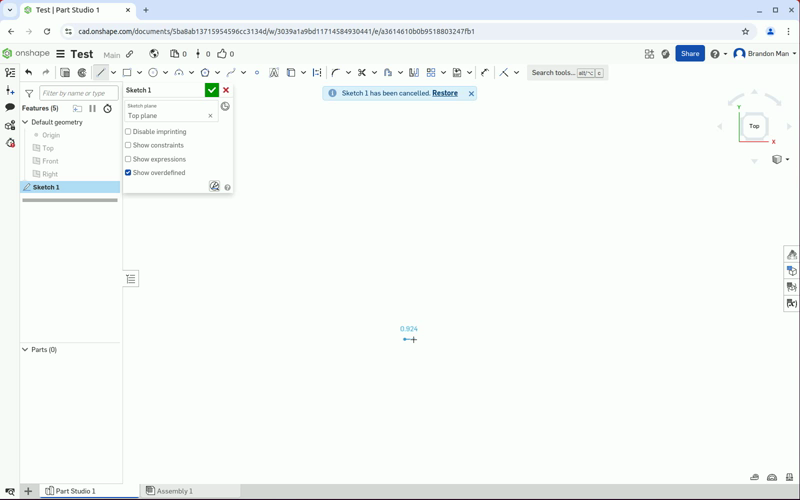
scroll(6)
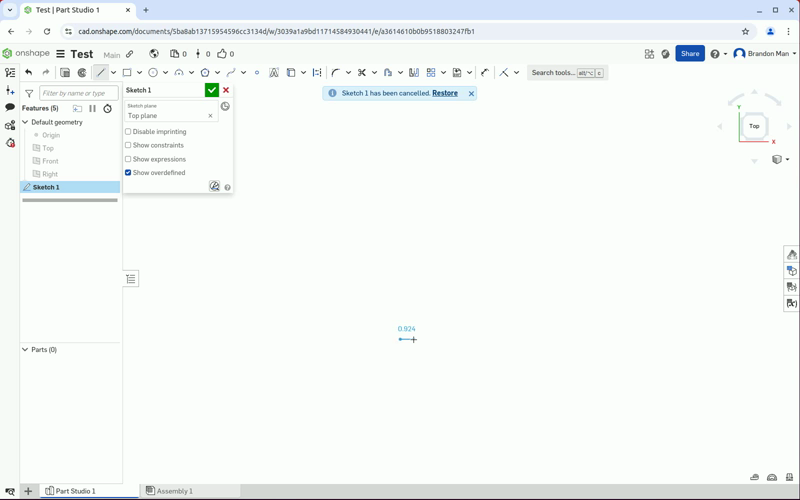
scroll(6)
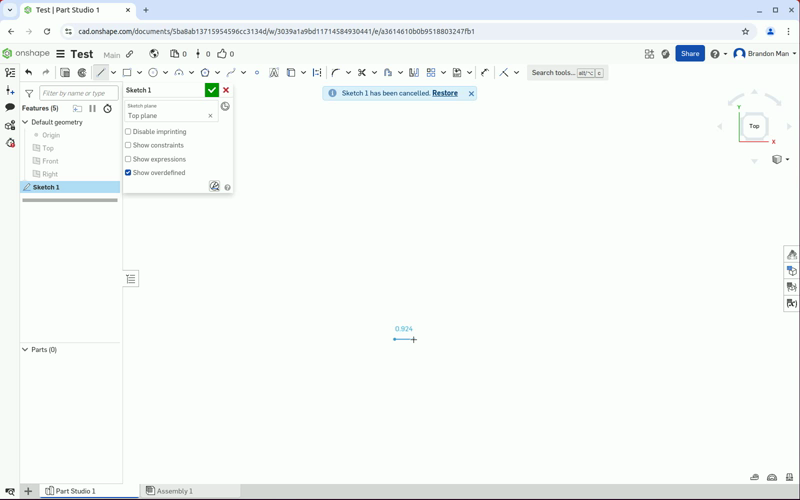
scroll(6)
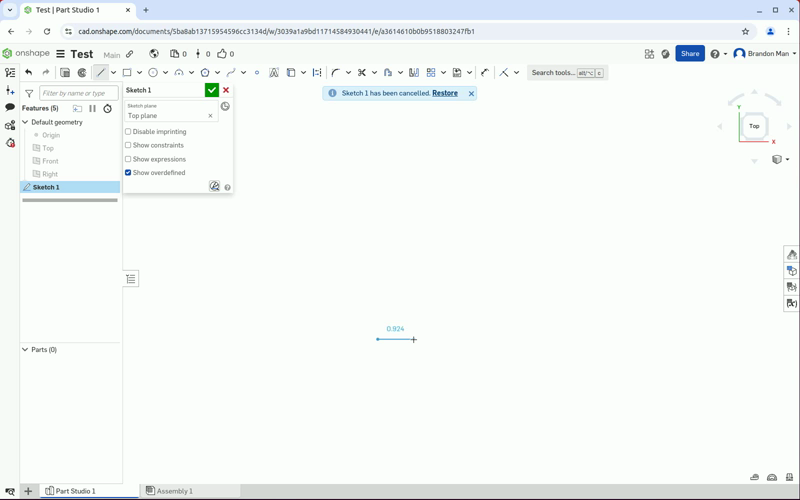
scroll(6)
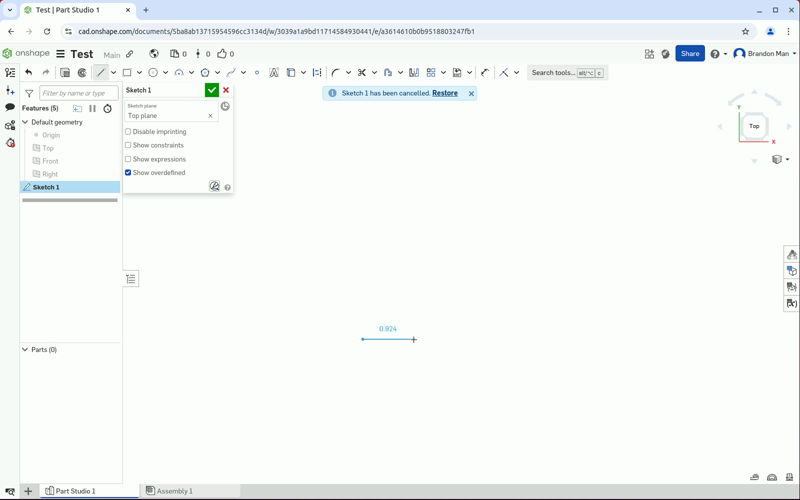
click(413, 339)
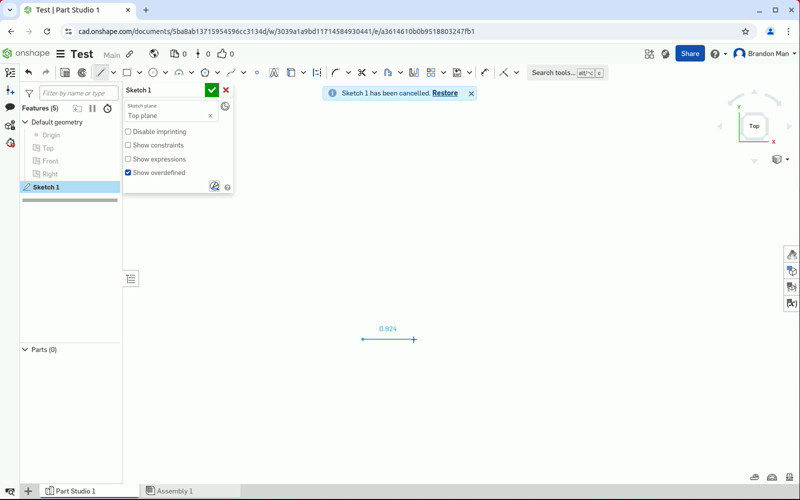
scroll(-6)
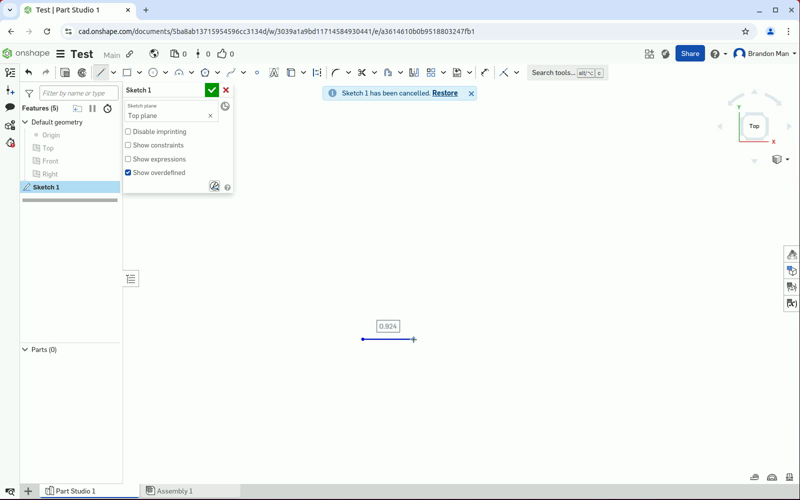
scroll(-6)
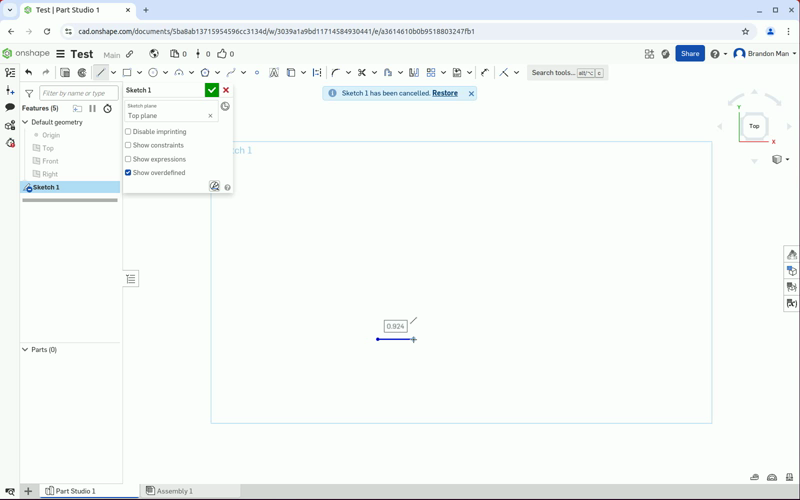
scroll(-6)
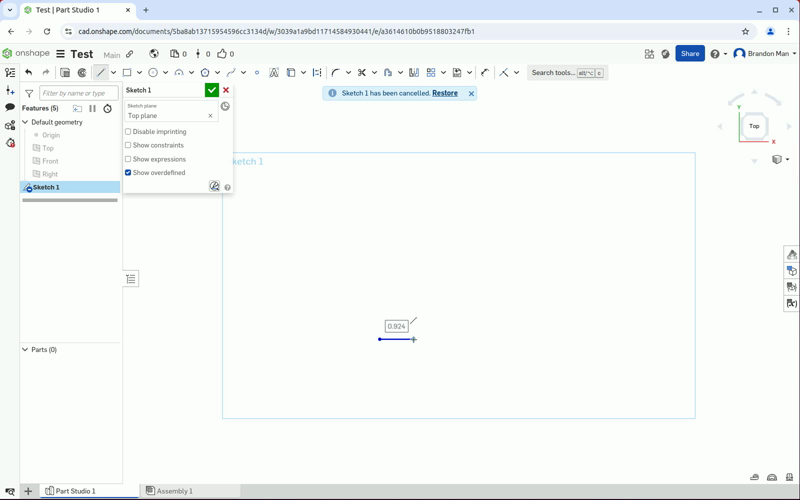
scroll(-6)
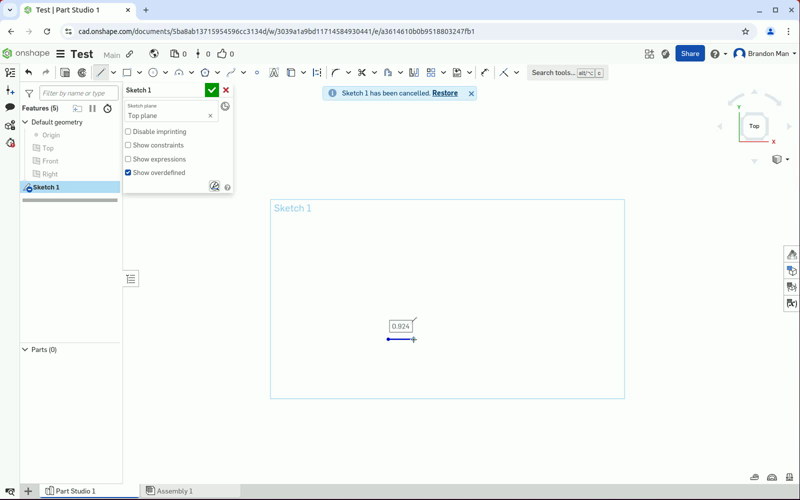
scroll(-6)
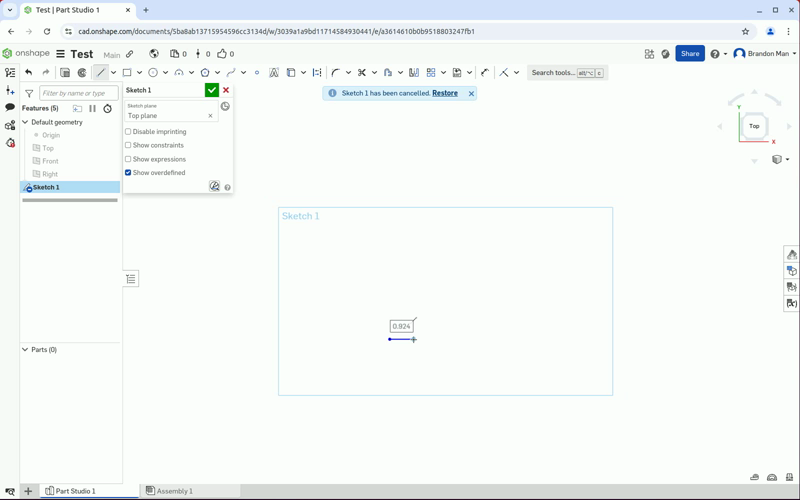
scroll(-6)
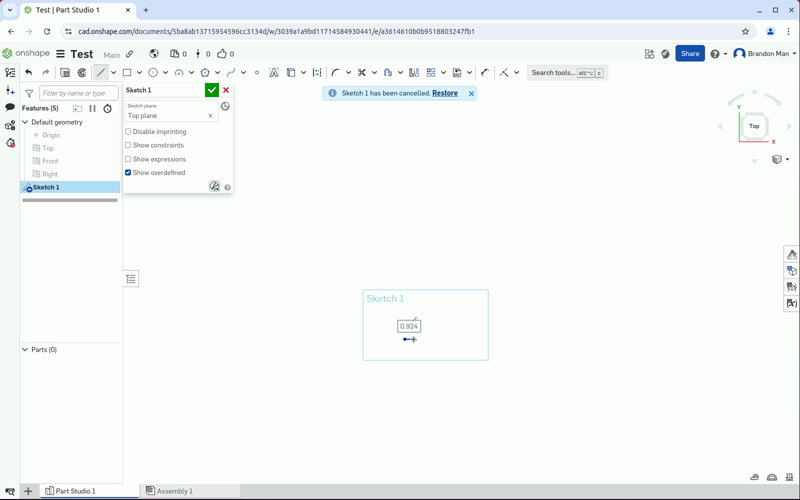
scroll(-6)
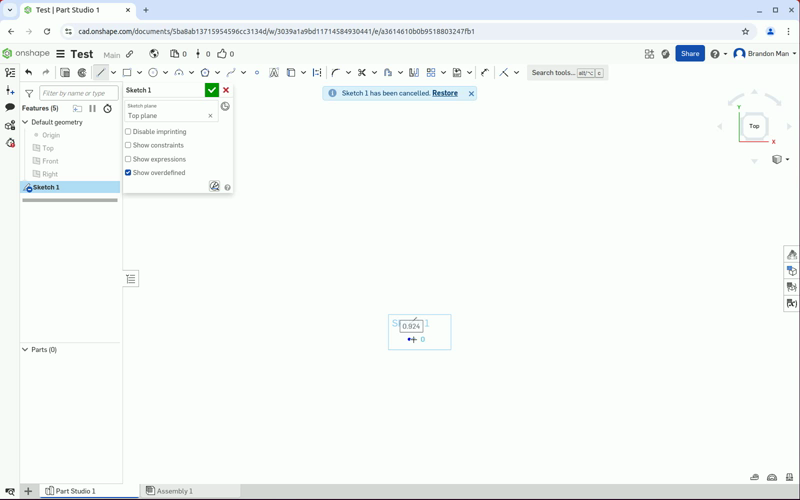
key_up(shift)
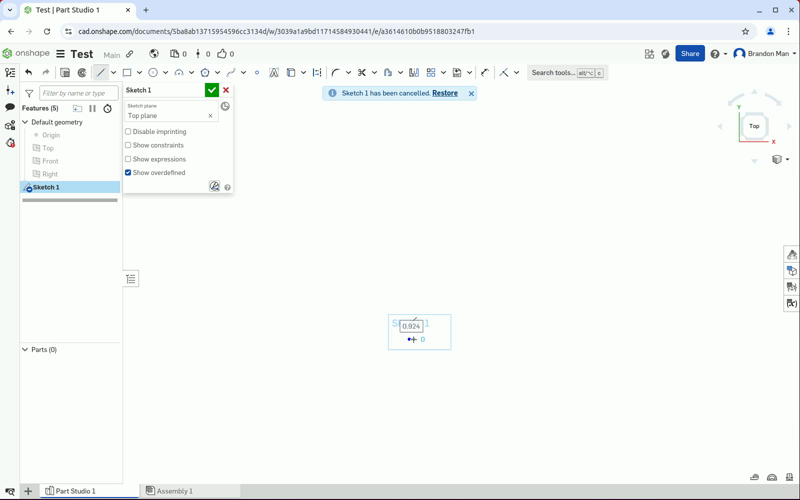
key_down(shift)
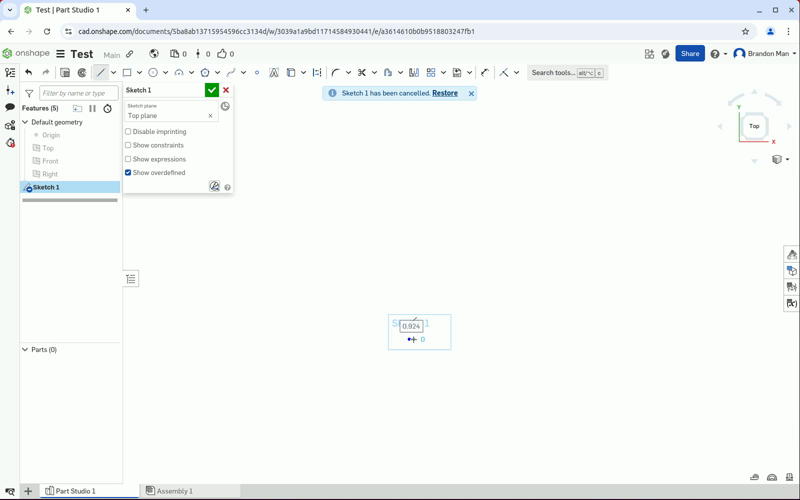
mouse_move(443, 339)
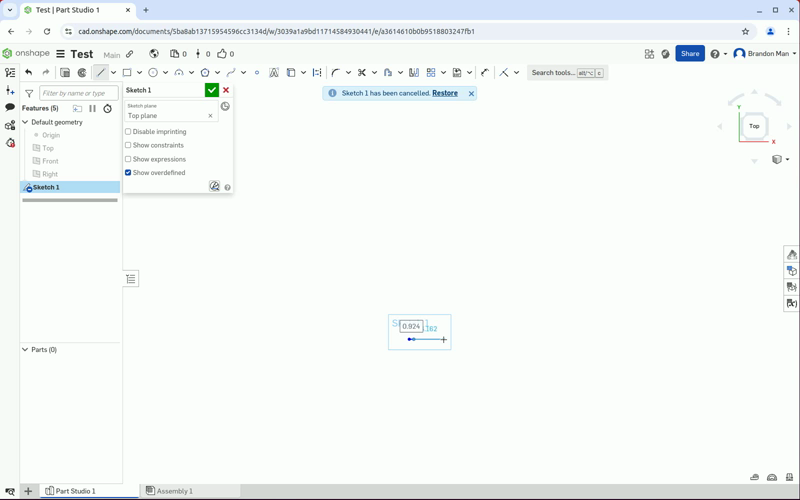
mouse_move(413, 303)
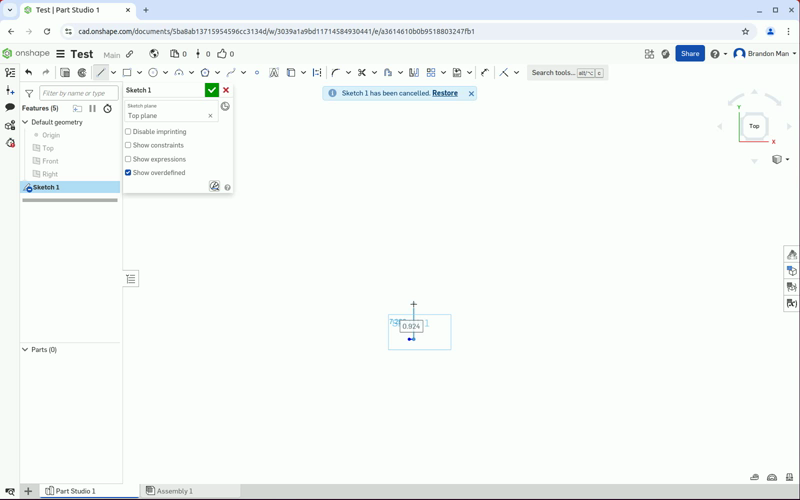
click(413, 303)
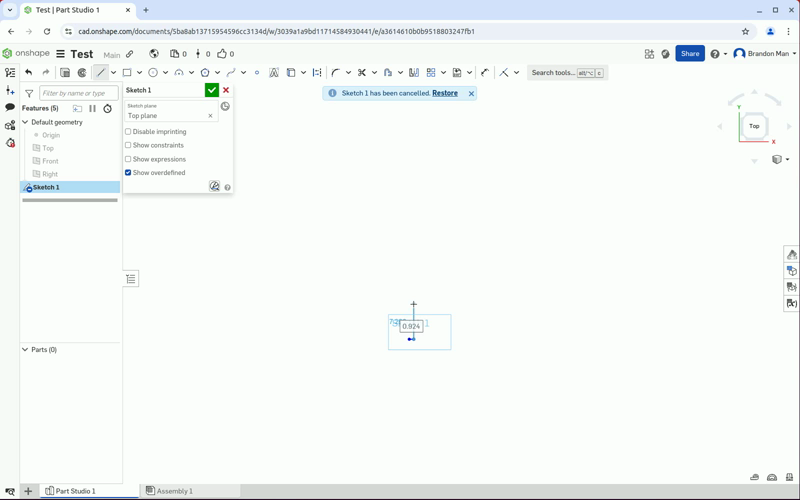
key_up(shift)
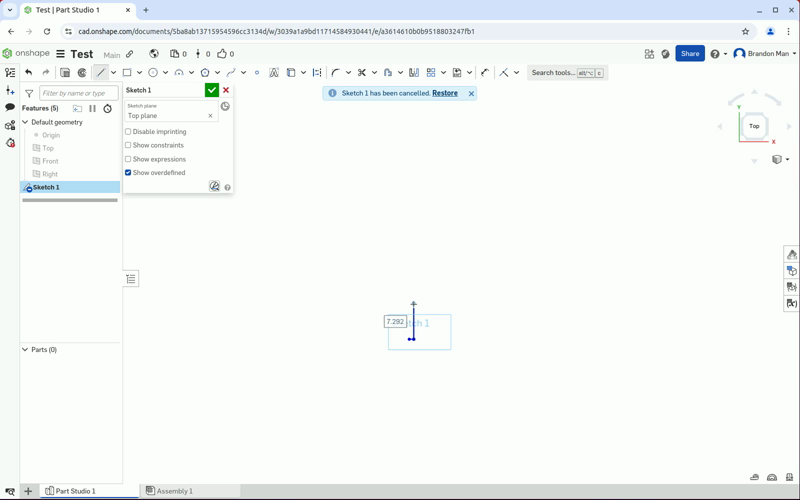
key_down(shift)
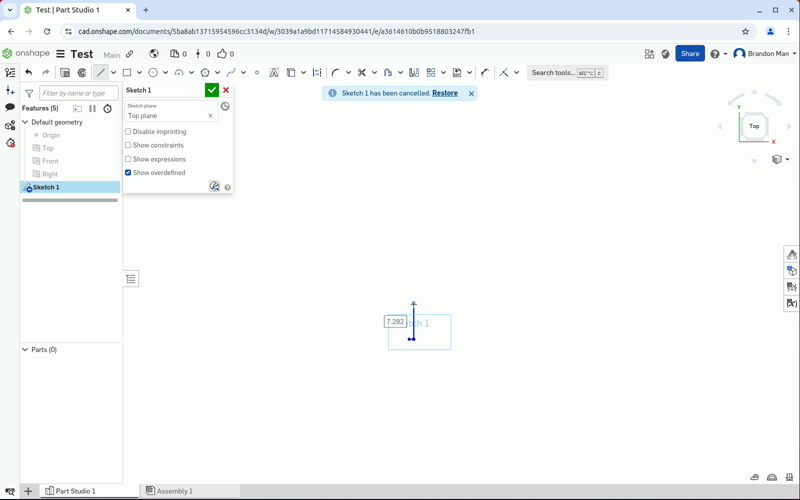
mouse_move(443, 303)
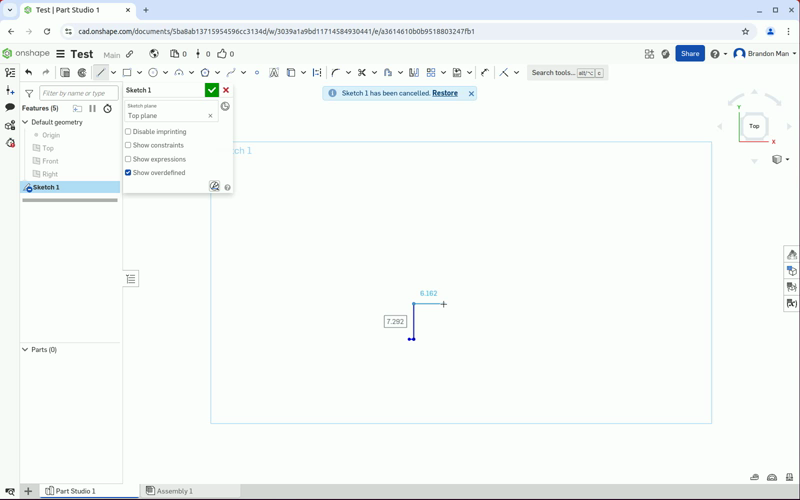
mouse_move(431, 303)
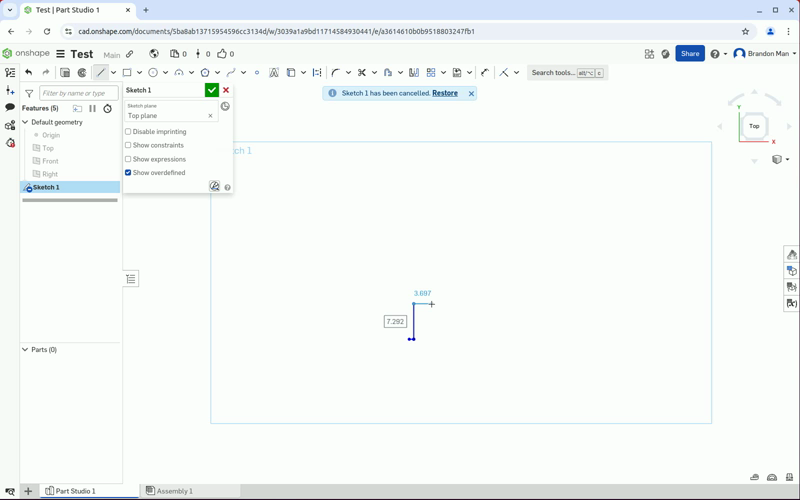
click(431, 303)
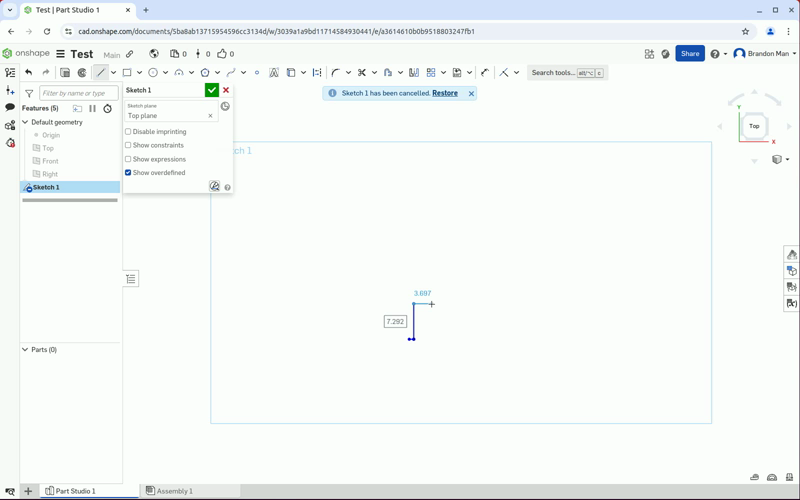
key_up(shift)
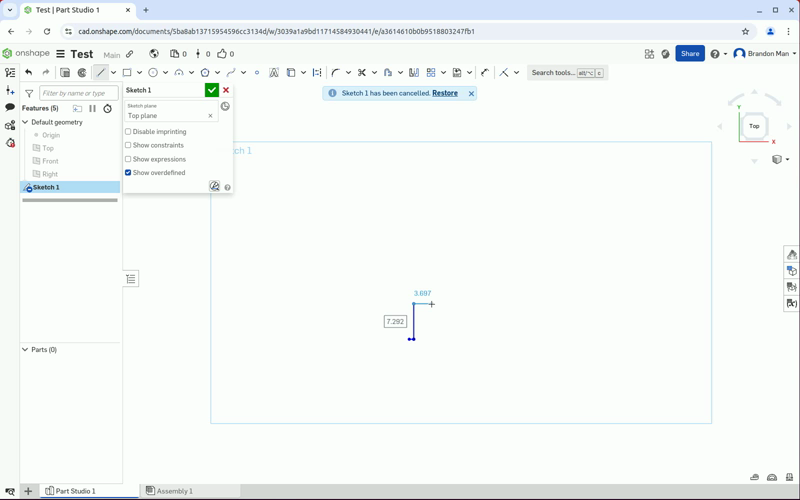
key_down(shift)
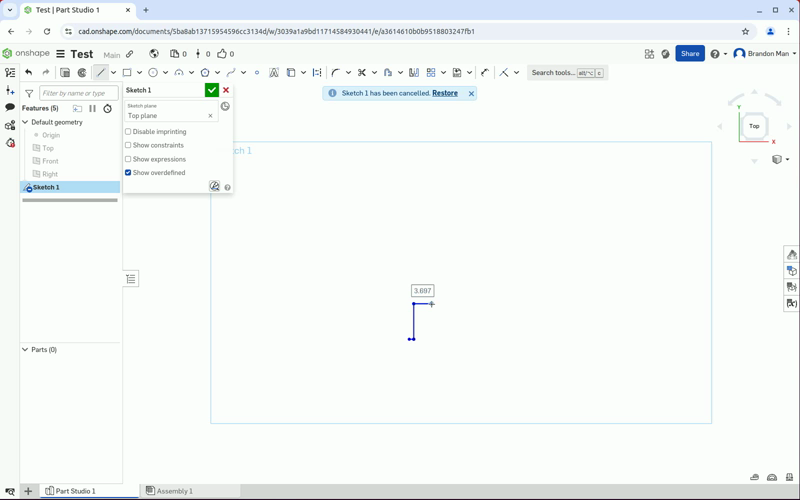
mouse_move(461, 303)
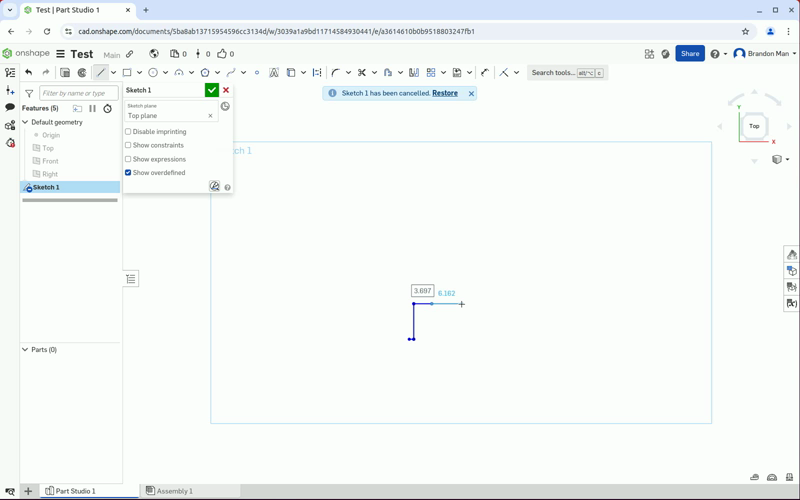
mouse_move(431, 260)
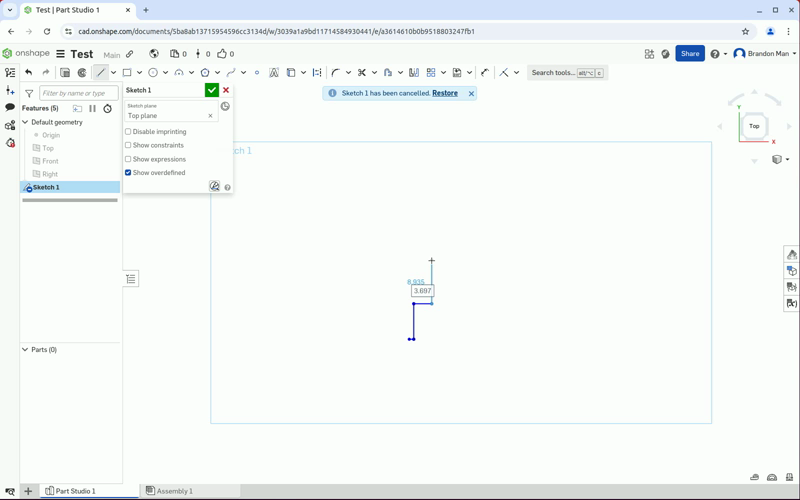
click(431, 260)
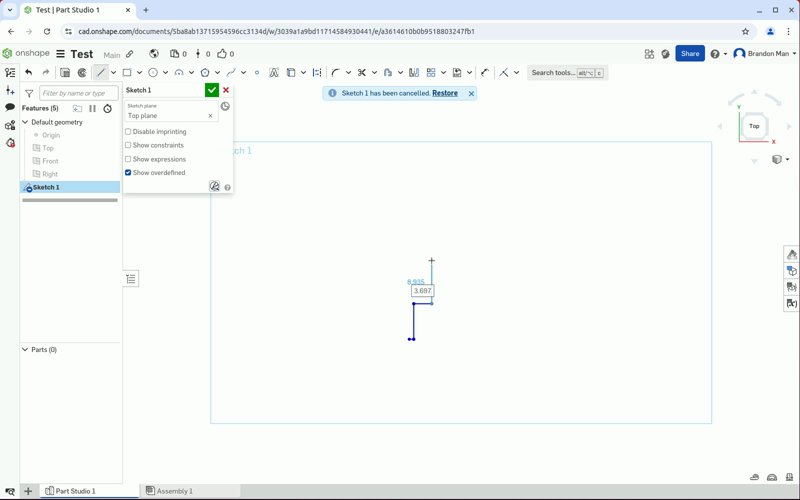
key_up(shift)
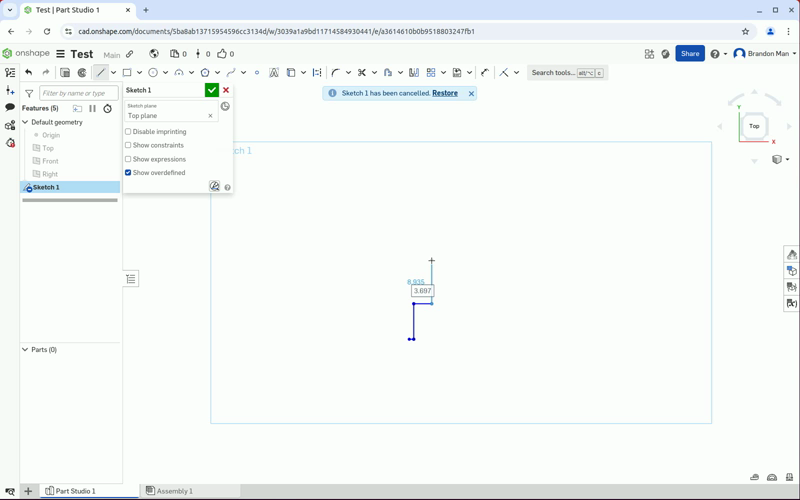
key_down(shift)
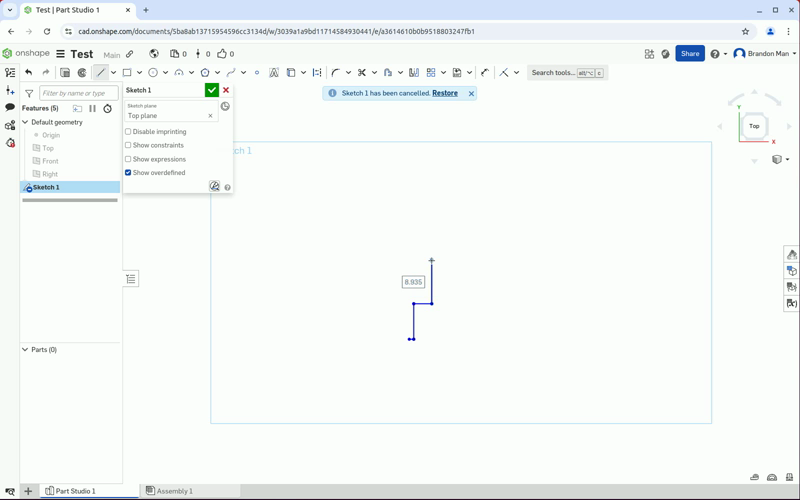
mouse_move(461, 260)
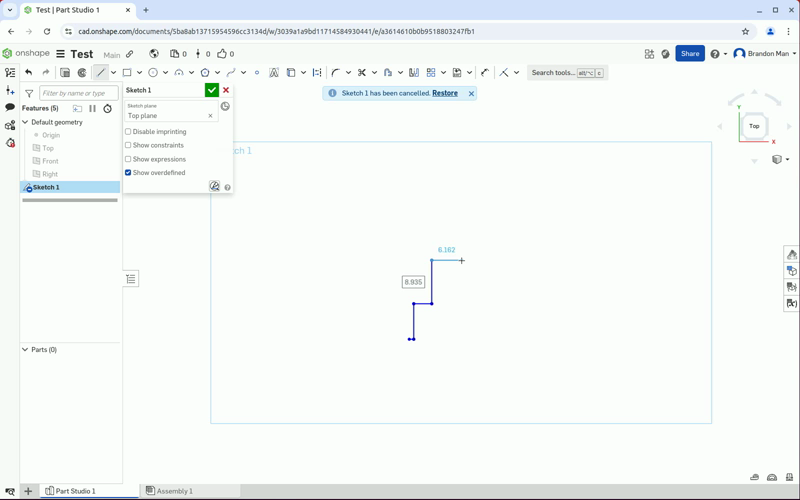
mouse_move(460, 260)
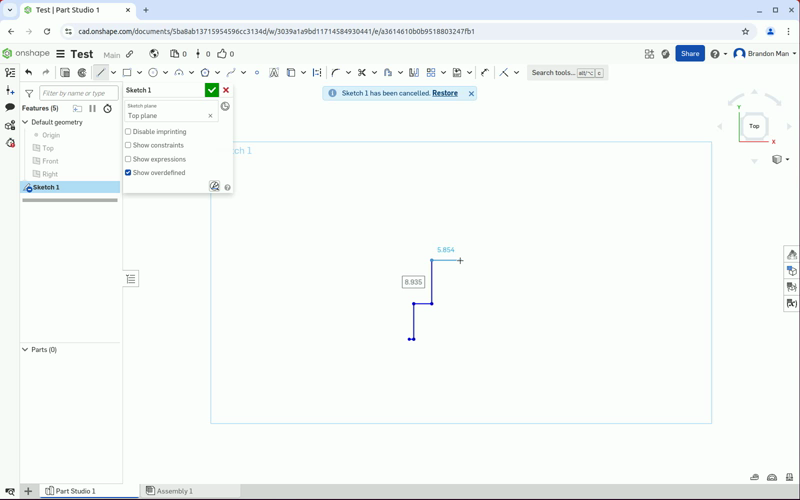
click(460, 260)
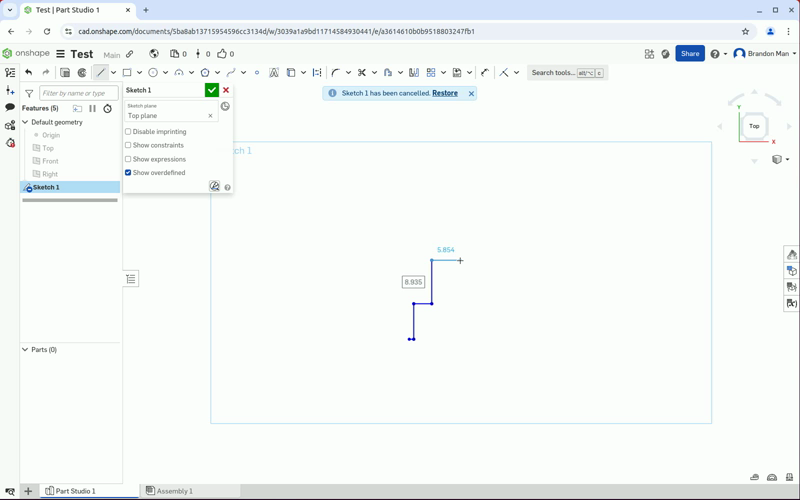
key_up(shift)
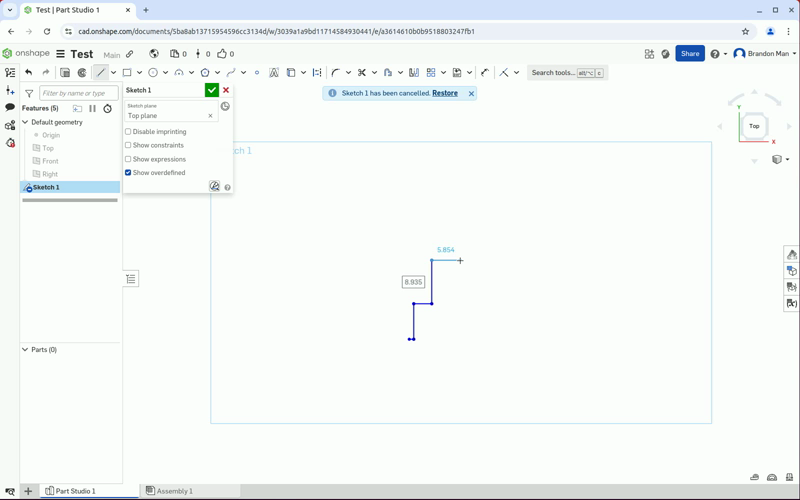
key_down(shift)
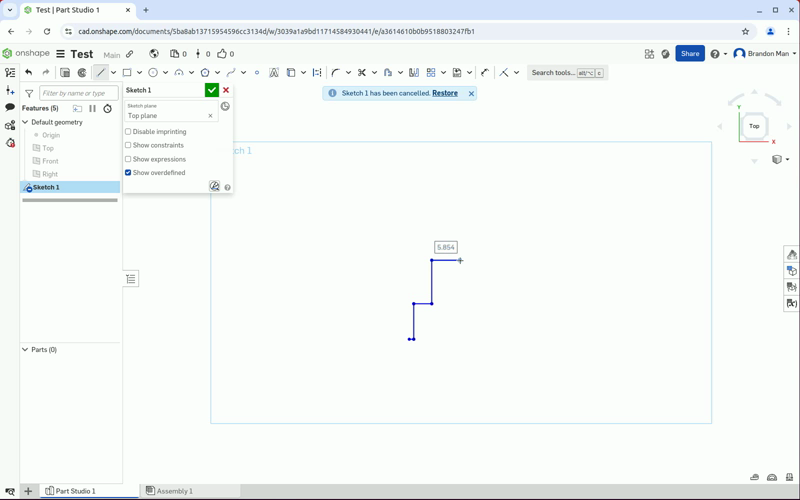
mouse_move(490, 260)
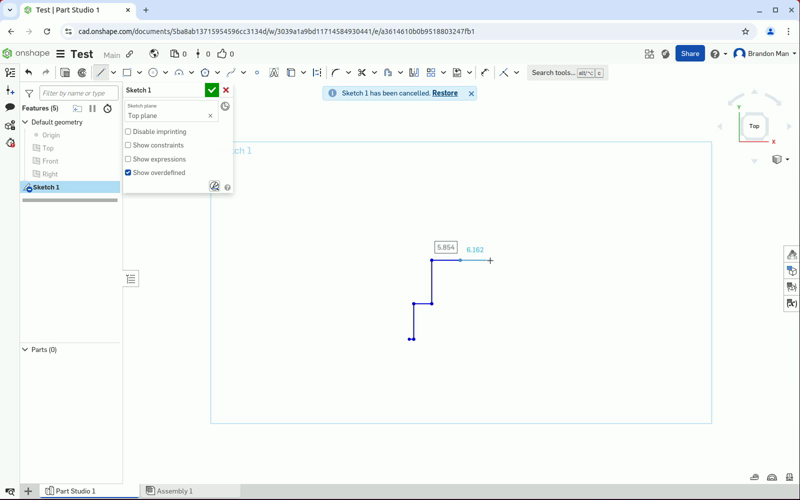
mouse_move(460, 282)
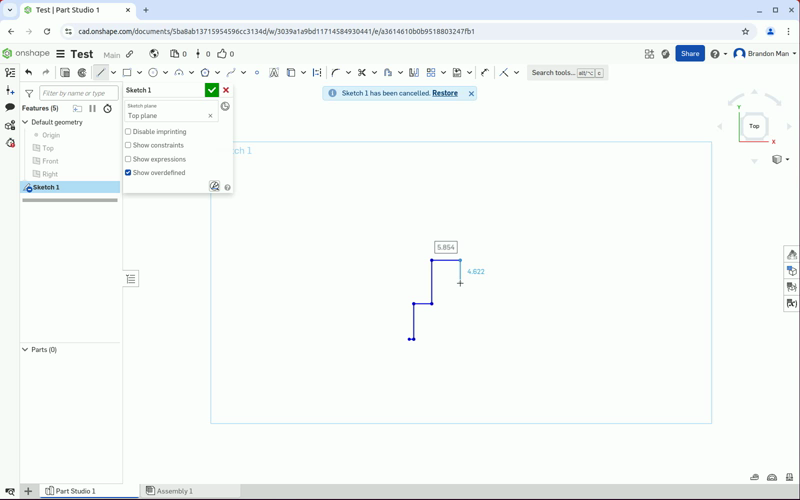
click(460, 282)
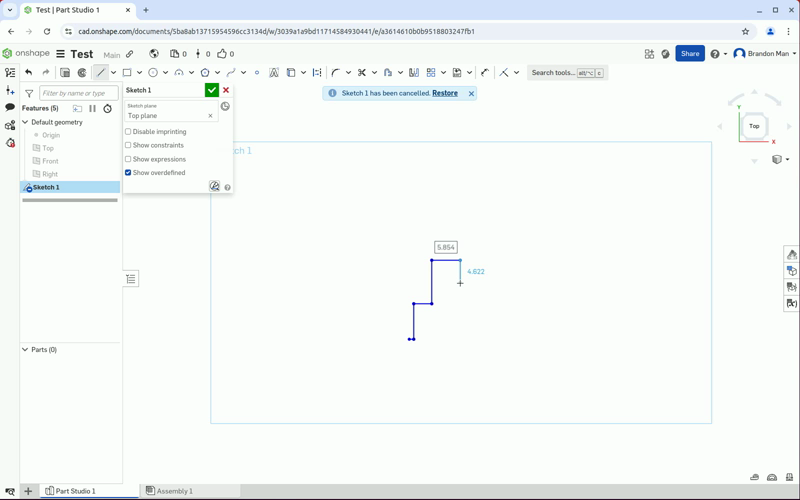
key_up(shift)
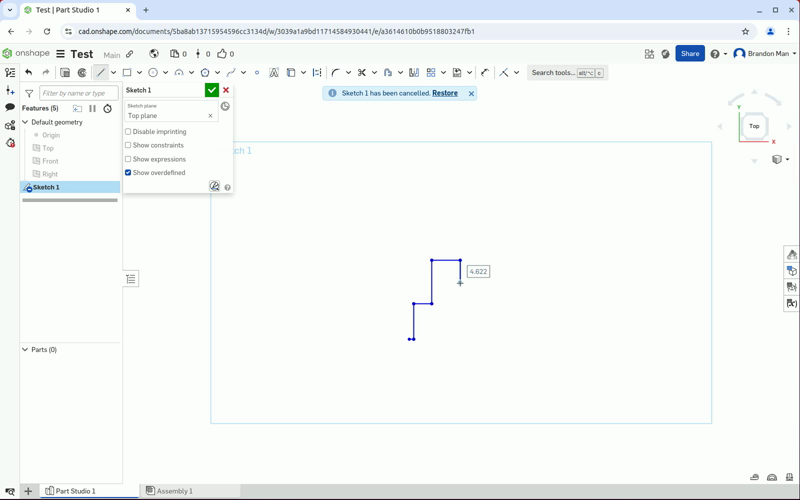
key_down(shift)
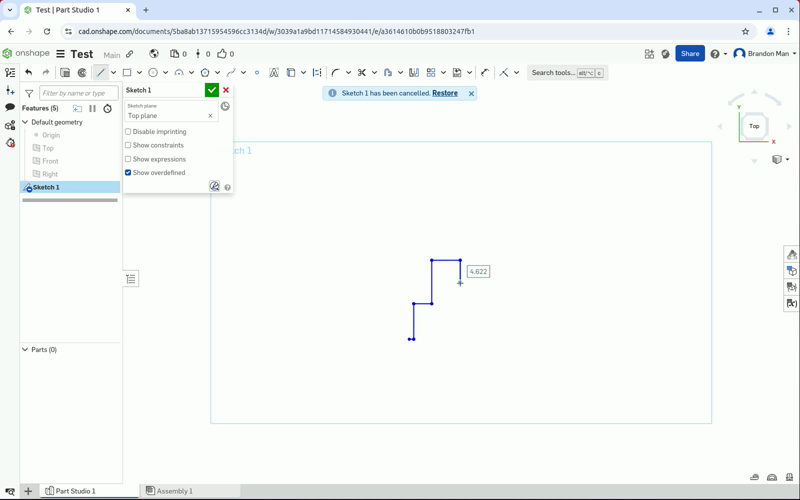
mouse_move(490, 282)
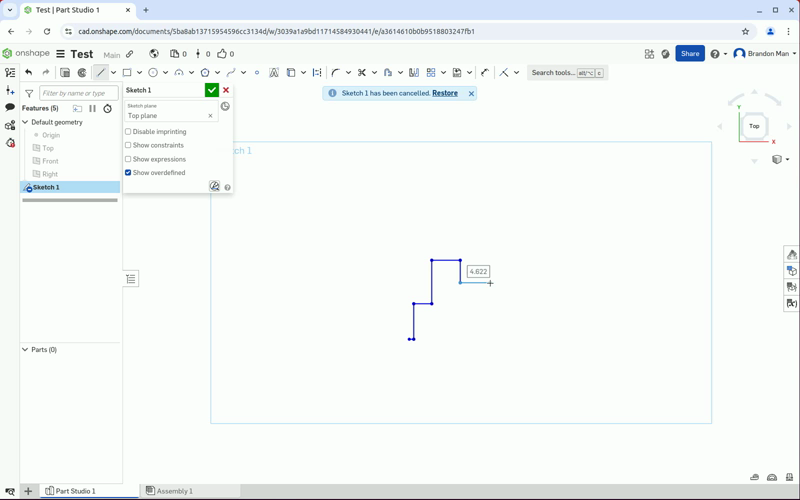
mouse_move(465, 282)
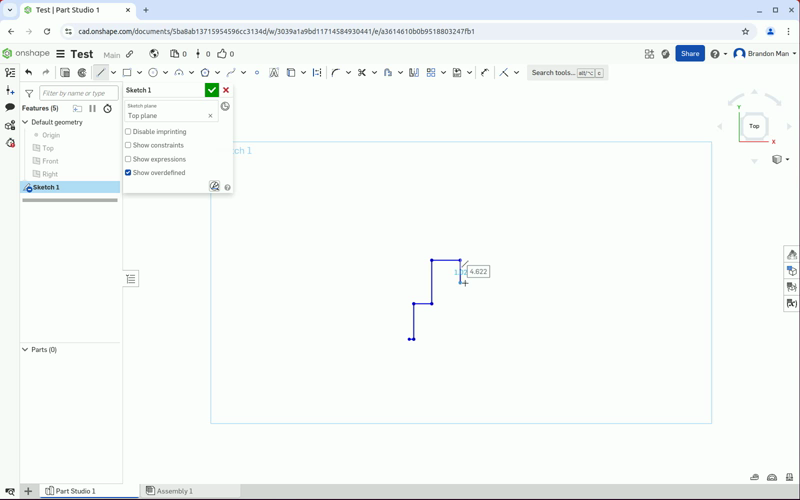
scroll(6)
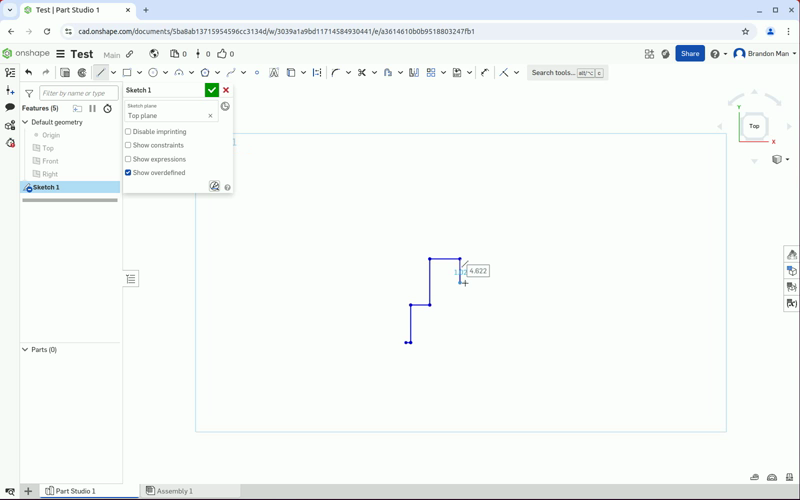
scroll(6)
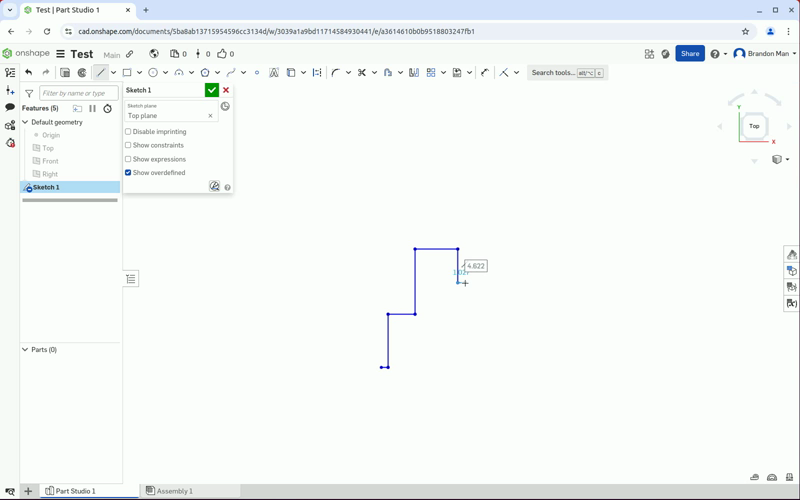
scroll(6)
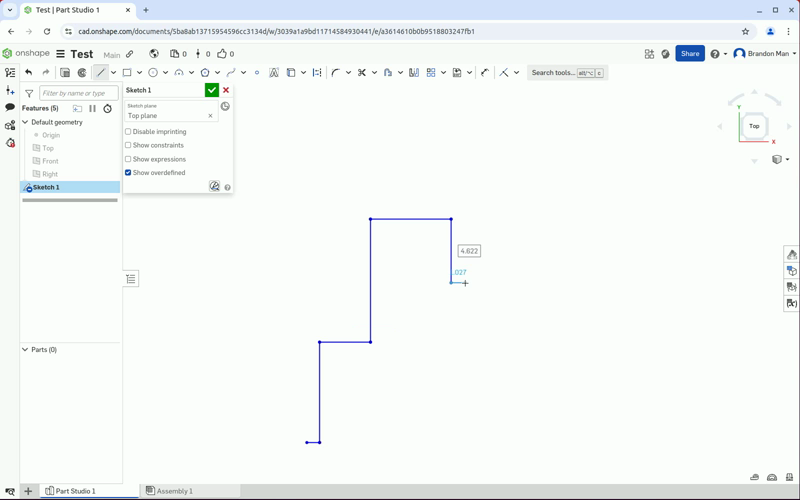
scroll(6)
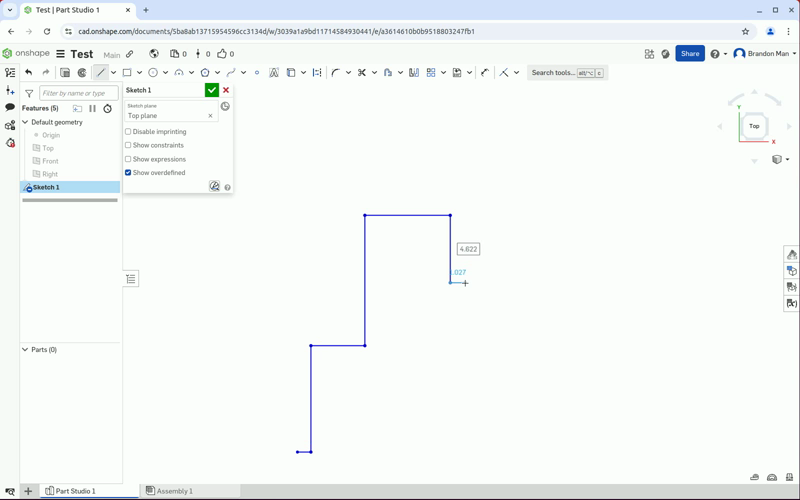
scroll(6)
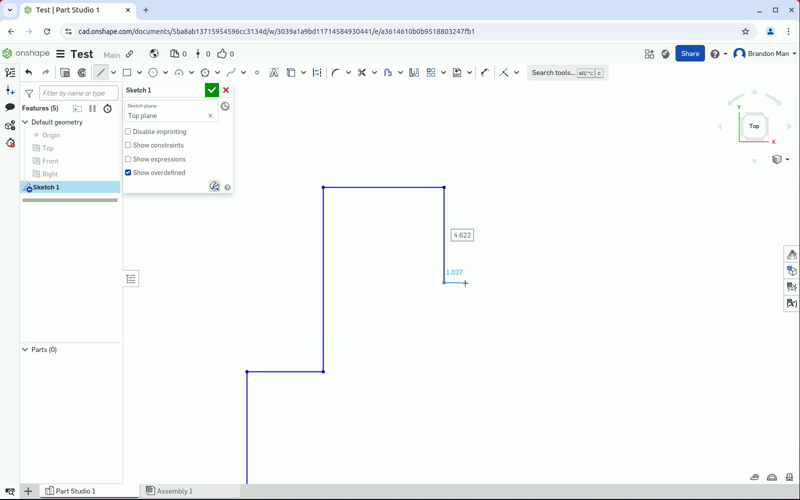
scroll(6)
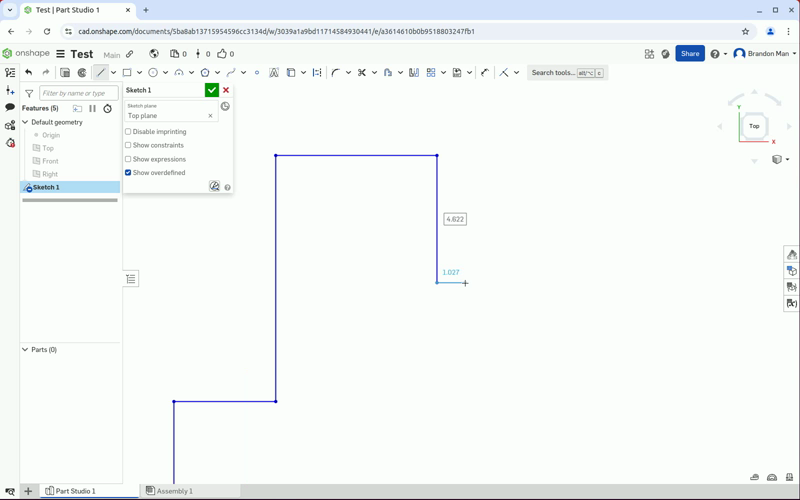
scroll(6)
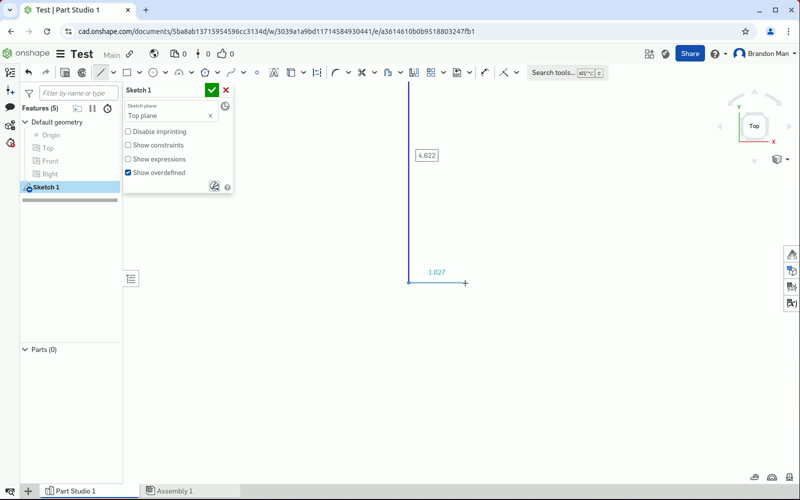
click(465, 282)
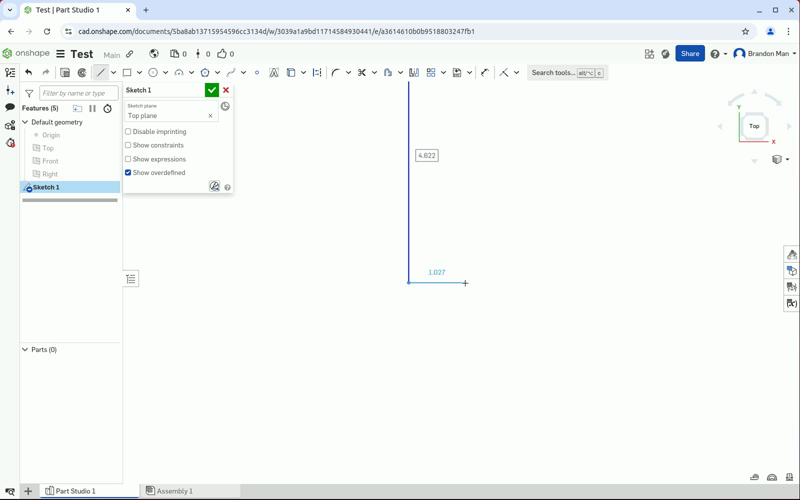
scroll(-6)
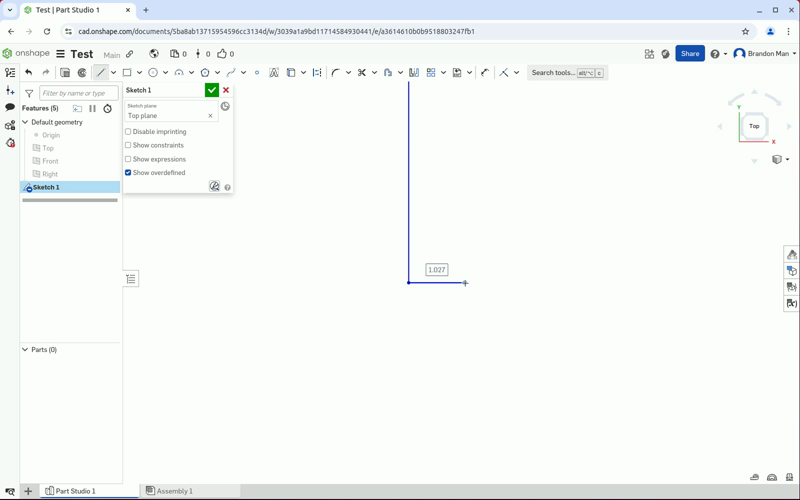
scroll(-6)
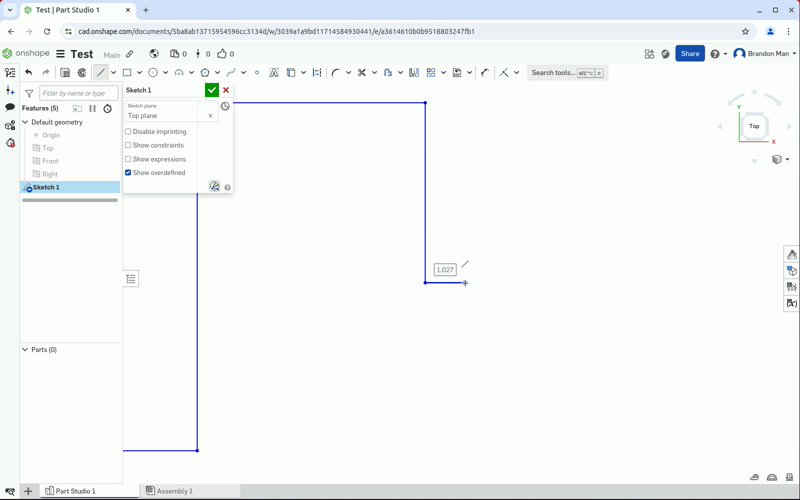
scroll(-6)
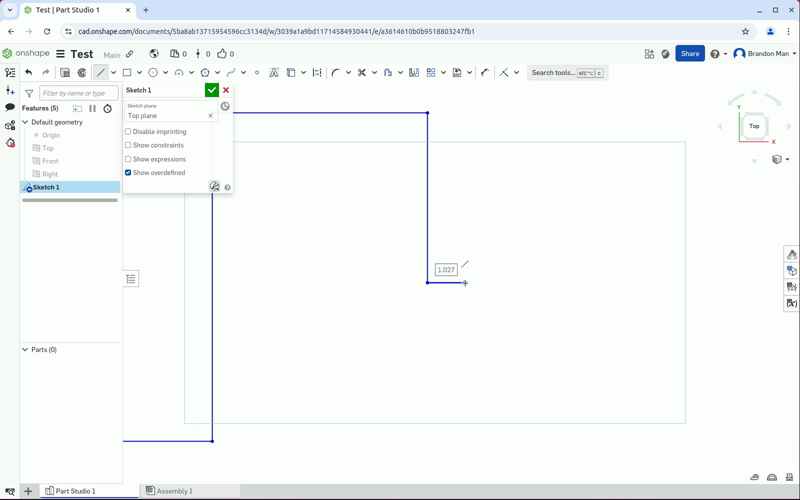
scroll(-6)
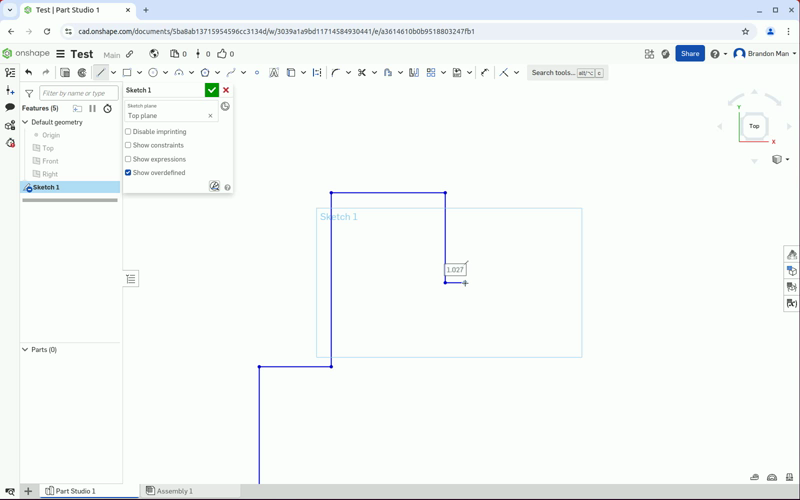
scroll(-6)
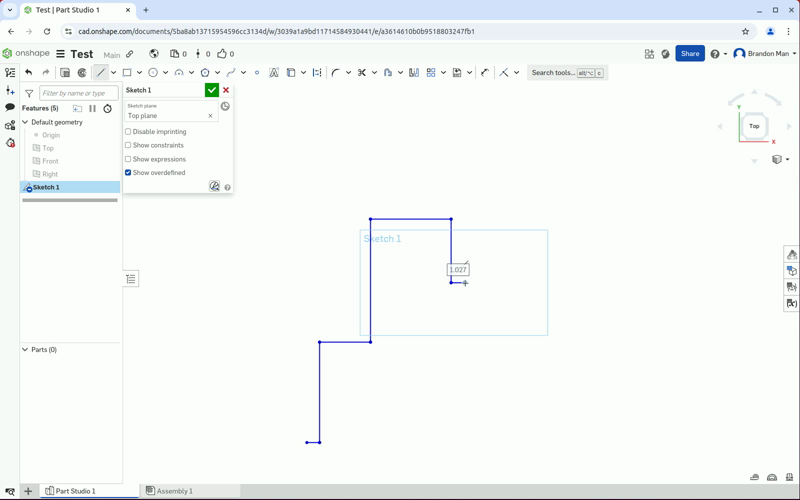
scroll(-6)
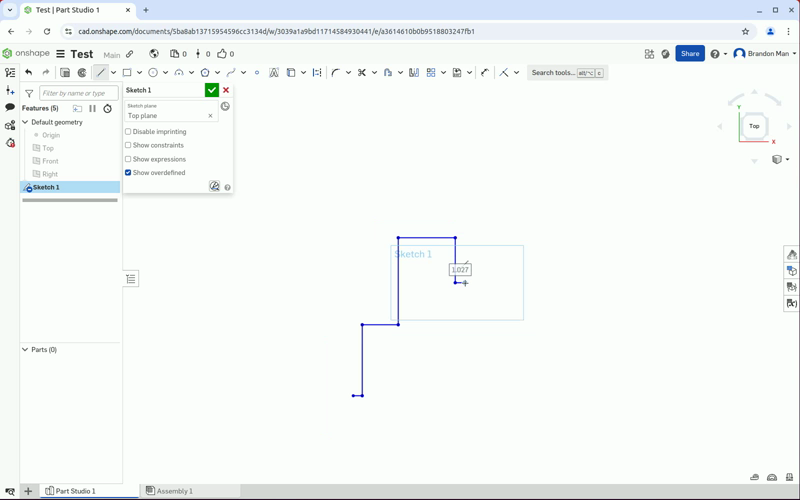
scroll(-6)
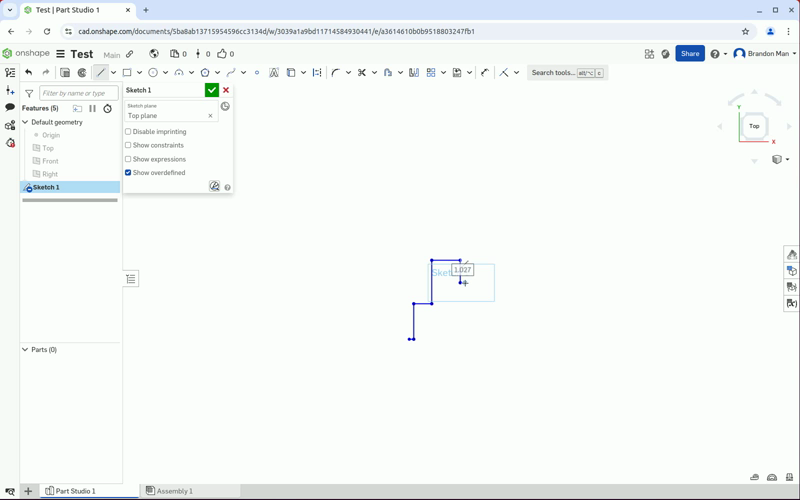
key_up(shift)
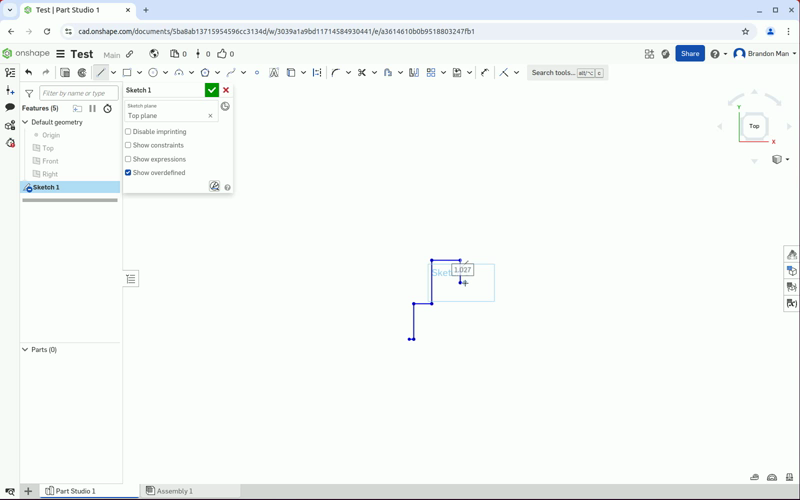
key_down(shift)
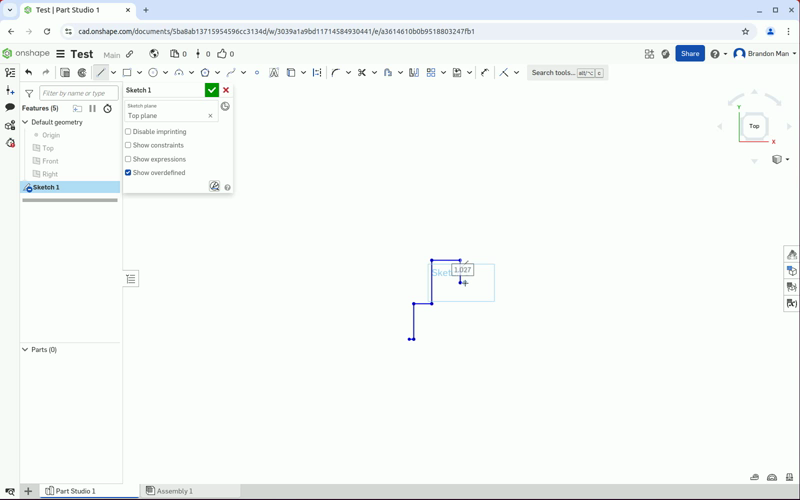
mouse_move(495, 282)
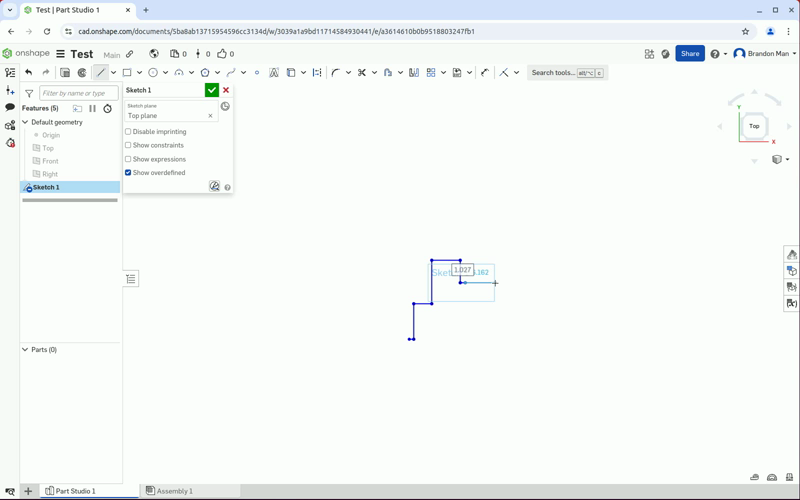
mouse_move(465, 255)
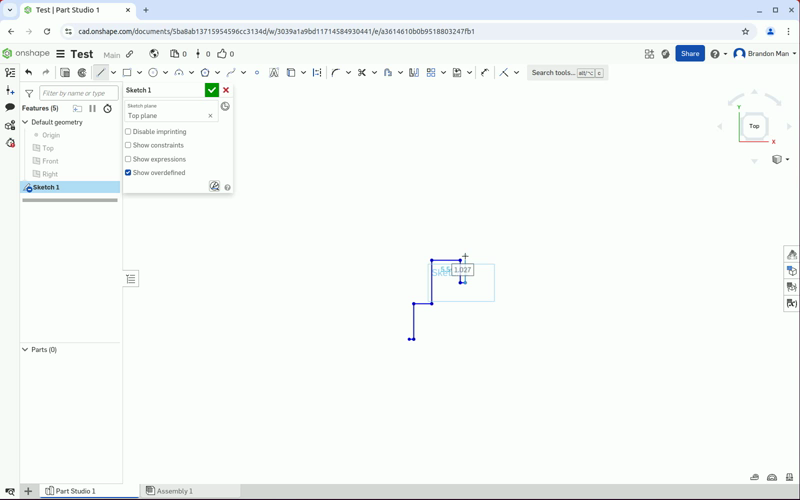
click(465, 255)
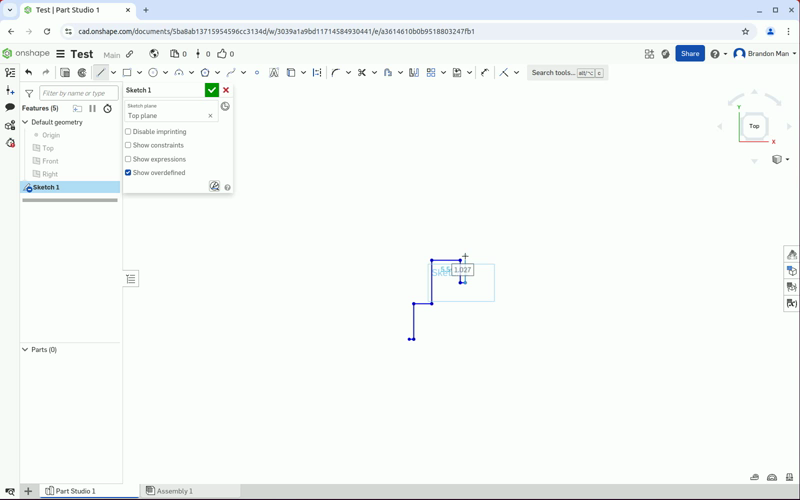
key_up(shift)
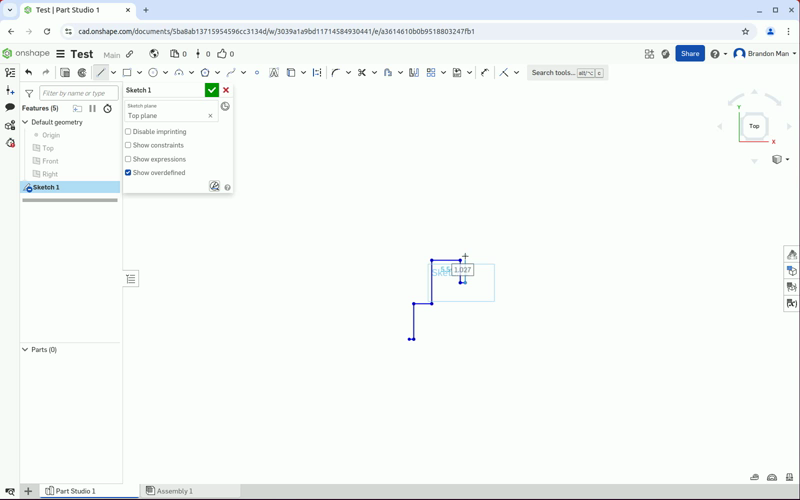
key_down(shift)
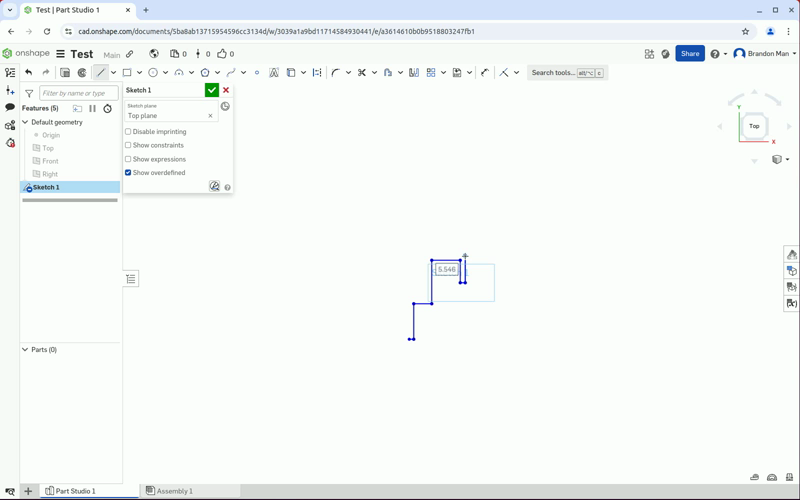
mouse_move(495, 255)
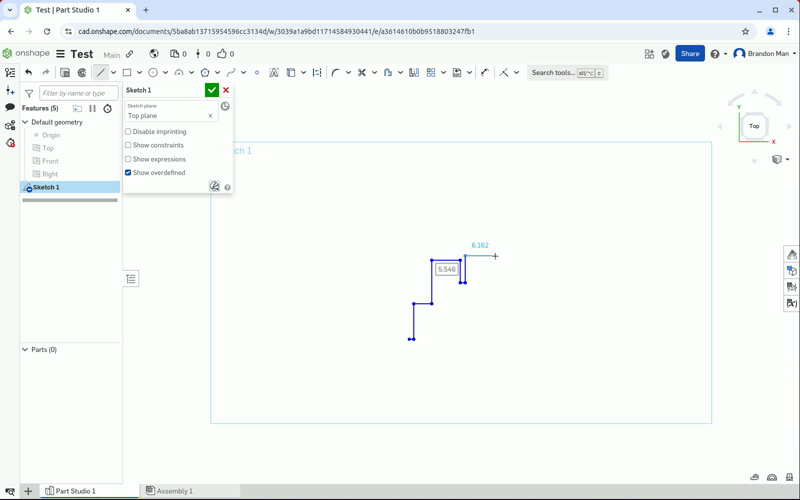
mouse_move(426, 255)
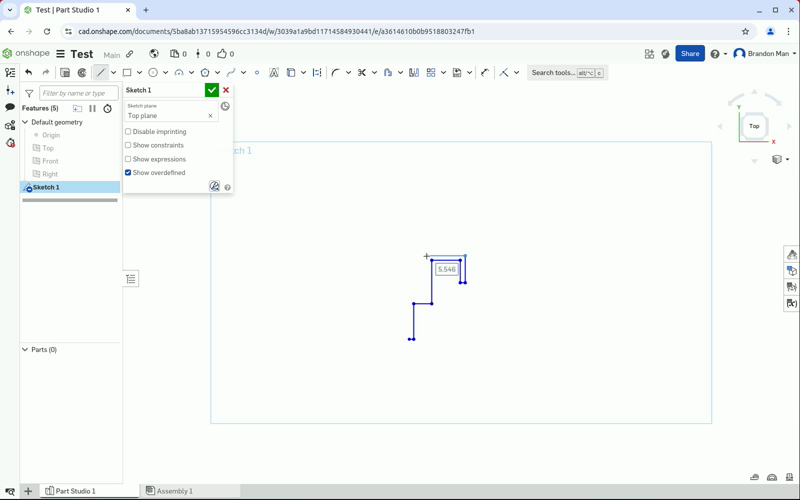
click(426, 255)
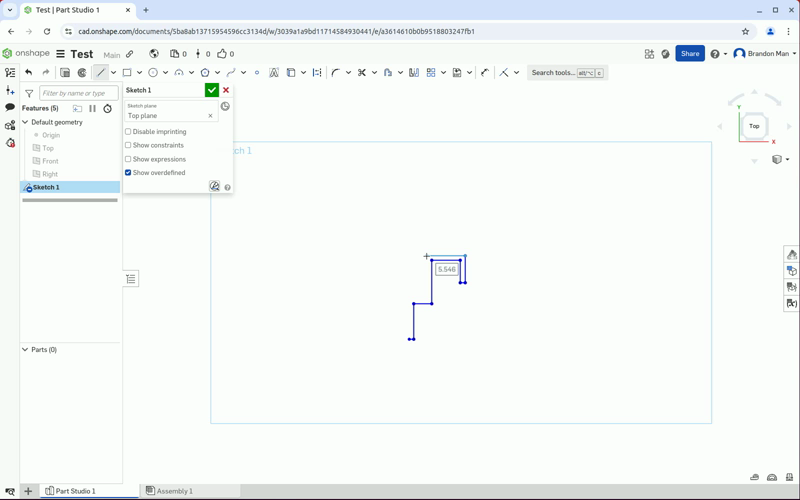
key_up(shift)
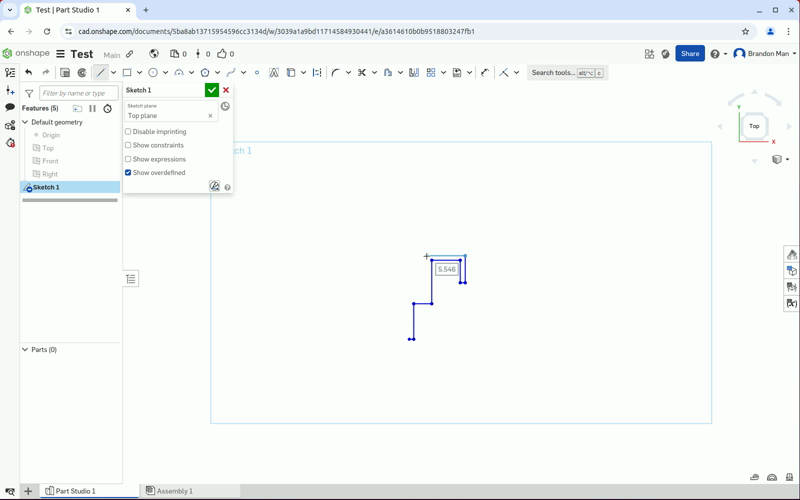
key_down(shift)
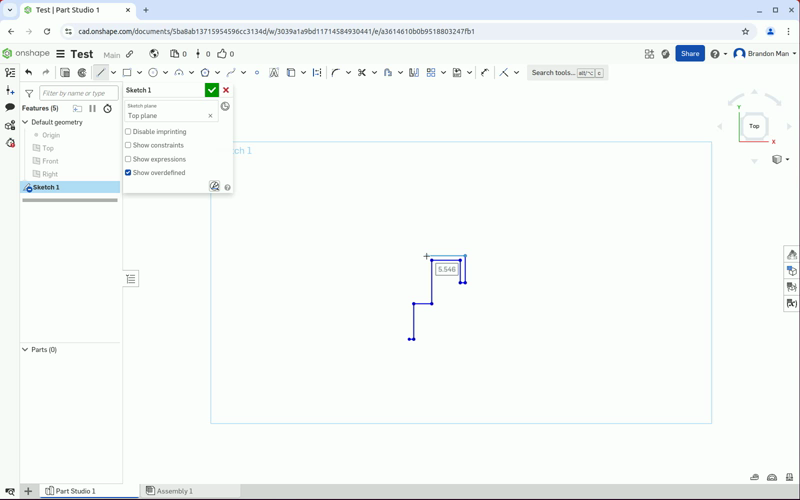
mouse_move(456, 255)
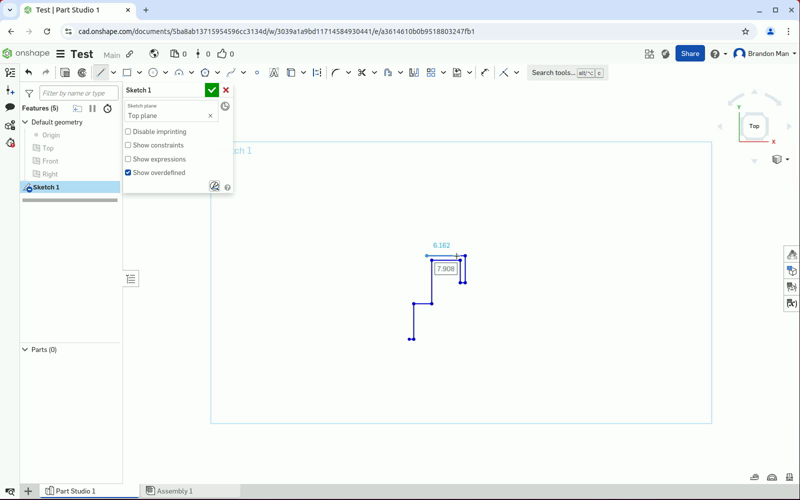
mouse_move(426, 298)
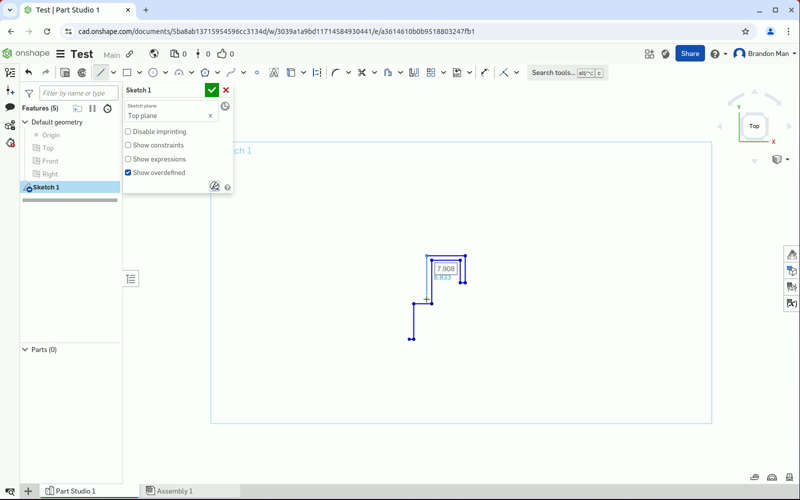
click(426, 298)
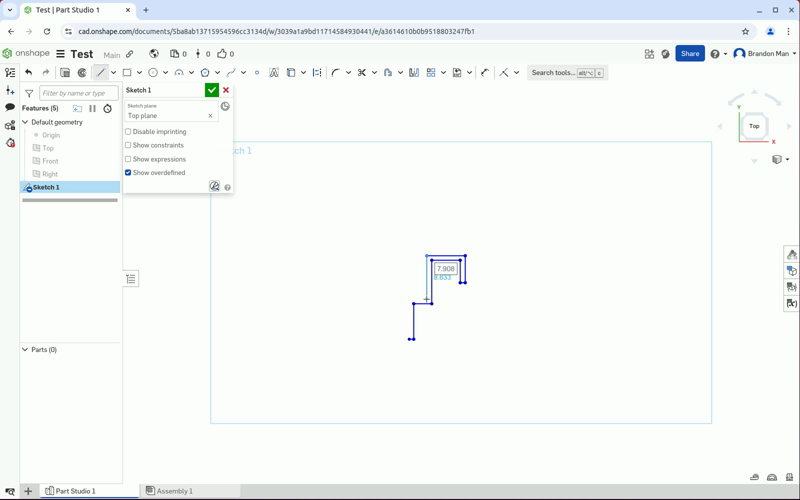
key_up(shift)
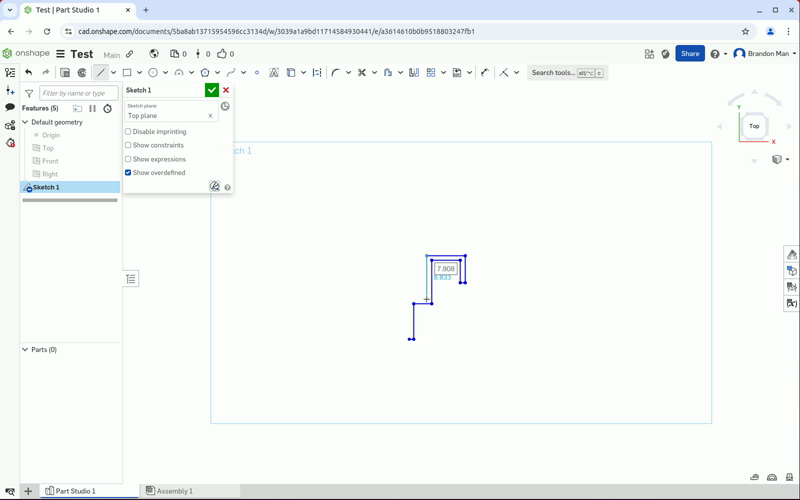
key_down(shift)
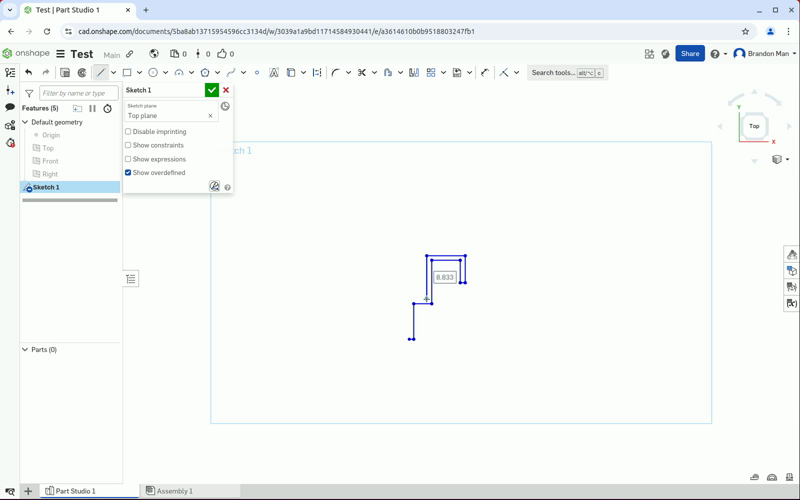
mouse_move(456, 298)
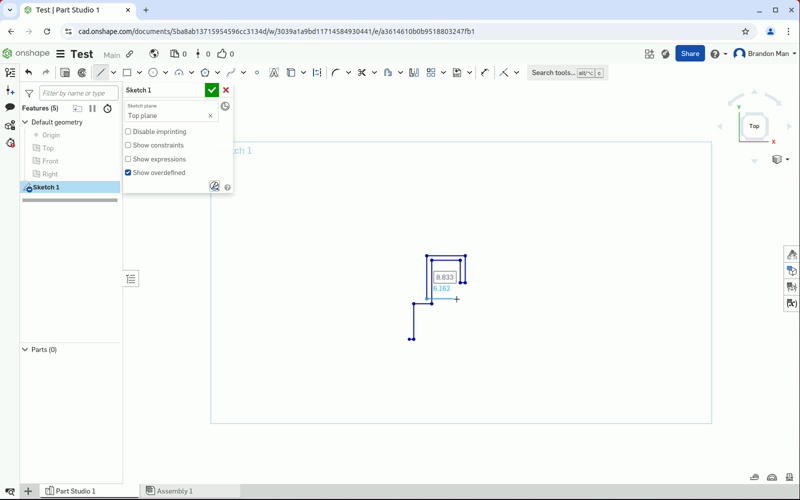
mouse_move(409, 298)
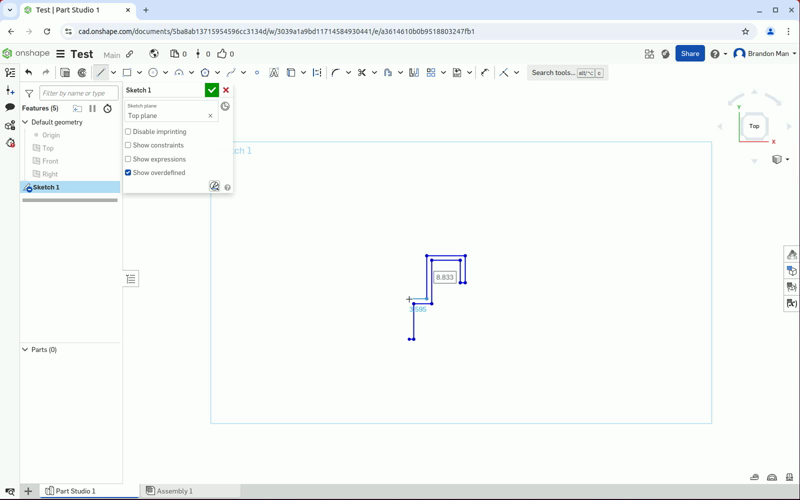
click(409, 298)
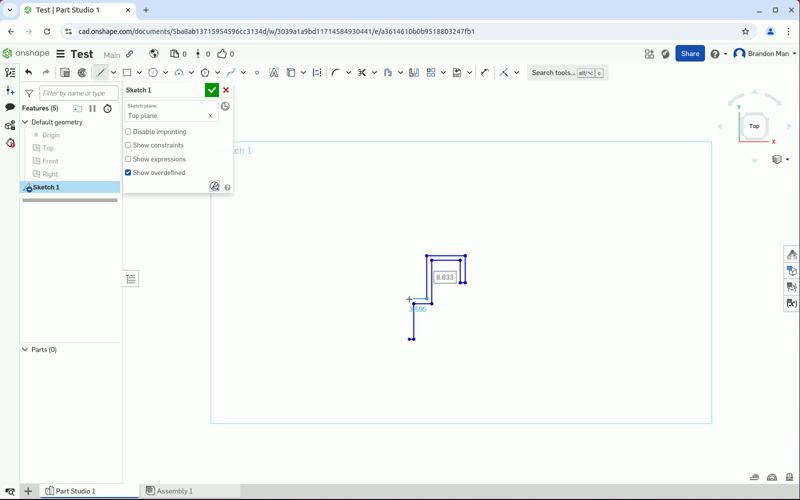
key_up(shift)
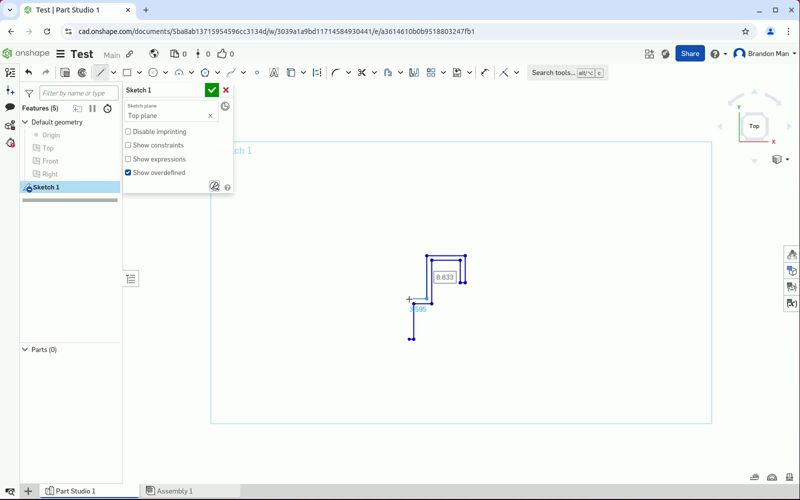
mouse_move(439, 298)
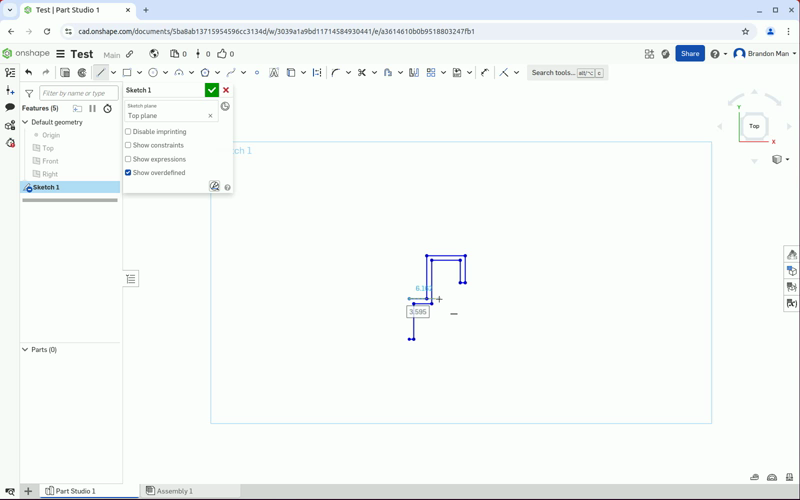
key_down(shift)
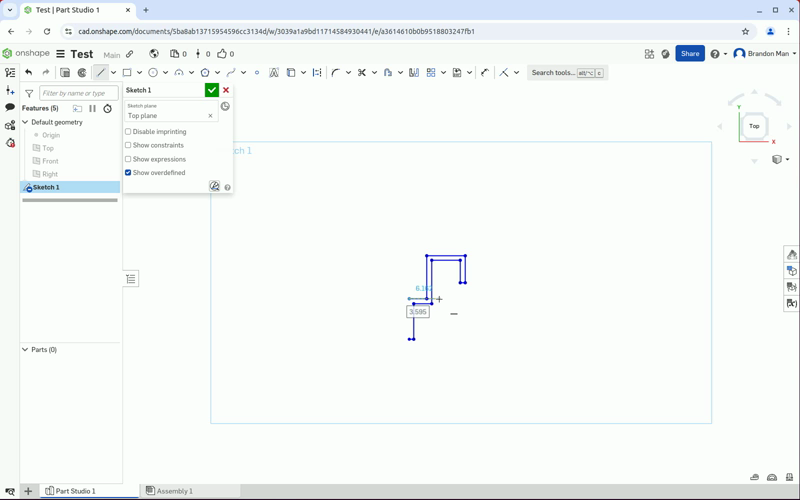
mouse_move(409, 339)
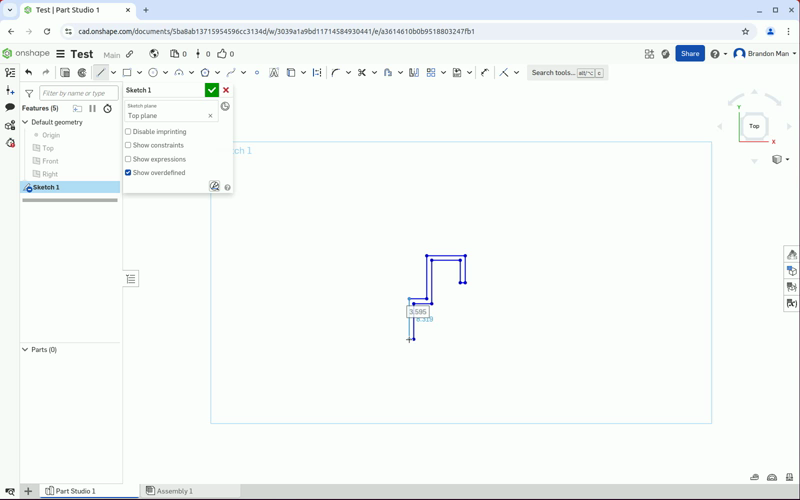
scroll(6)
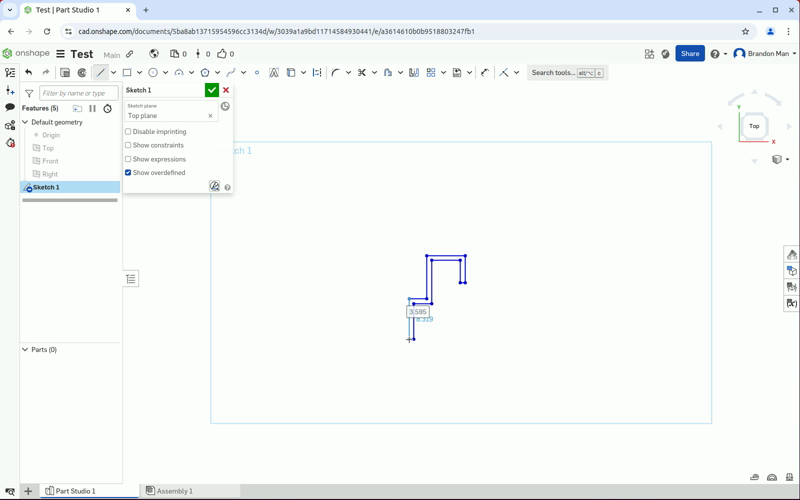
scroll(6)
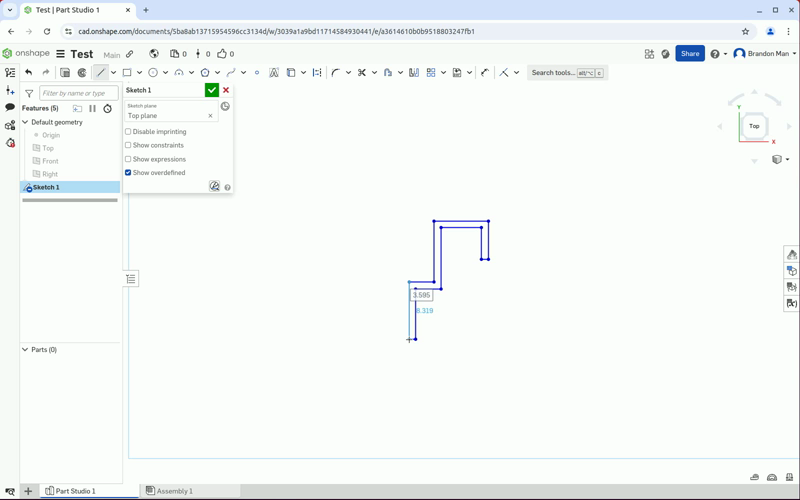
scroll(6)
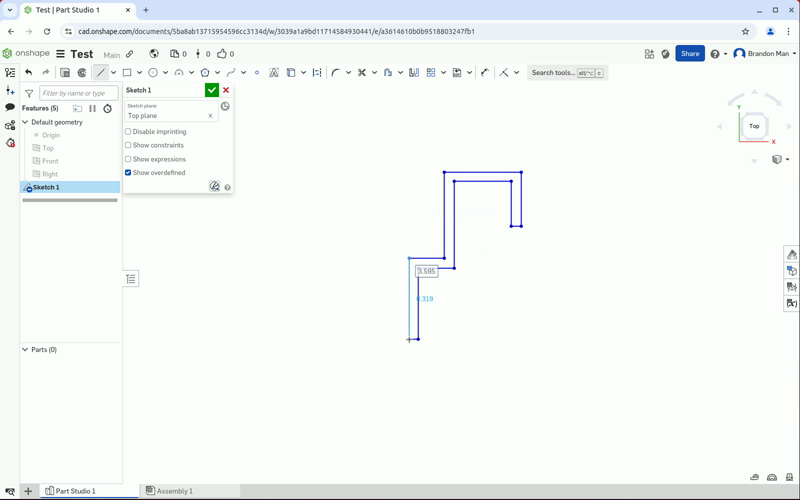
scroll(6)
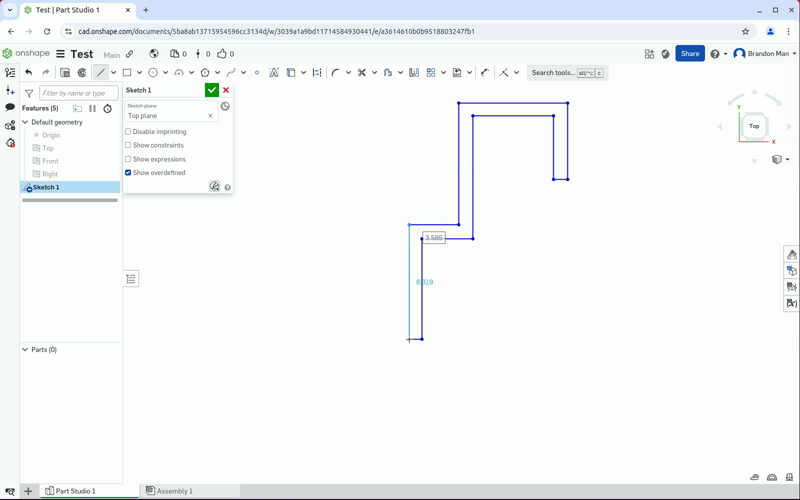
scroll(6)
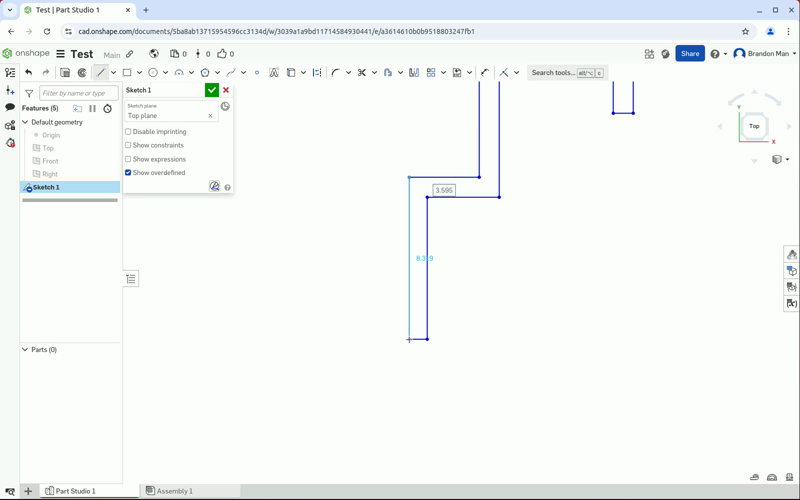
scroll(6)
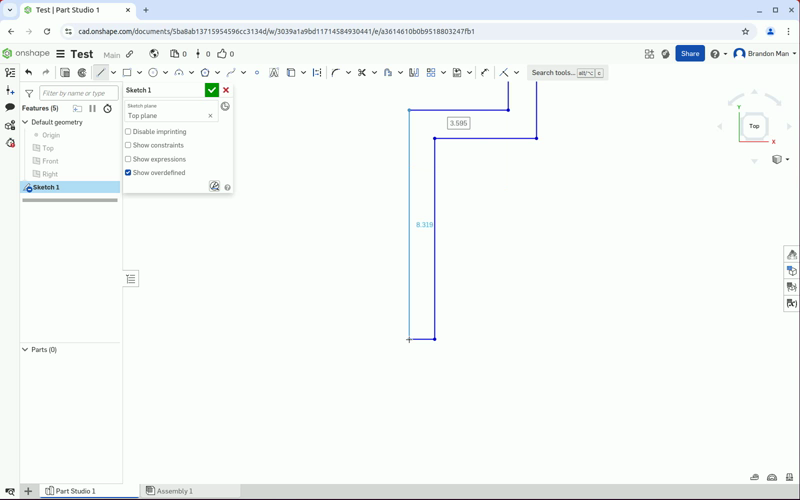
scroll(6)
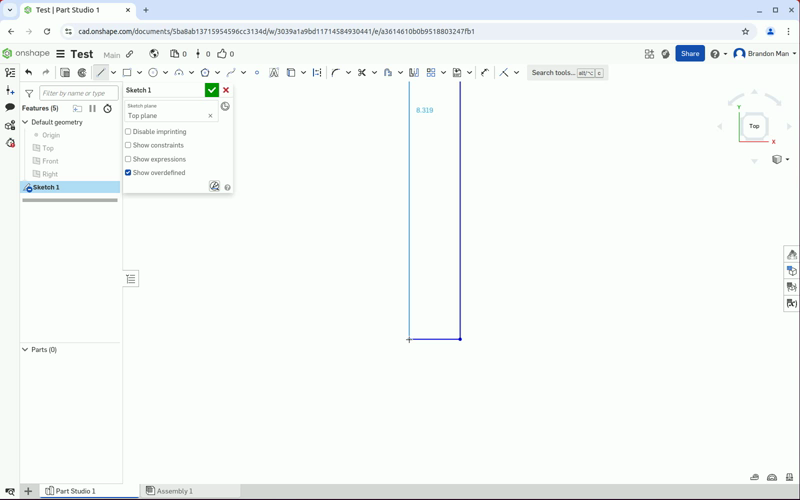
key_up(shift)
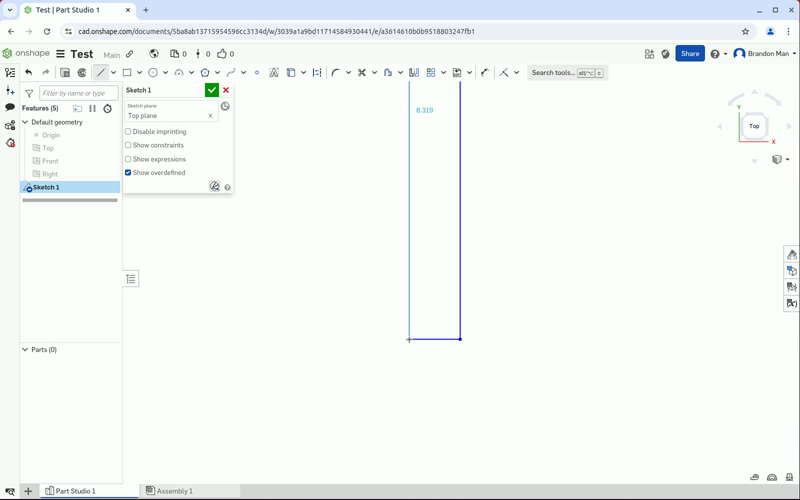
click(409, 339)
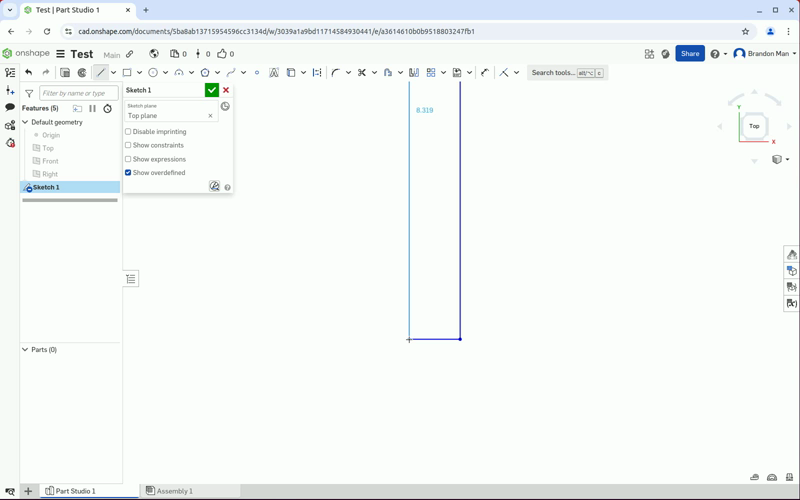
scroll(-6)
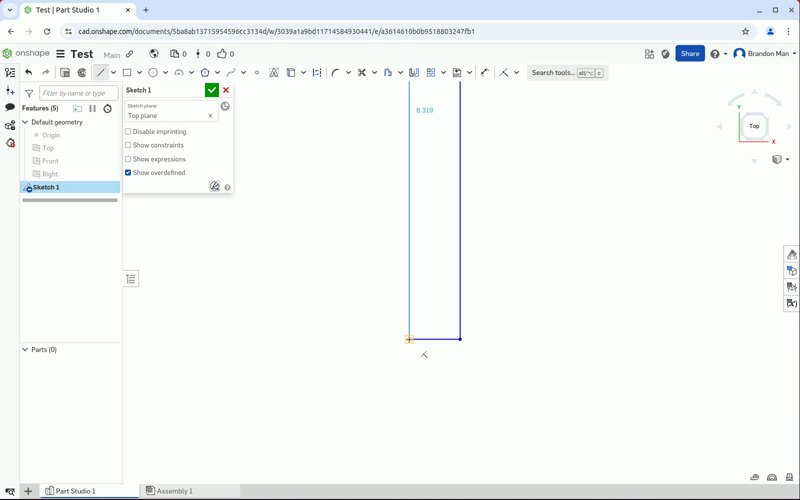
scroll(-6)
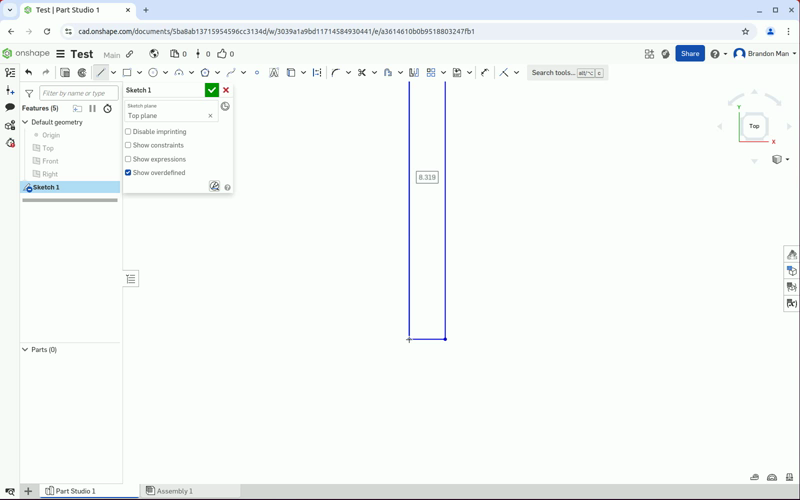
scroll(-6)
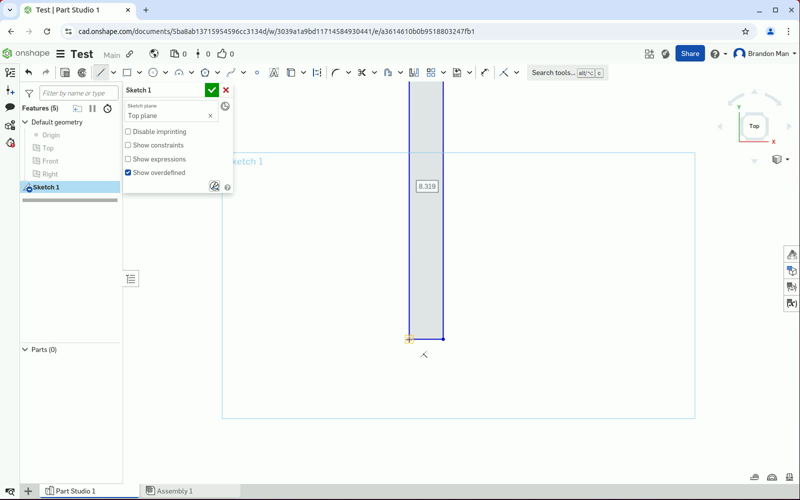
scroll(-6)
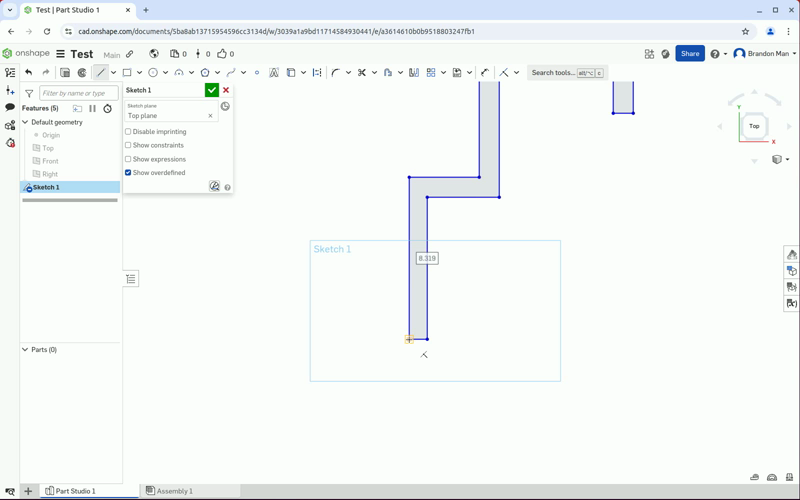
scroll(-6)
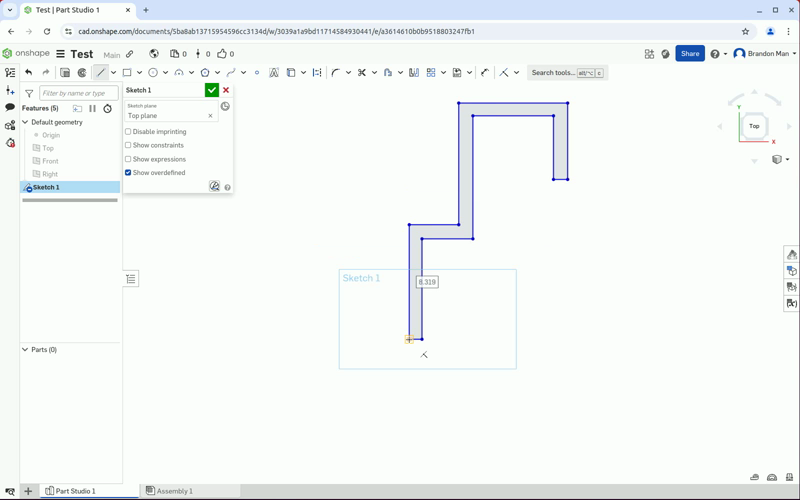
scroll(-6)
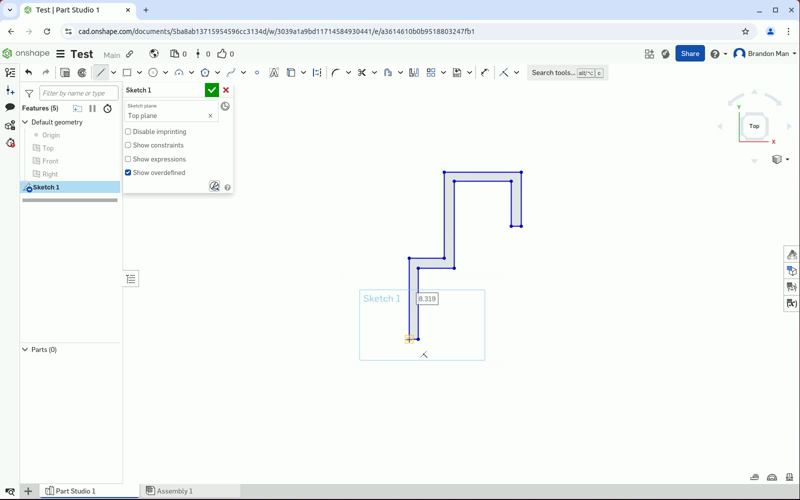
scroll(-6)
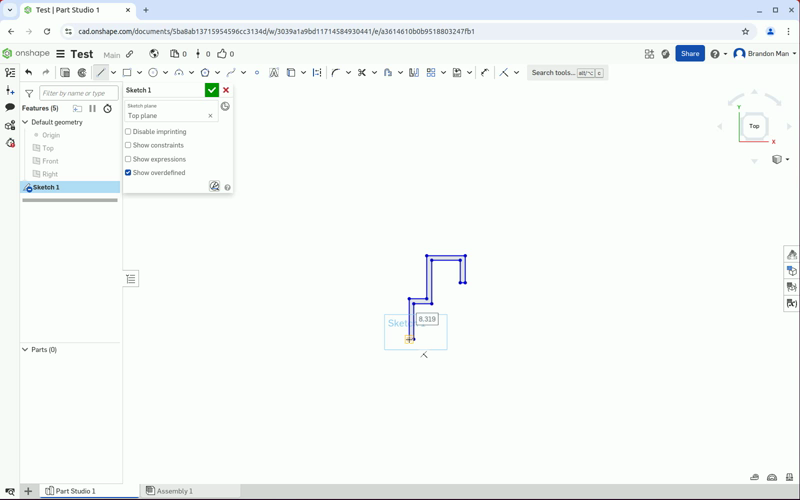
key(esc)
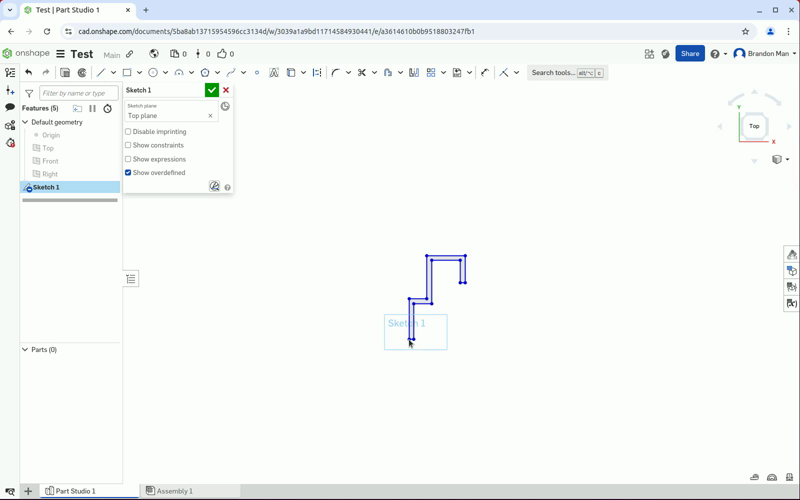
mouse_move(428, 261)
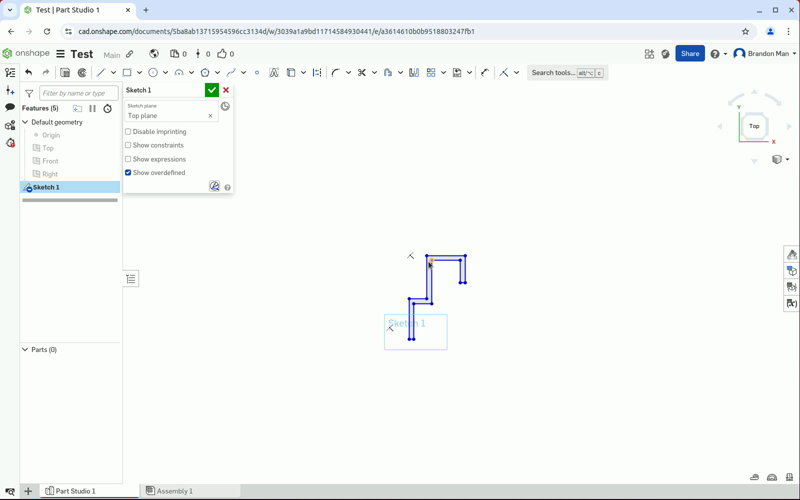
scroll(6)
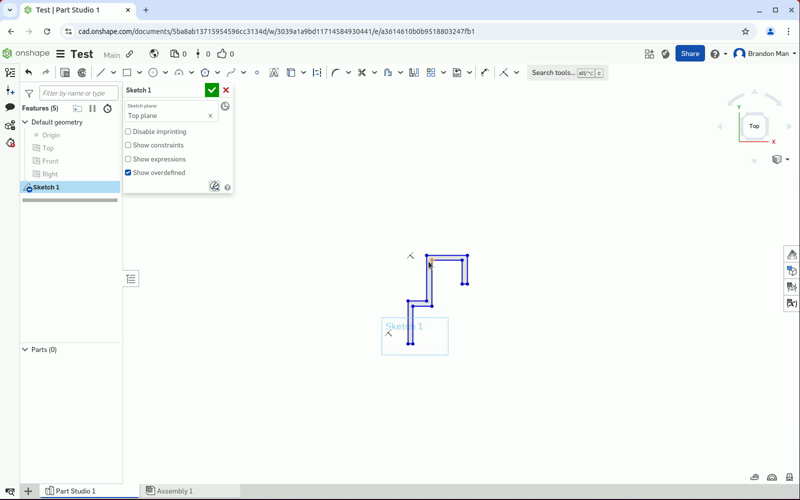
scroll(6)
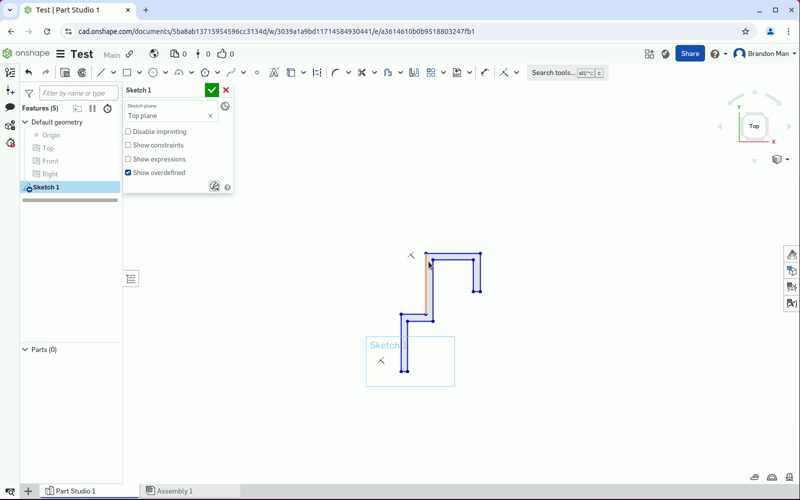
scroll(6)
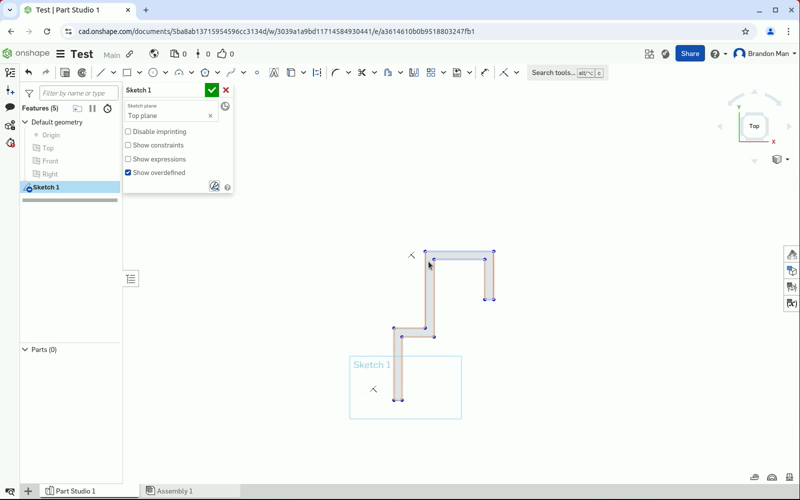
scroll(6)
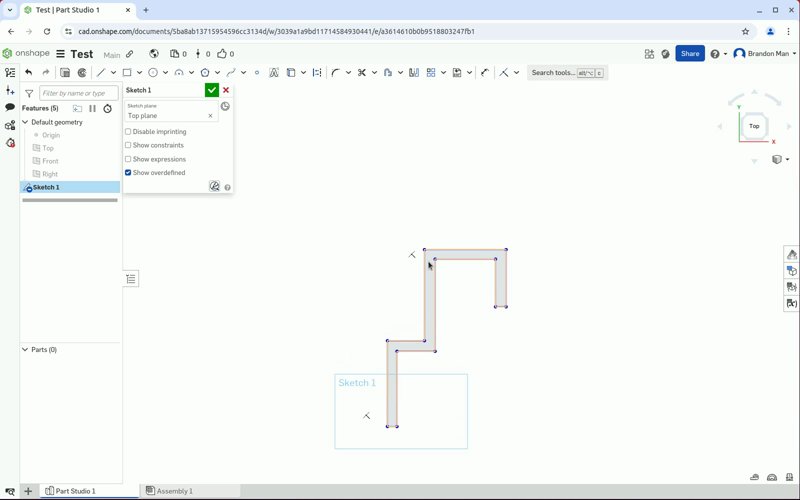
scroll(6)
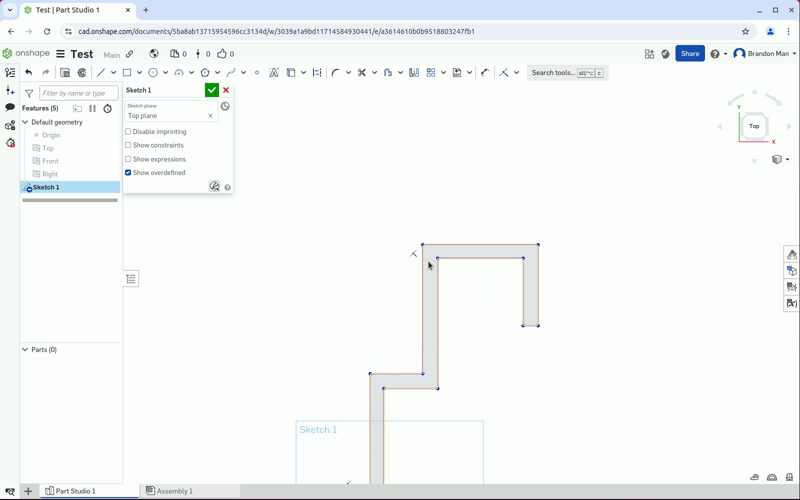
scroll(6)
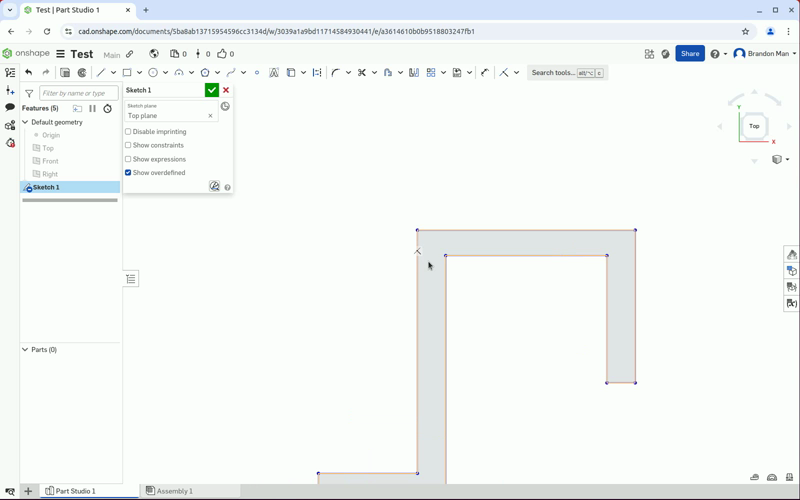
scroll(6)
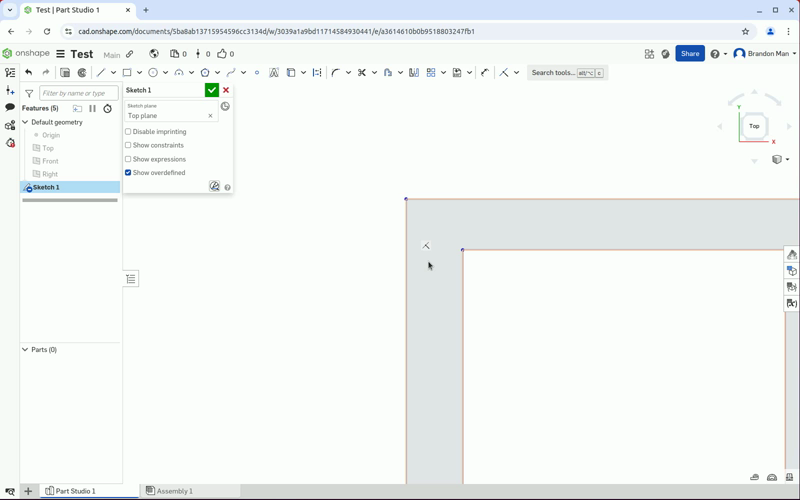
click(428, 261)
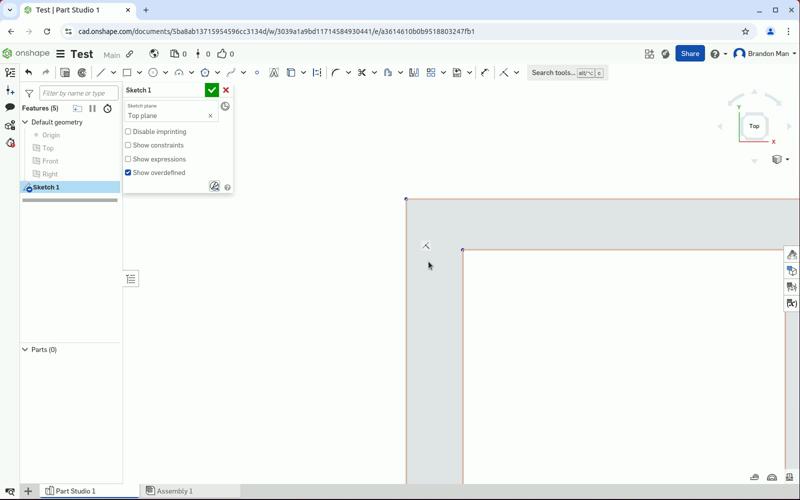
scroll(-6)
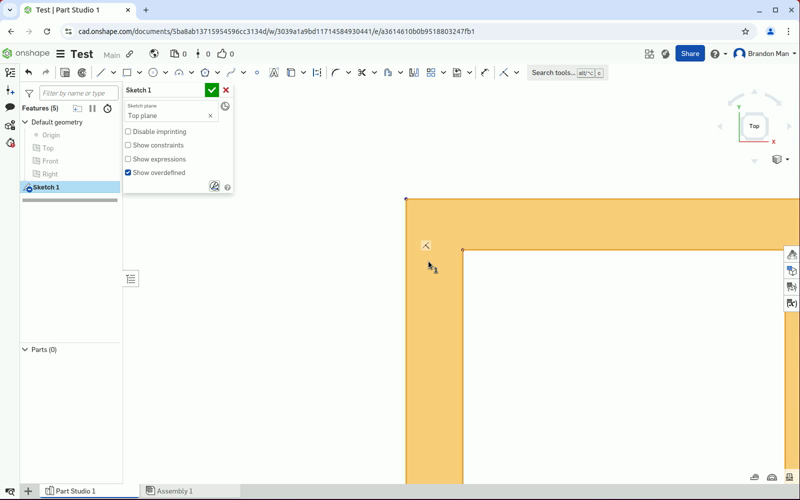
scroll(-6)
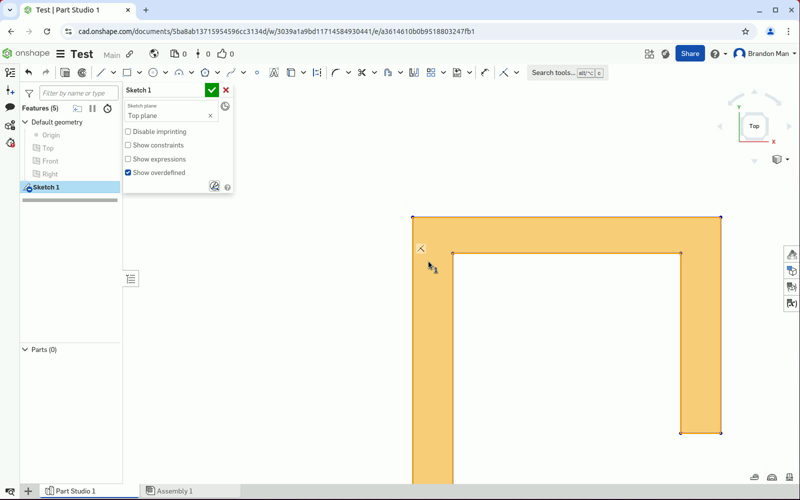
scroll(-6)
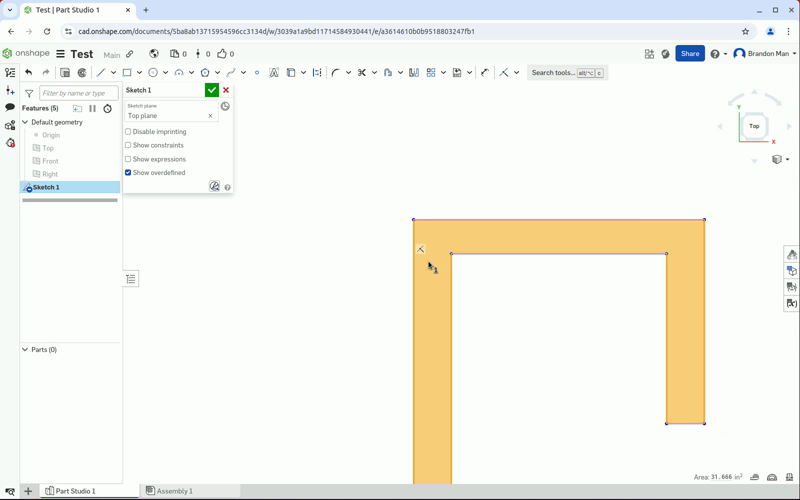
scroll(-6)
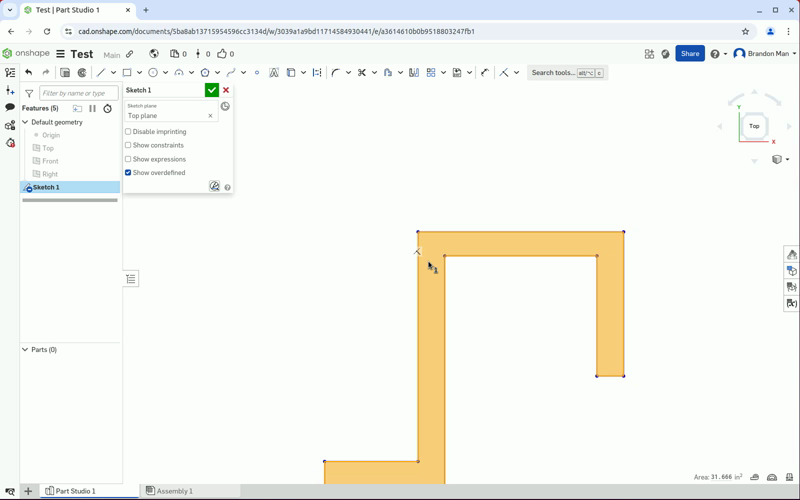
scroll(-6)
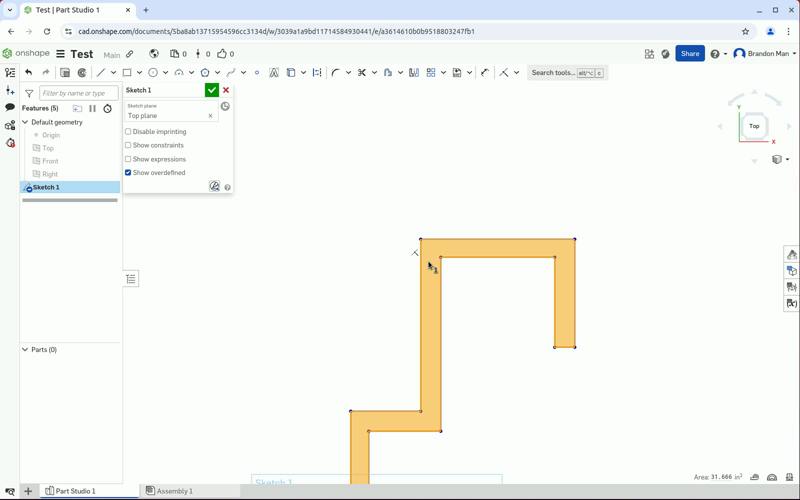
scroll(-6)
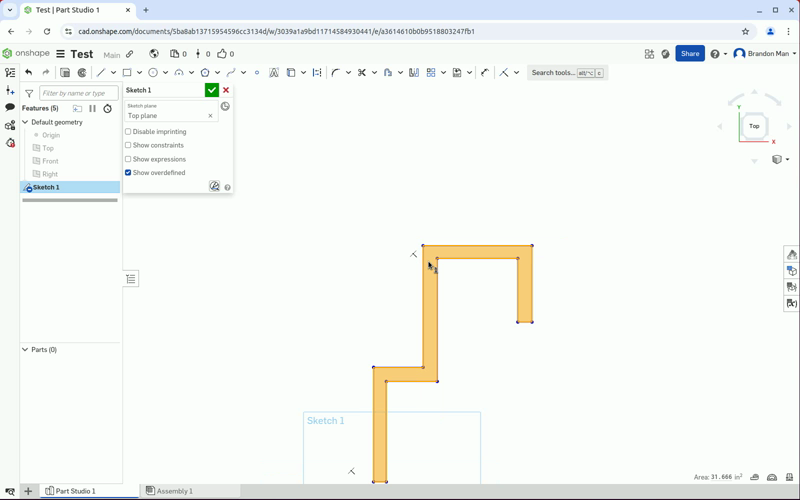
scroll(-6)
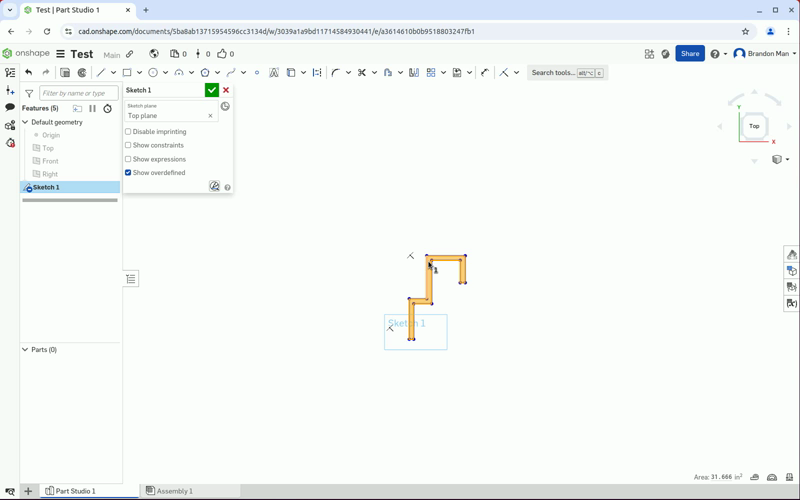
mouse_move(73, 352)
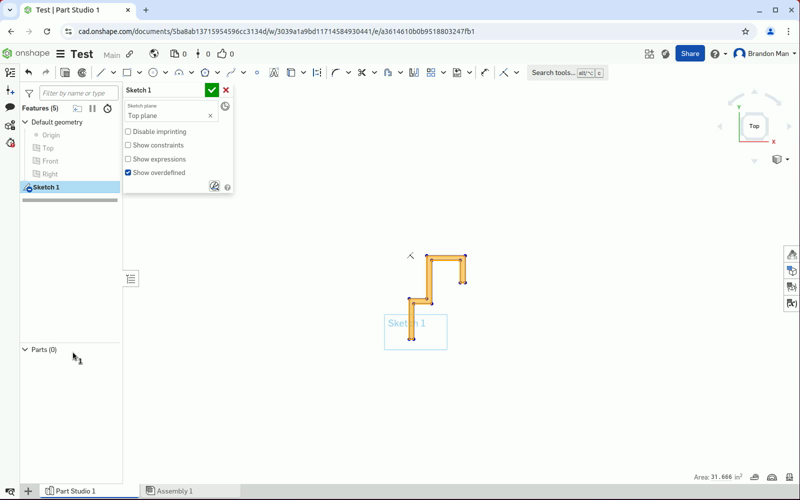
key(shift+y)
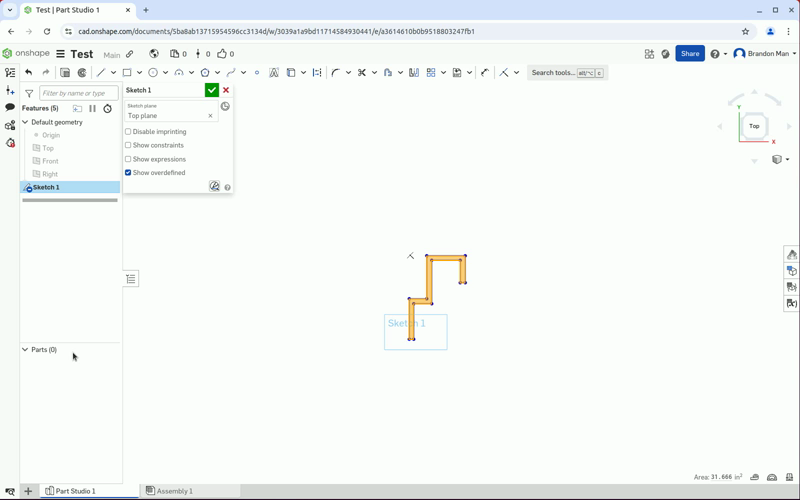
key(shift+e)
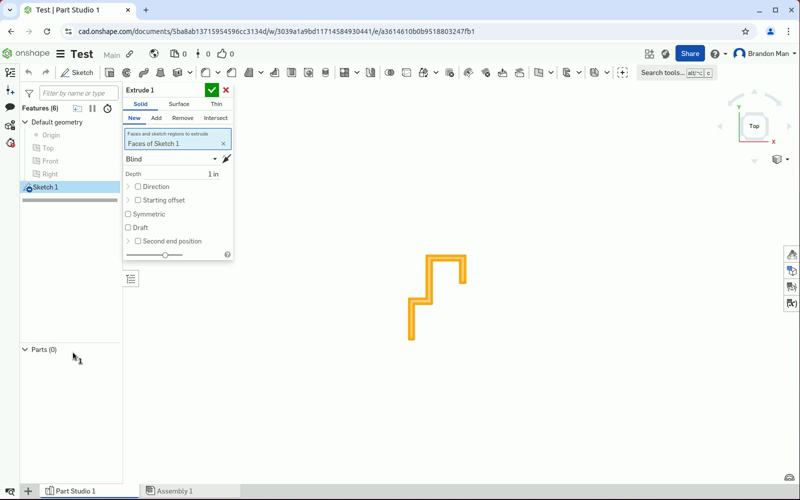
mouse_move(143, 106)
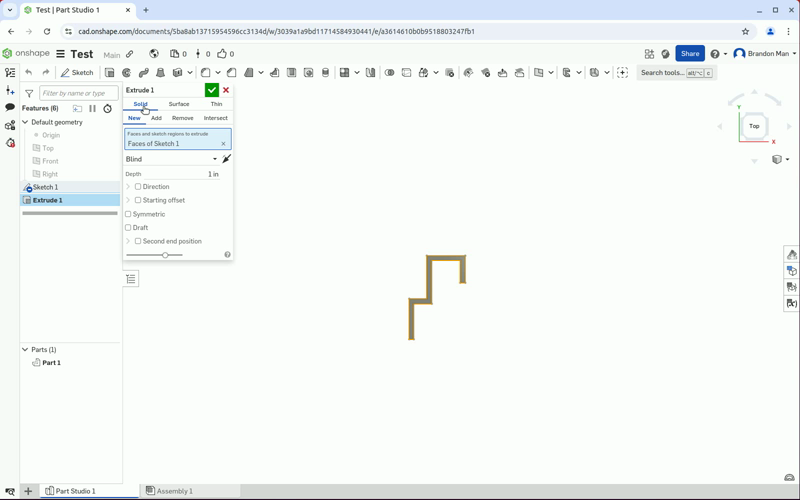
click(143, 106)
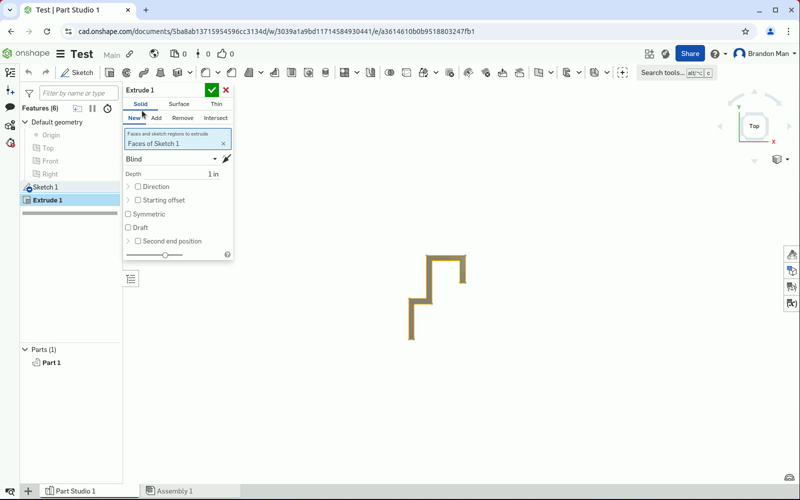
mouse_move(137, 120)
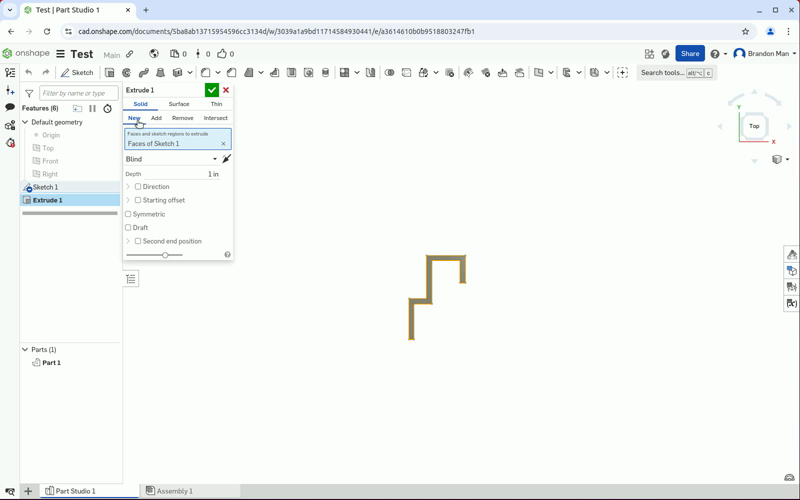
click(137, 120)
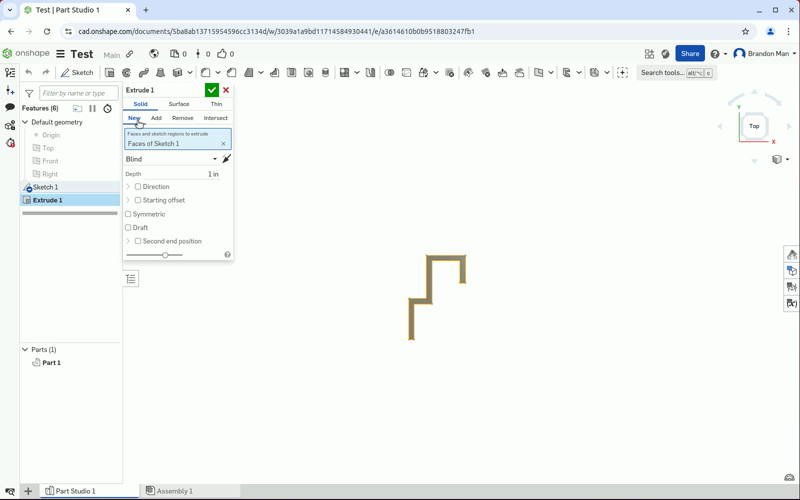
key(tab, 4)
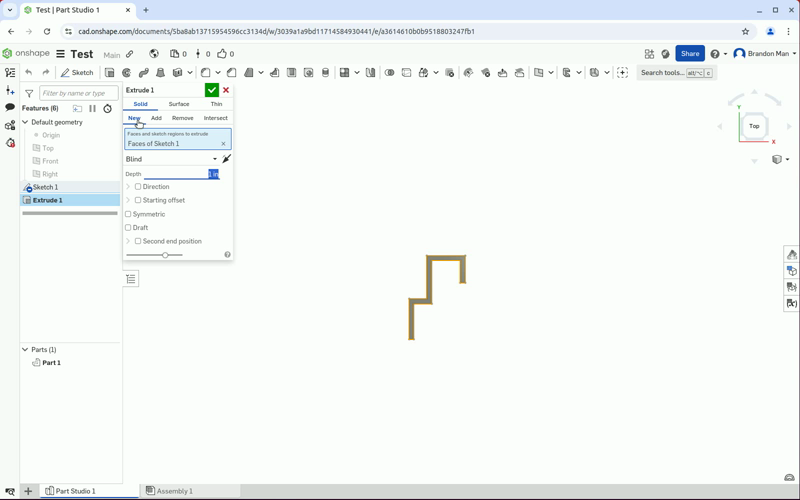
text(23.108)
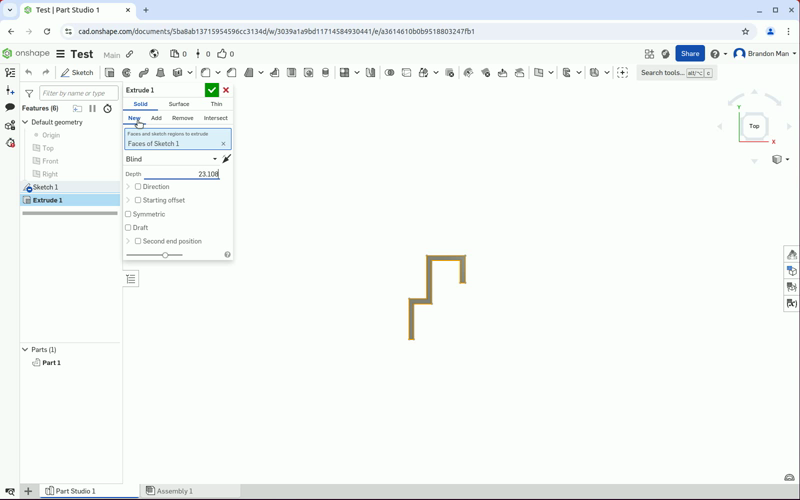
key(enter)
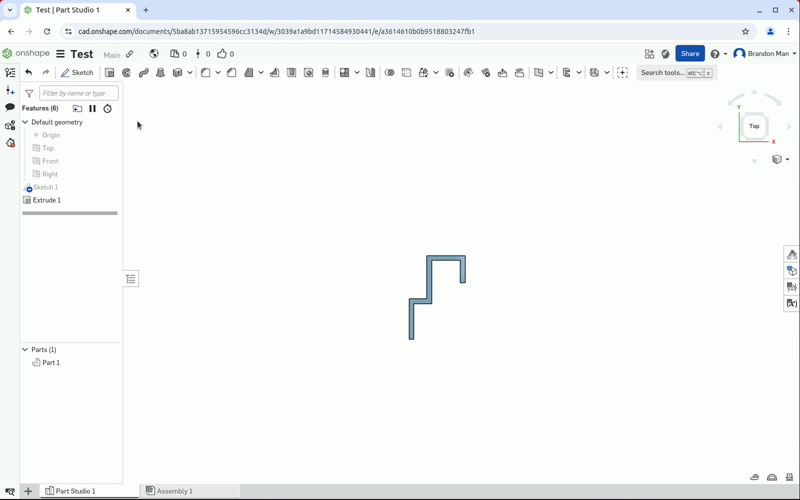
key(shift+h)
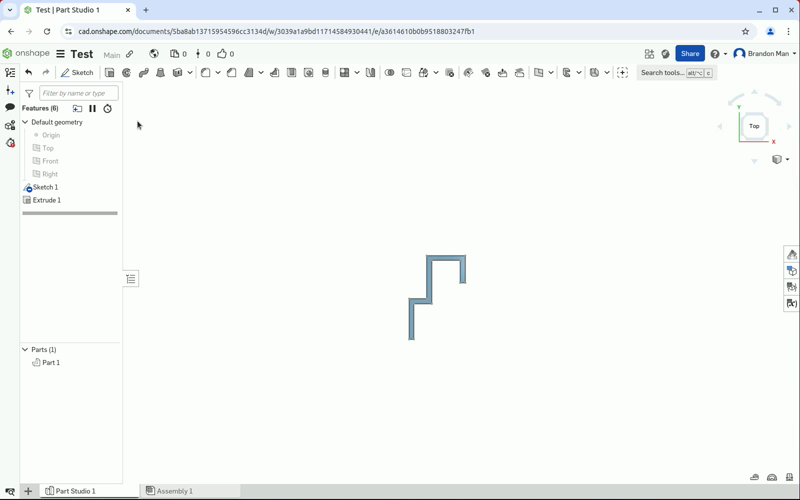
key(shift+h)
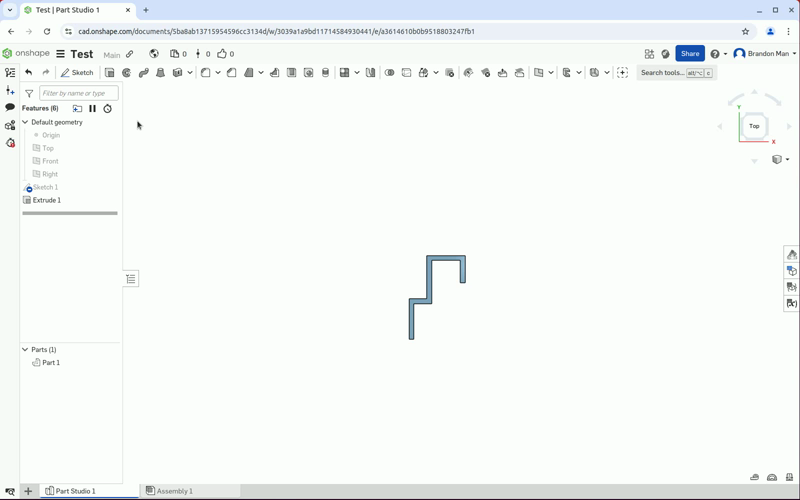
mouse_move(73, 189)
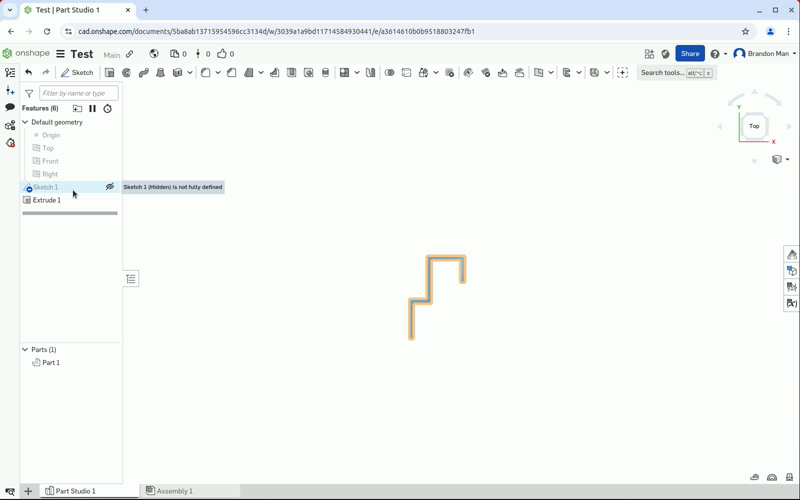
click(73, 189)
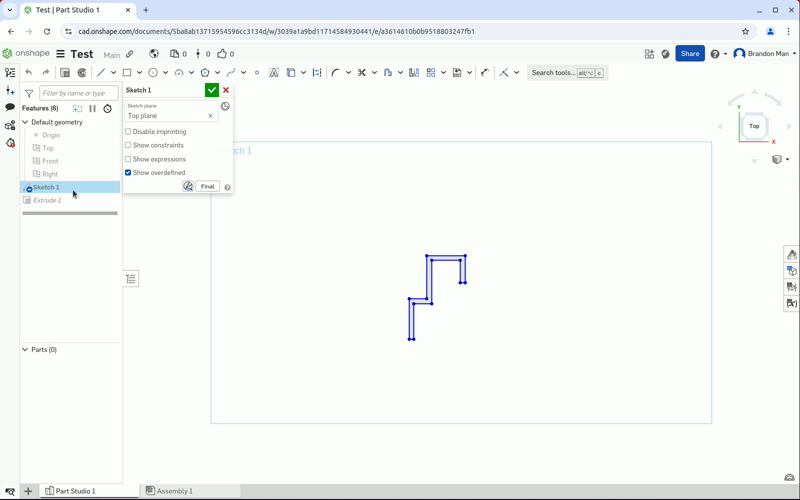
mouse_move(229, 92)
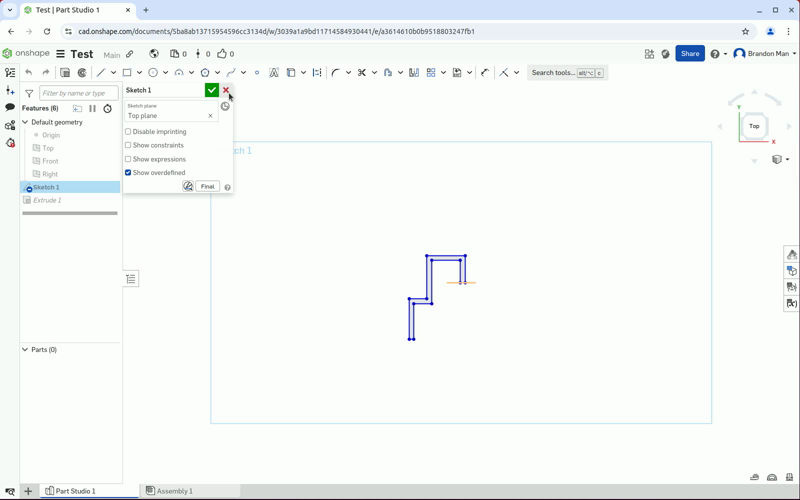
click(229, 92)
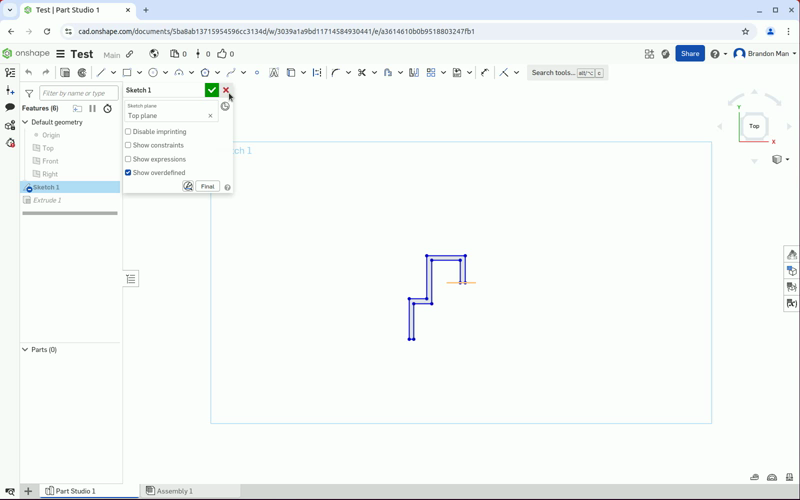
mouse_move(73, 352)
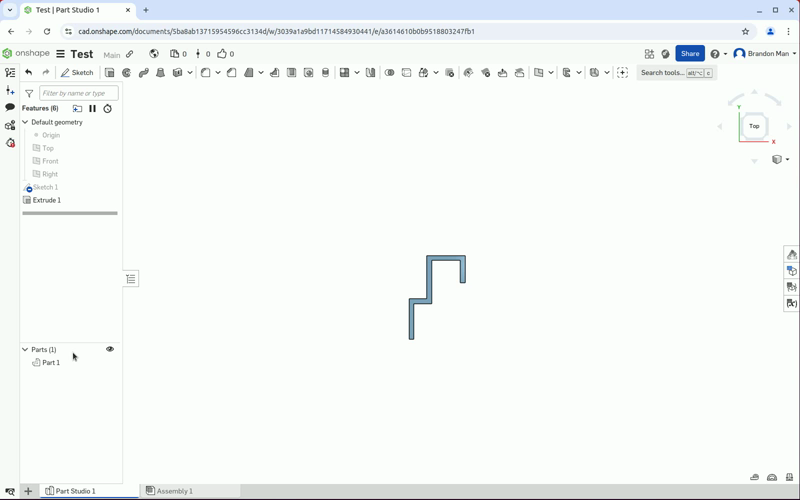
key(y)
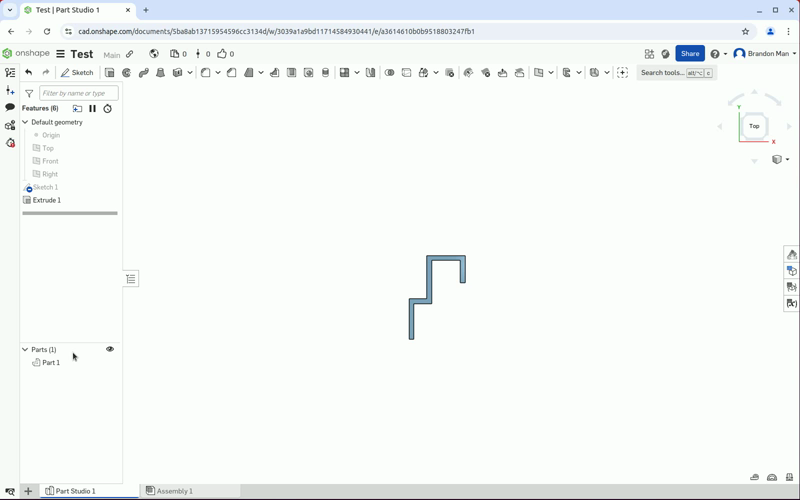
key(shift+p)
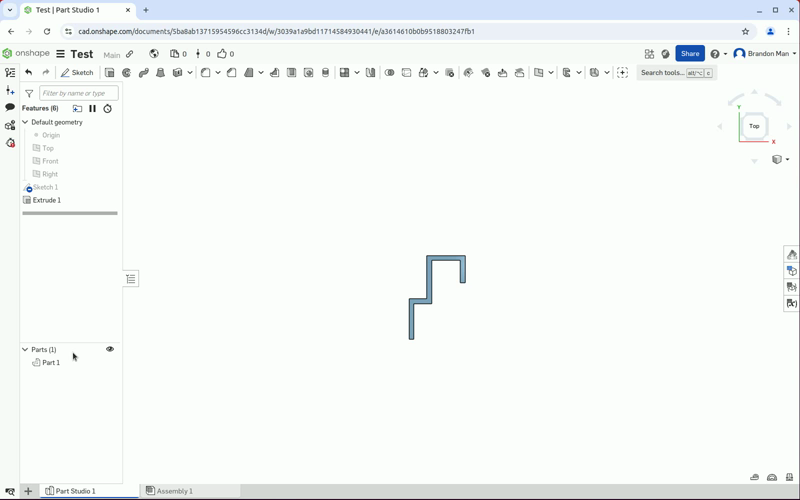
key(space)
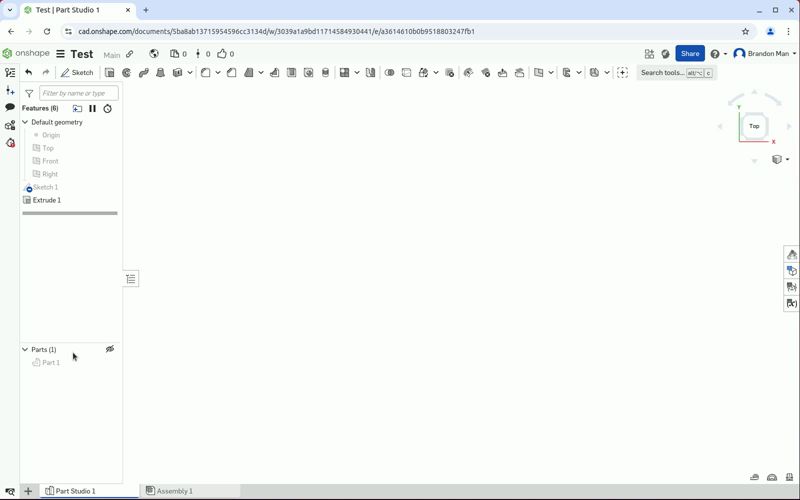
key_down(shift)
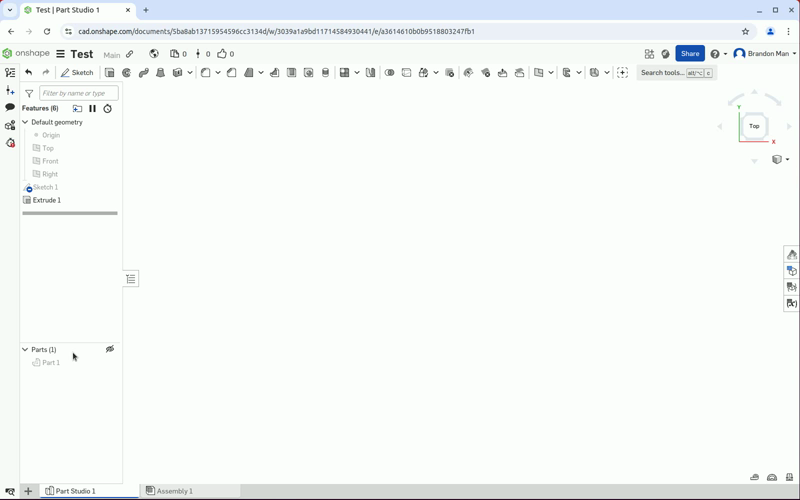
key(up)
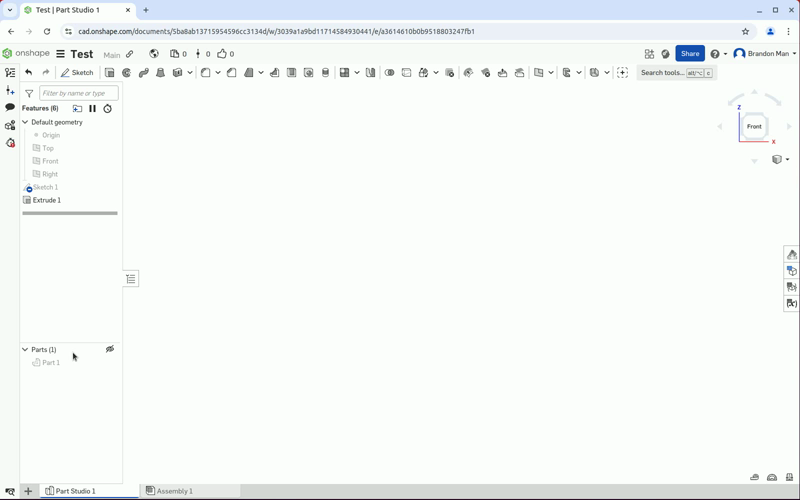
key_up(shift)
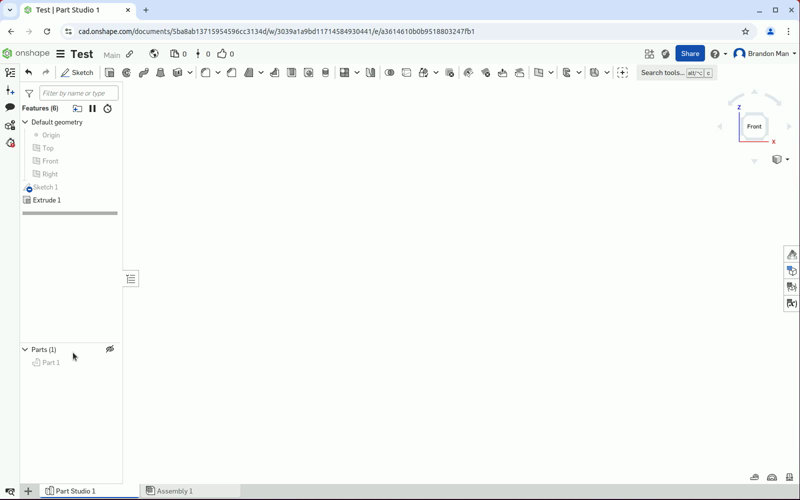
key(space)
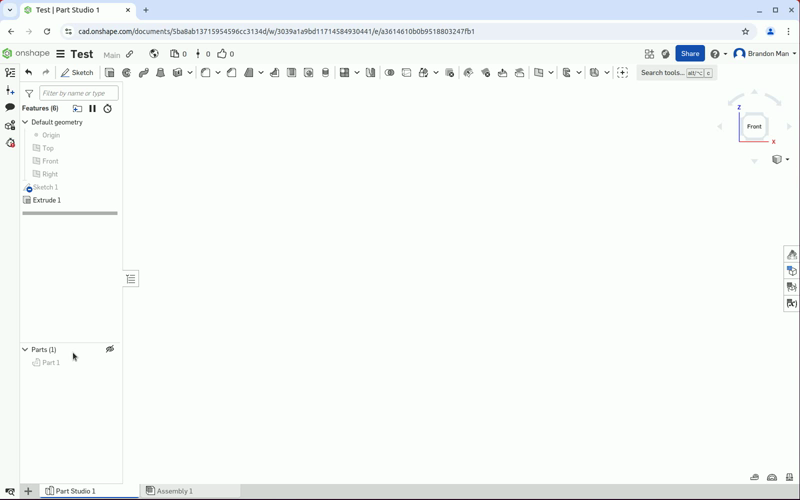
key_down(shift)
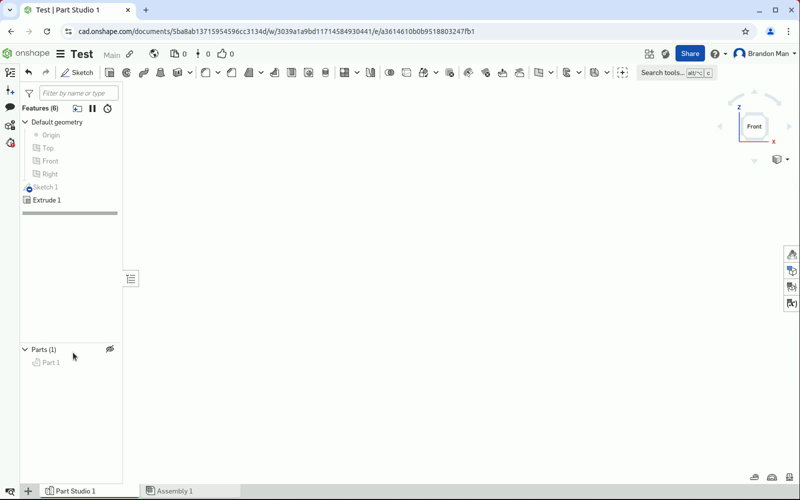
key(left)
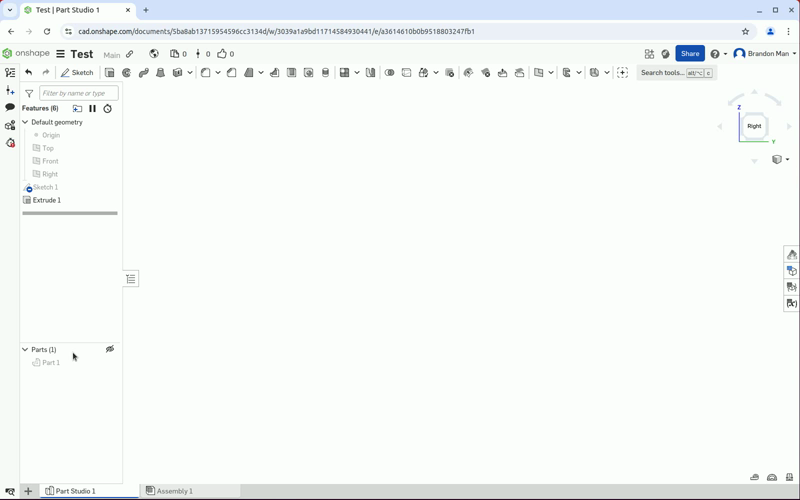
key_up(shift)
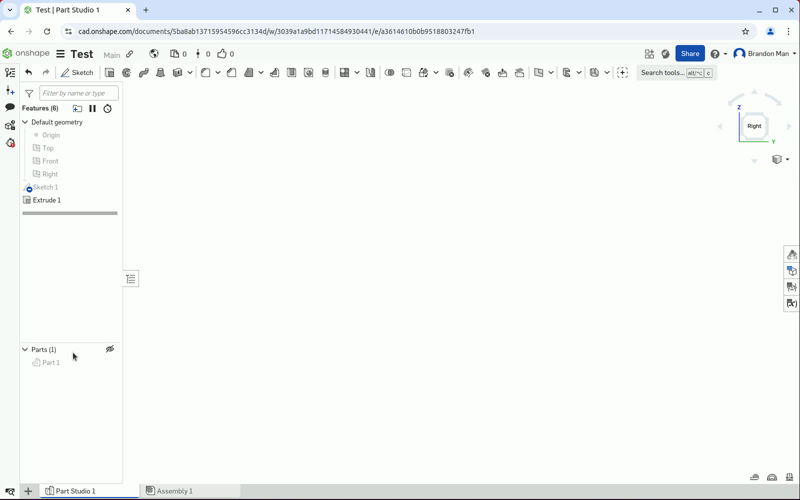
mouse_move(73, 352)
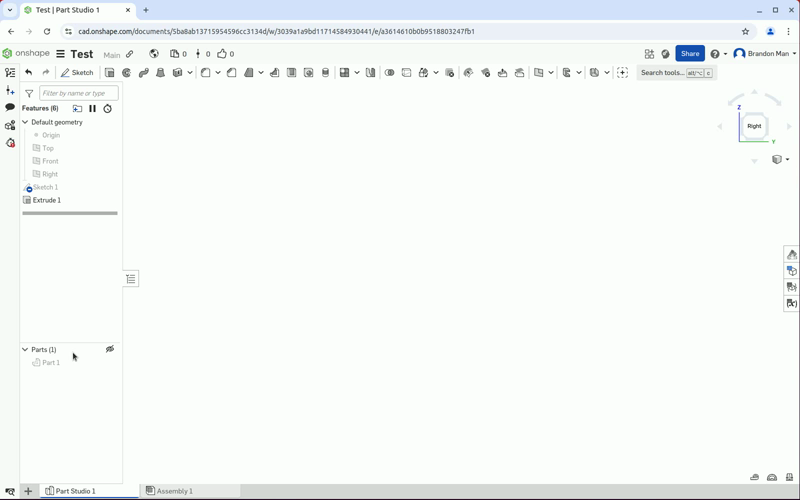
key(shift+y)
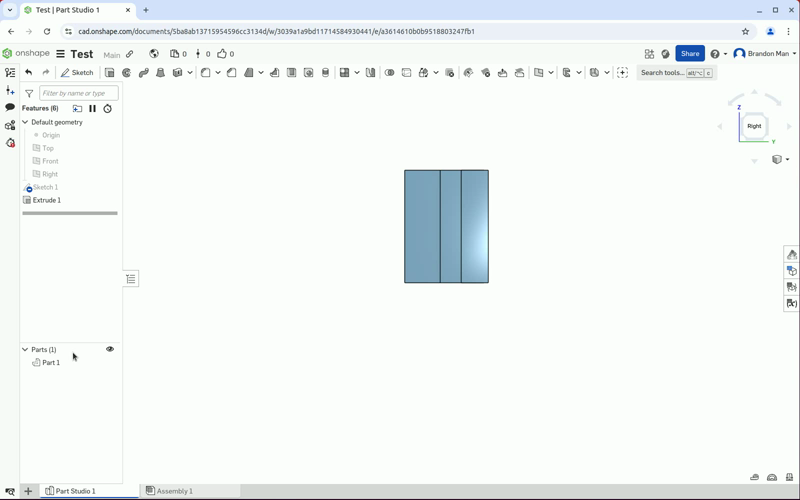
mouse_move(541, 75)
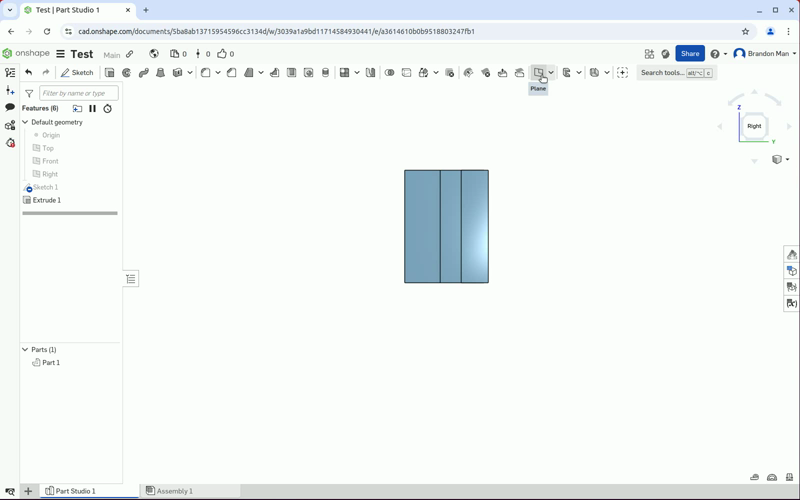
click(541, 75)
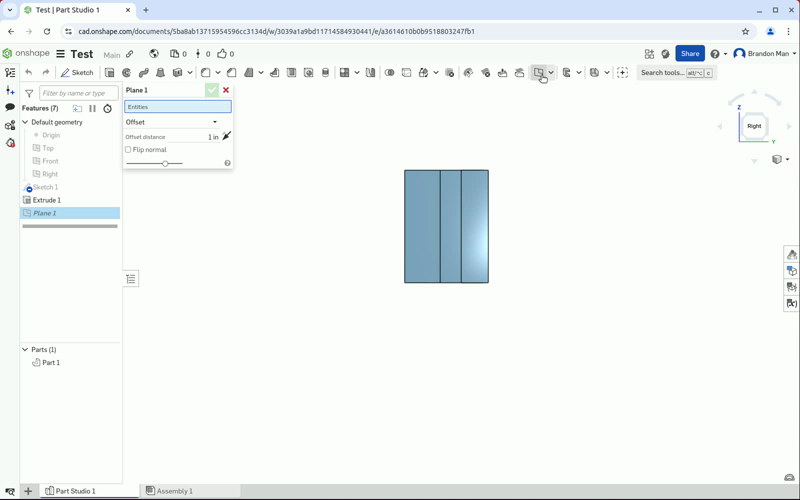
mouse_move(73, 176)
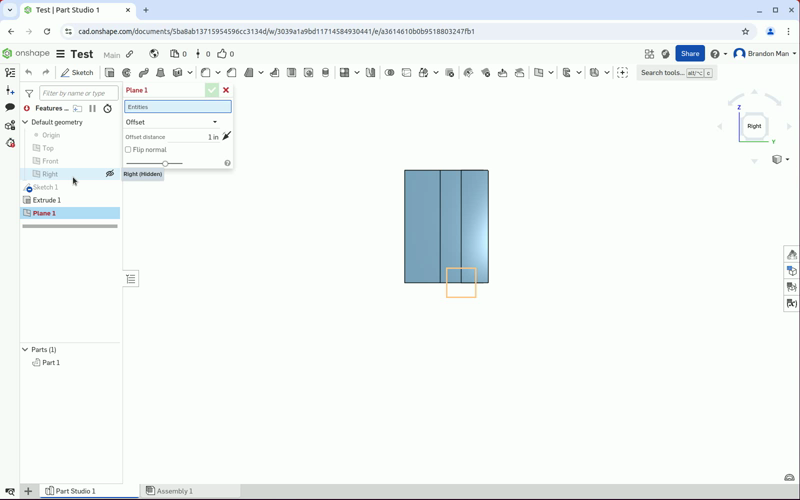
click(73, 176)
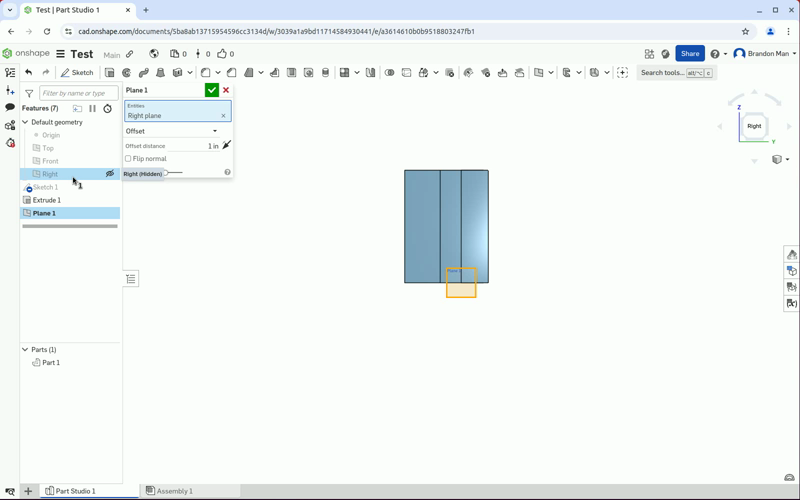
key(tab, 2)
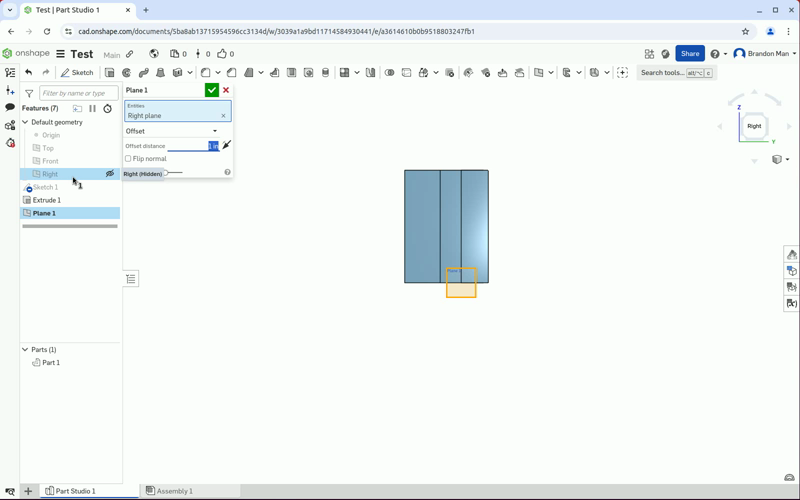
text(6.994)
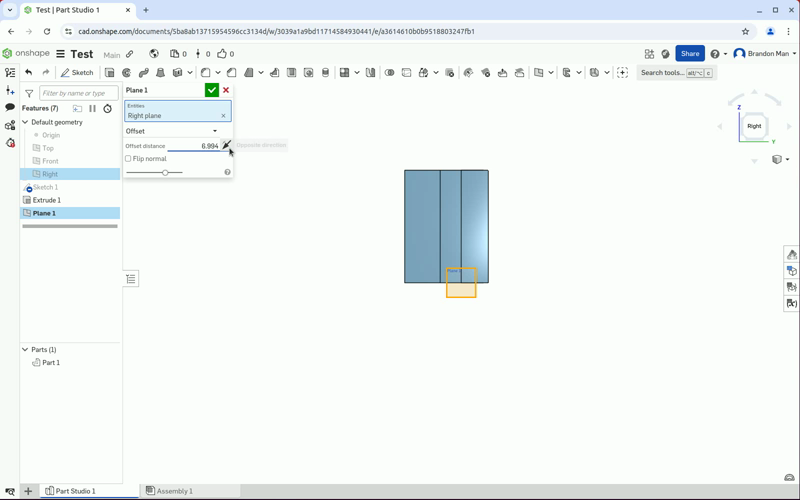
mouse_move(229, 147)
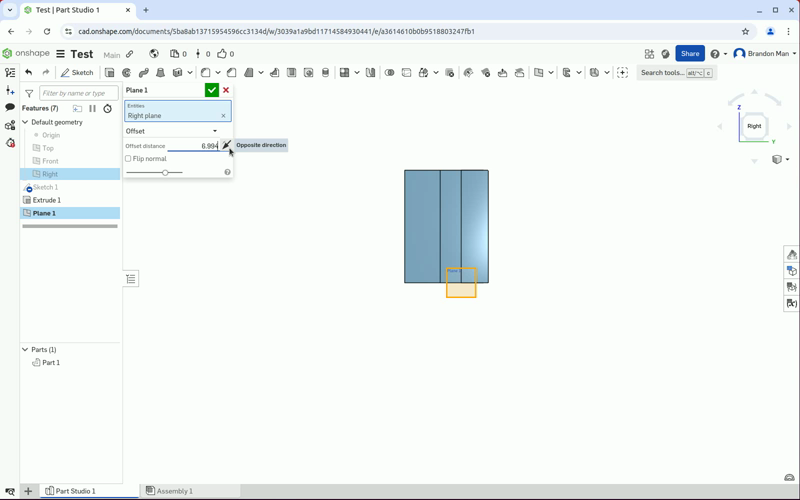
click(229, 147)
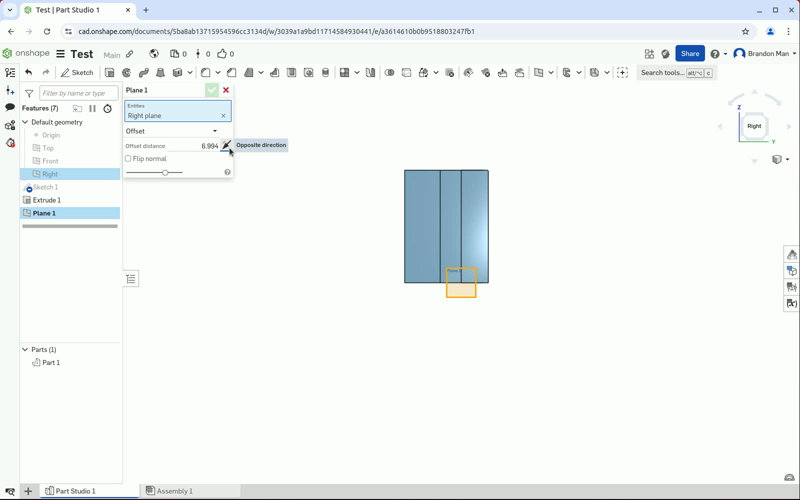
key(enter, 2)
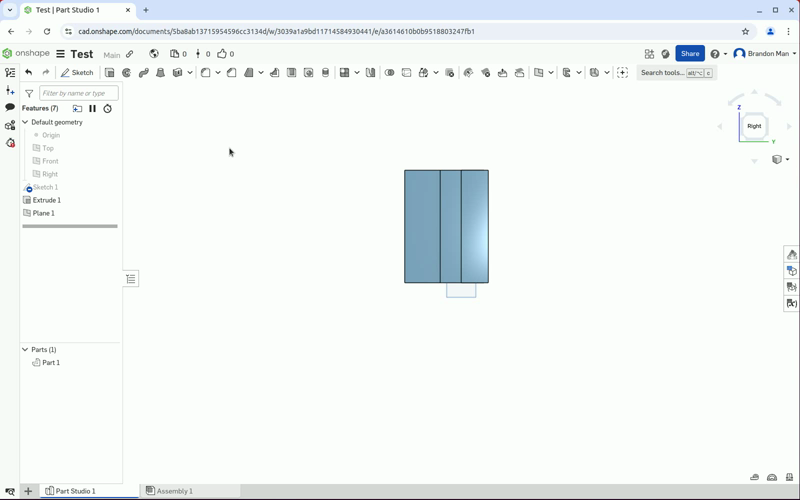
key(shift+s)
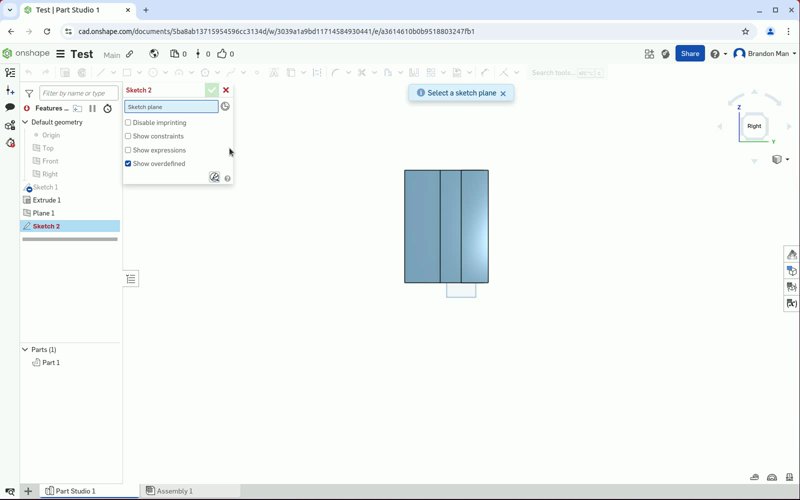
mouse_move(73, 215)
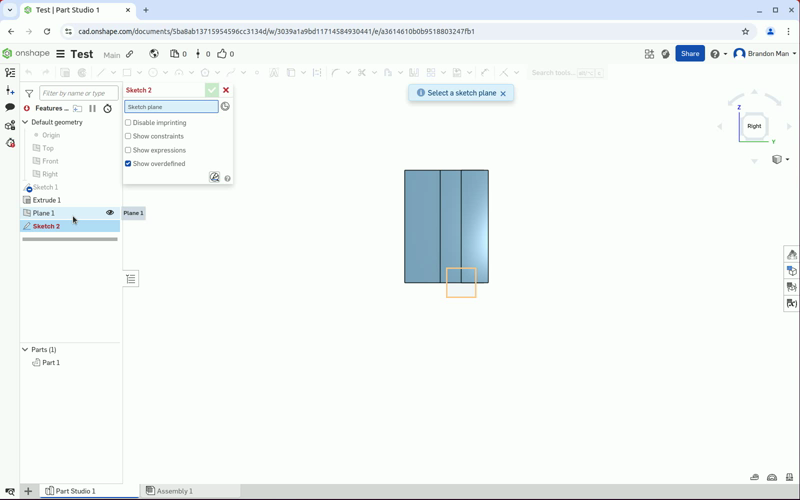
click(73, 215)
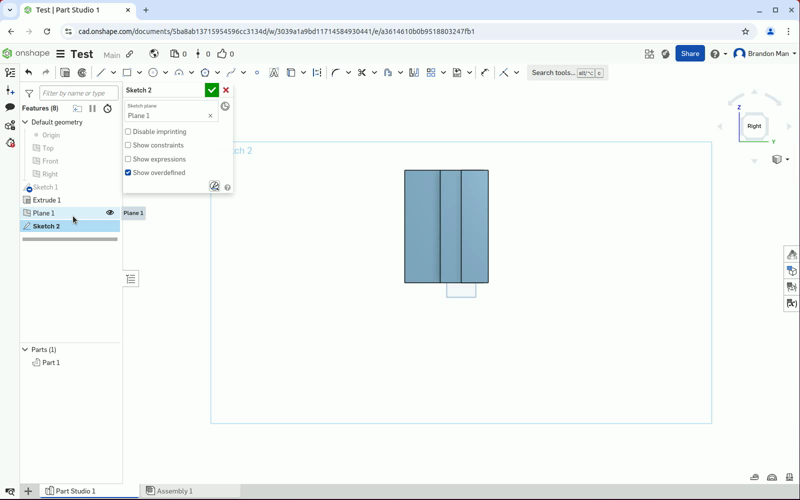
mouse_move(73, 352)
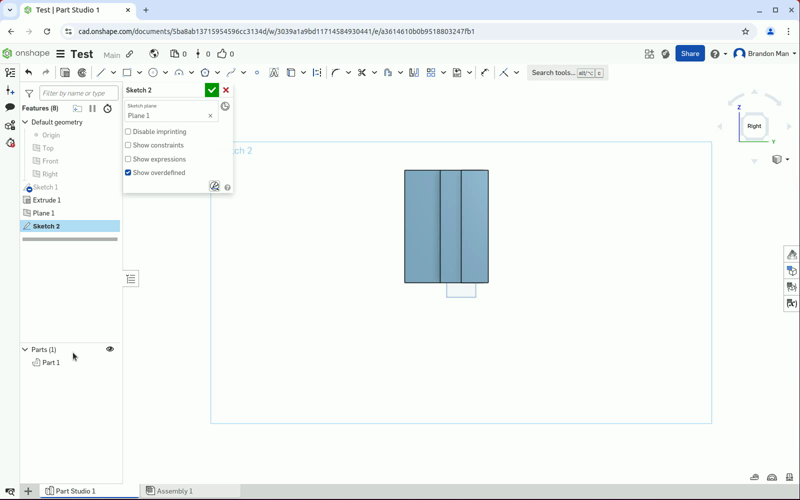
key(y)
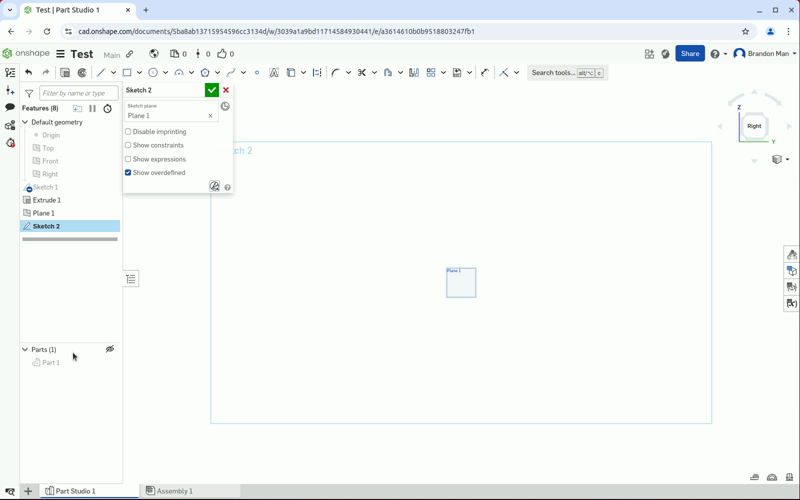
key(l)
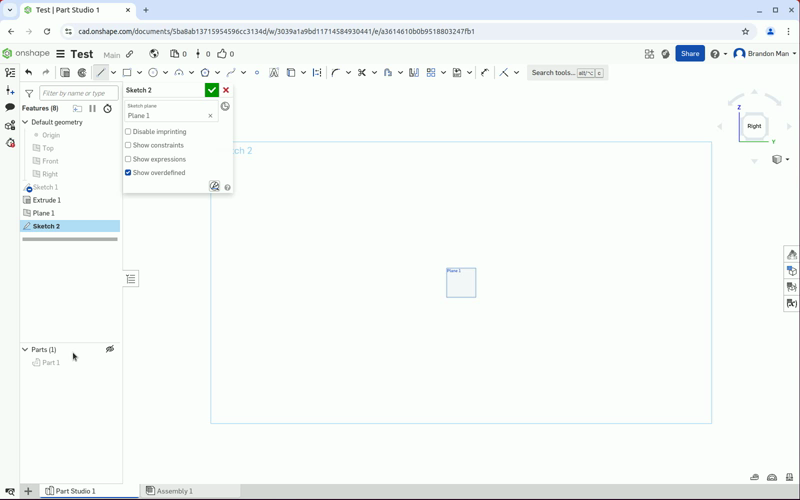
key_down(shift)
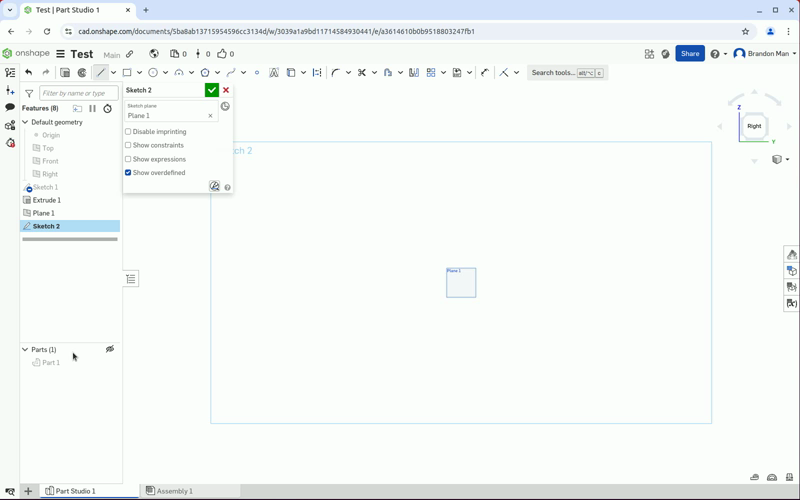
mouse_move(444, 260)
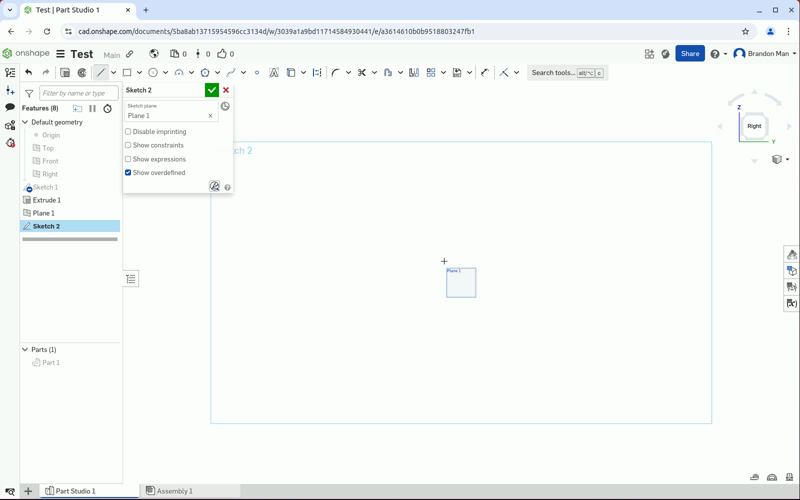
click(444, 260)
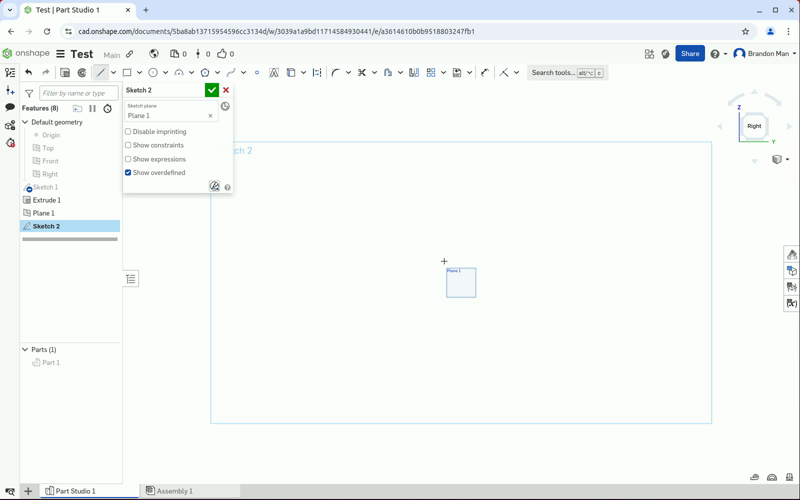
key_up(shift)
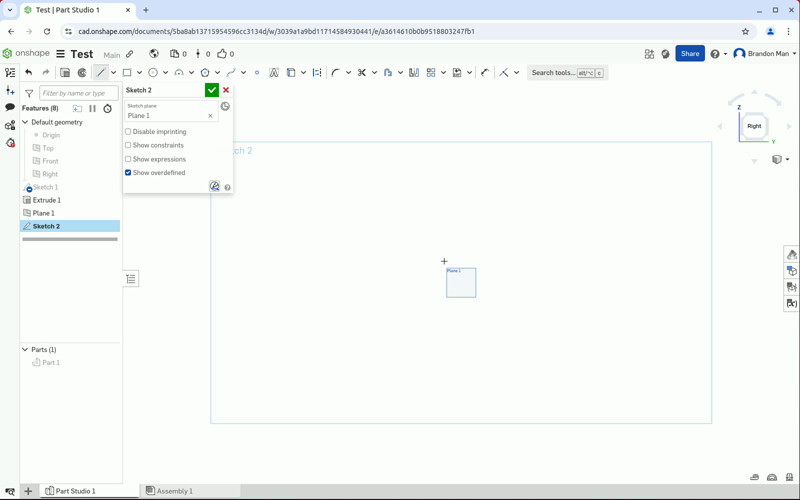
key_down(shift)
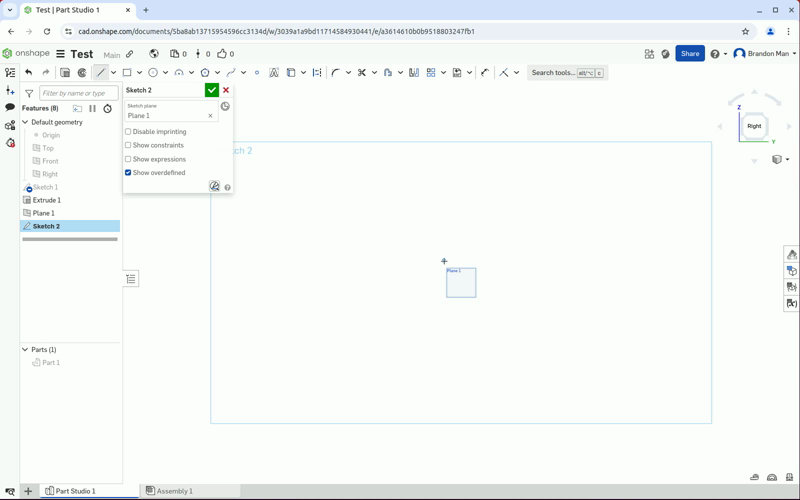
mouse_move(474, 260)
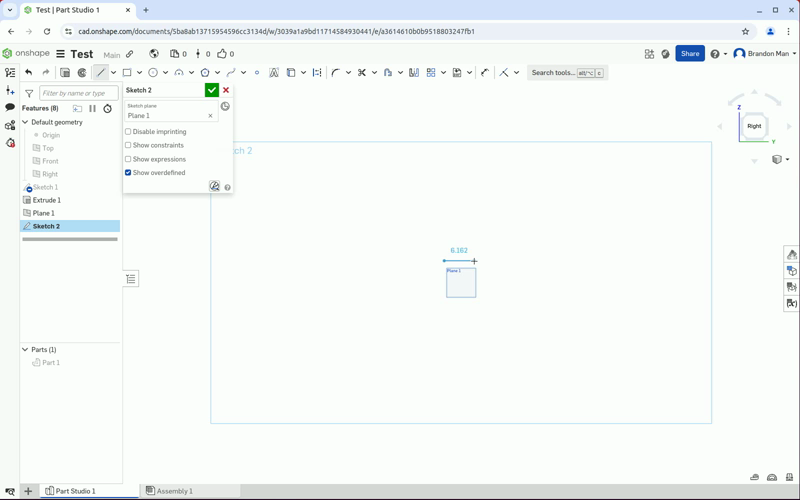
mouse_move(488, 260)
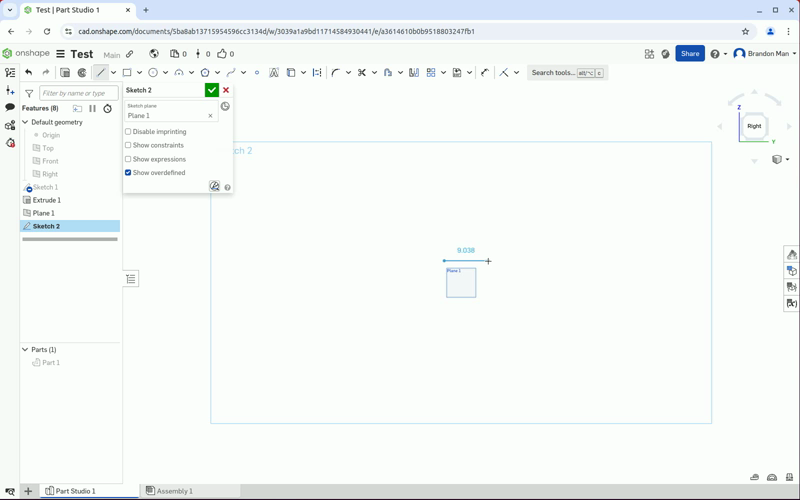
click(488, 260)
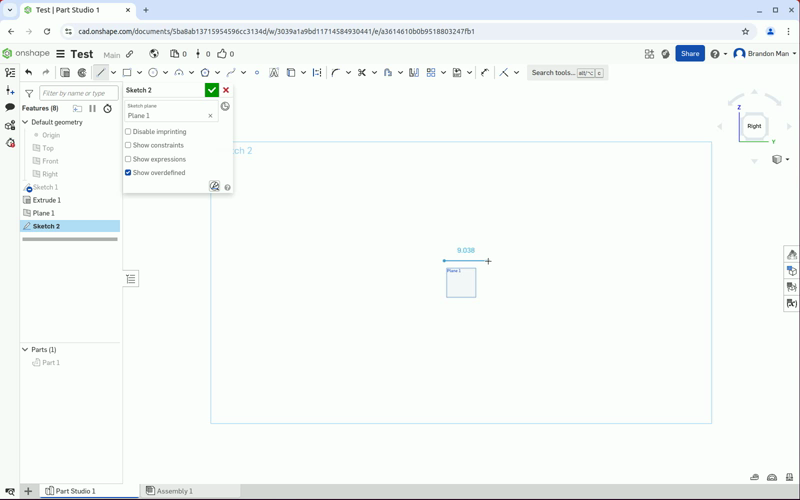
key_up(shift)
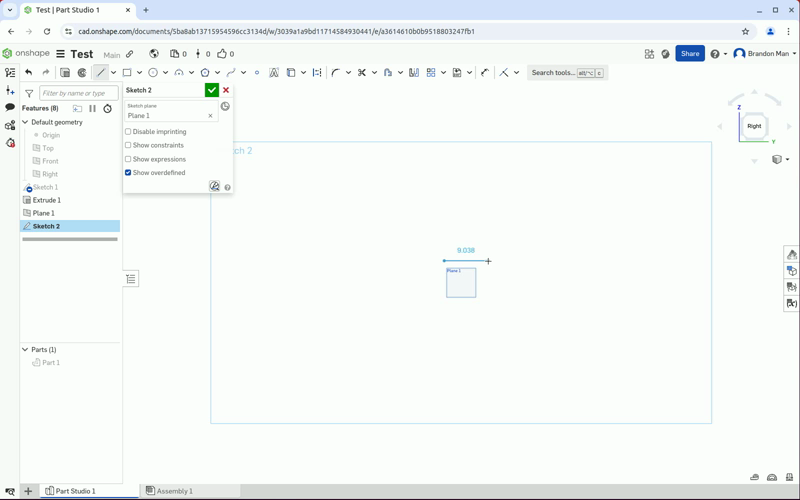
key_down(shift)
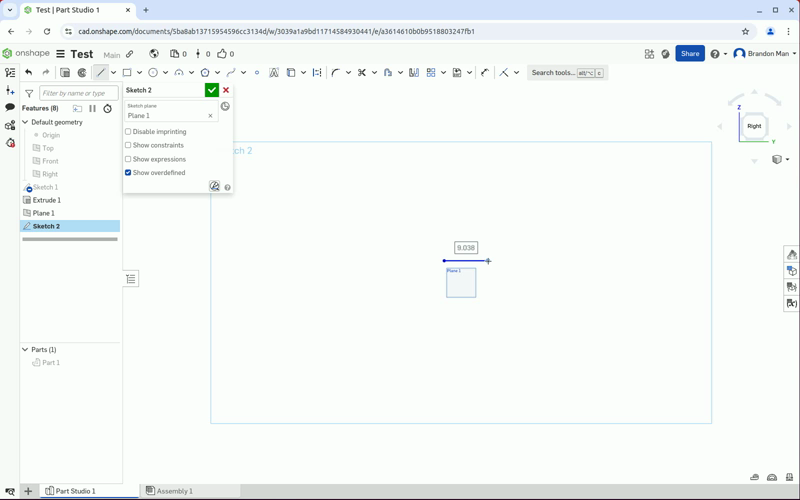
mouse_move(488, 192)
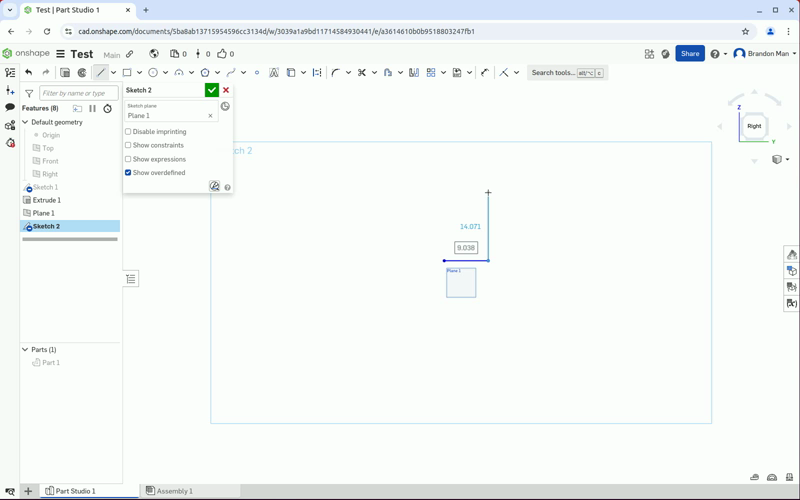
click(488, 192)
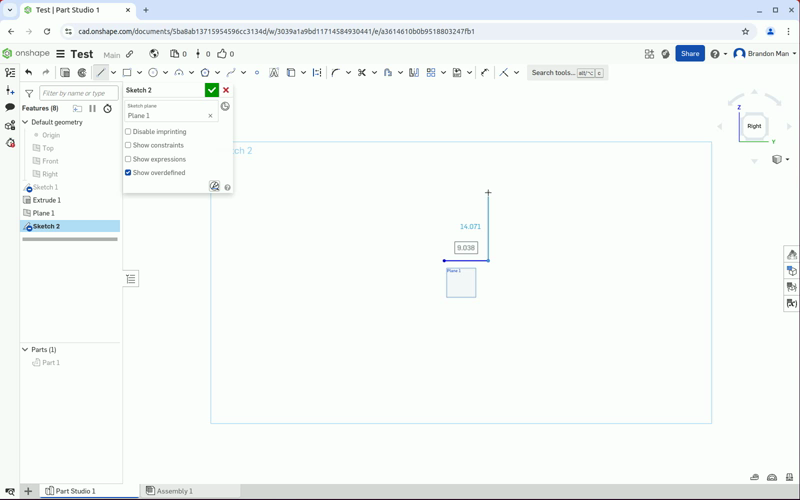
key_up(shift)
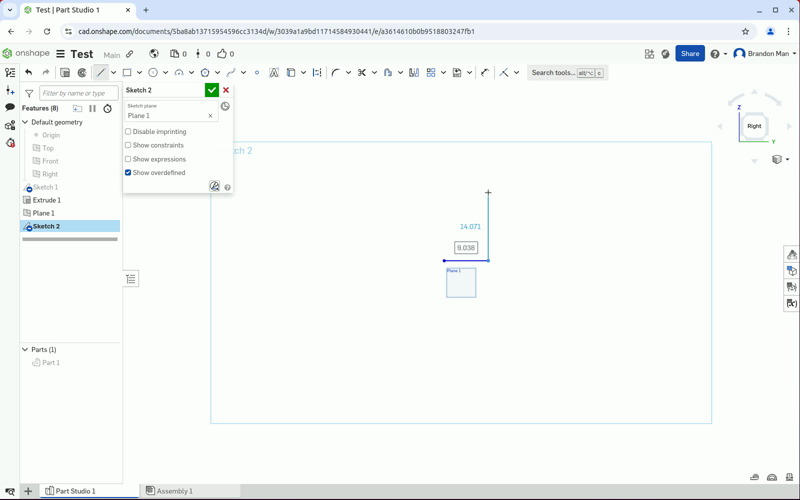
key_down(shift)
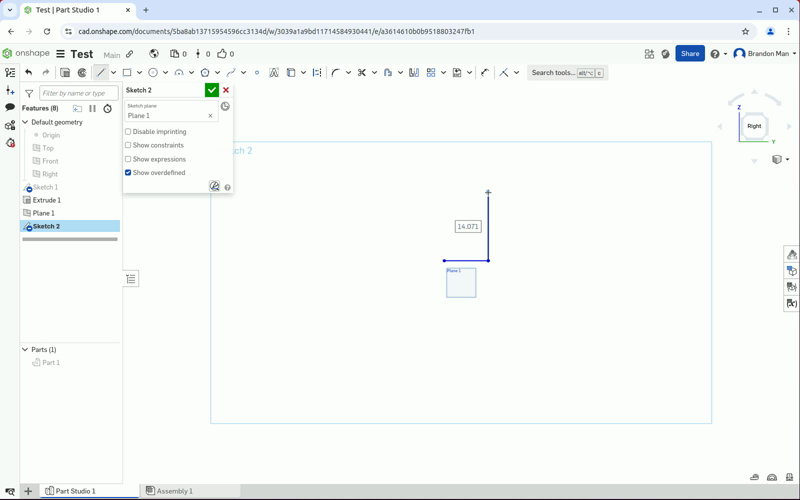
mouse_move(518, 192)
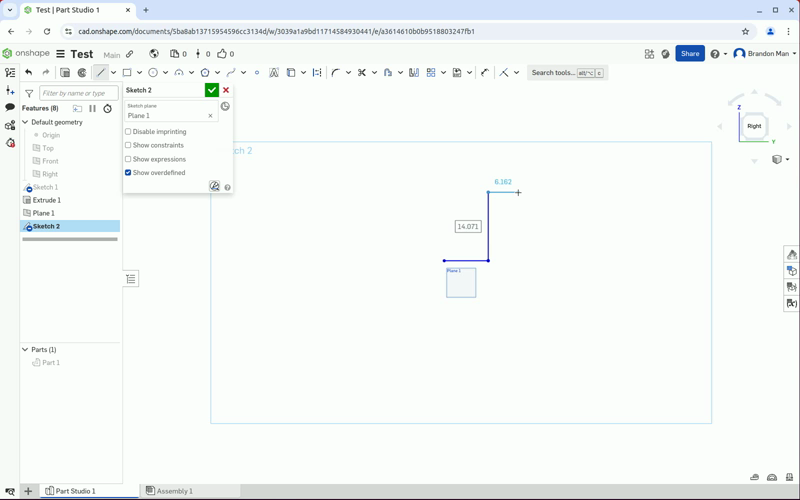
mouse_move(444, 192)
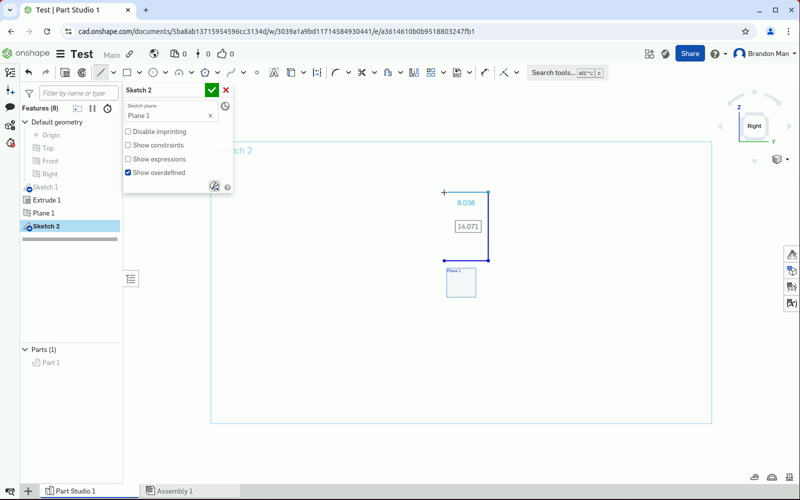
click(444, 192)
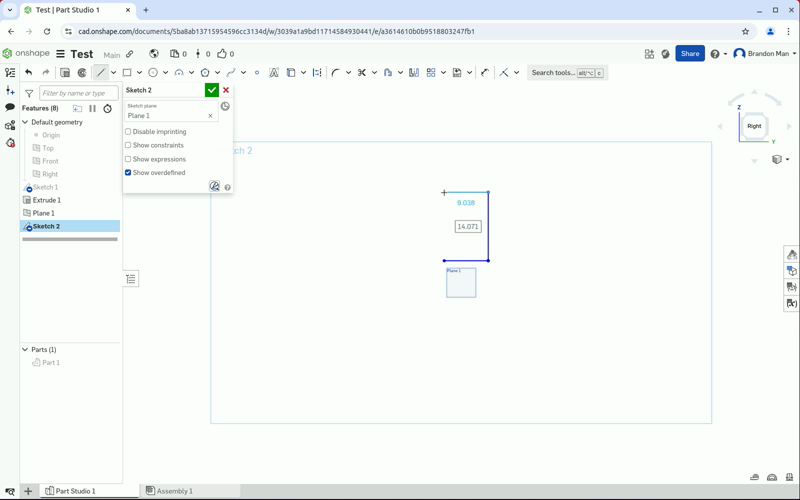
key_up(shift)
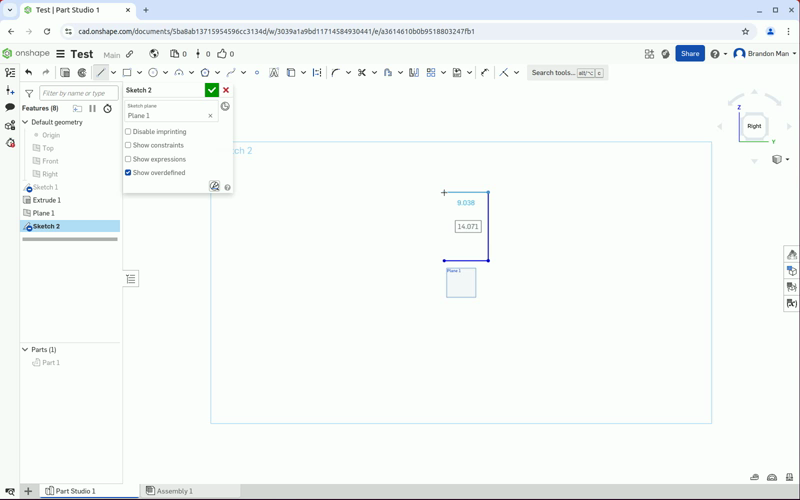
key_down(shift)
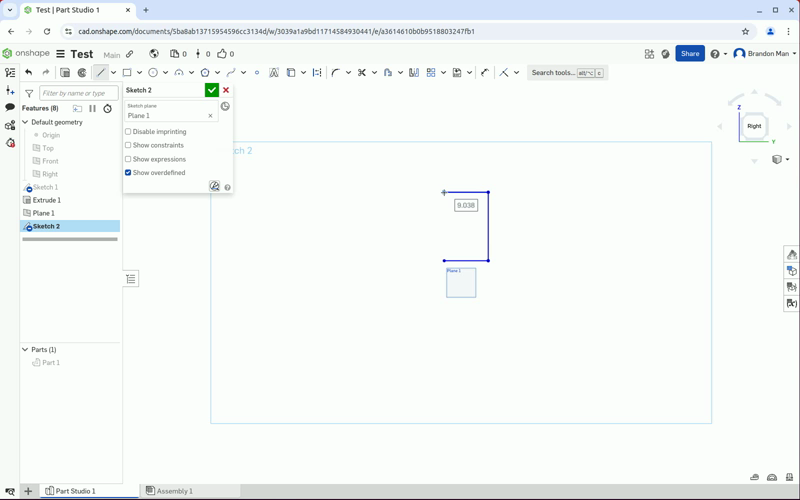
mouse_move(444, 260)
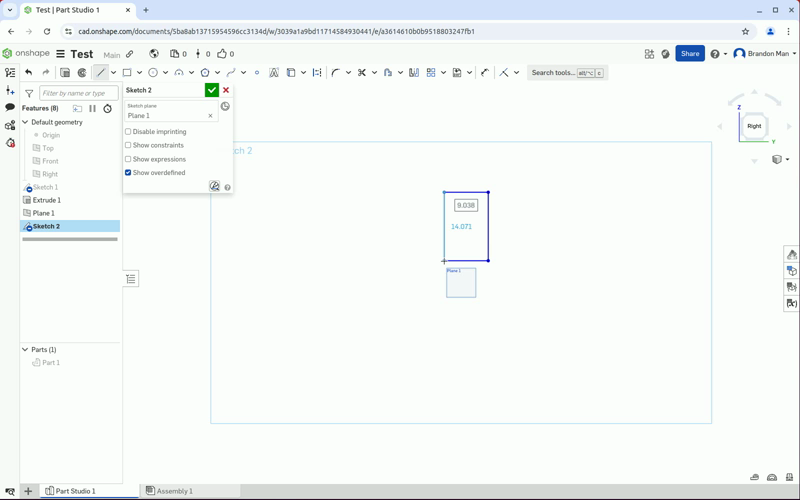
key_up(shift)
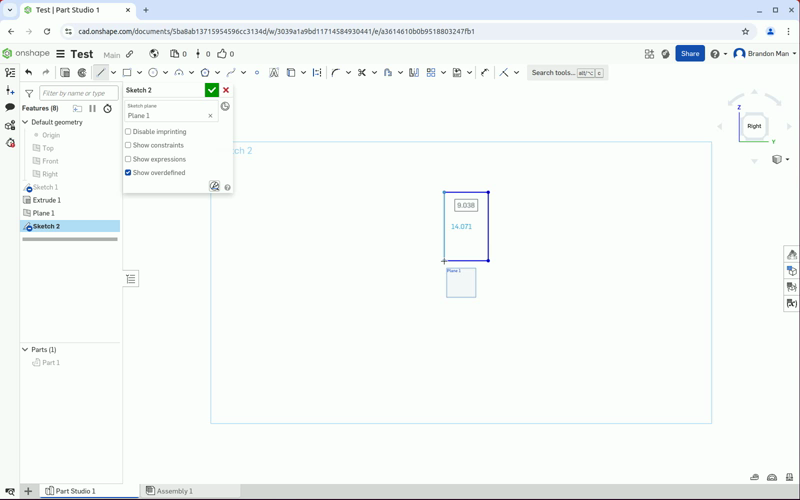
click(444, 260)
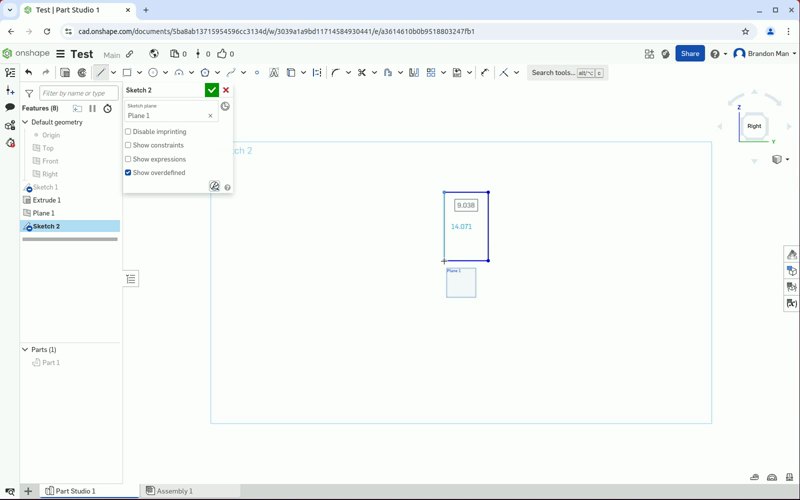
key(esc)
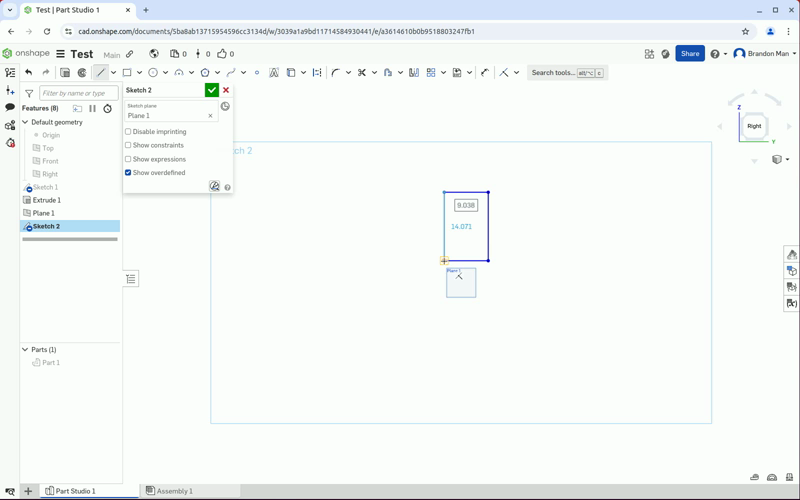
mouse_move(448, 211)
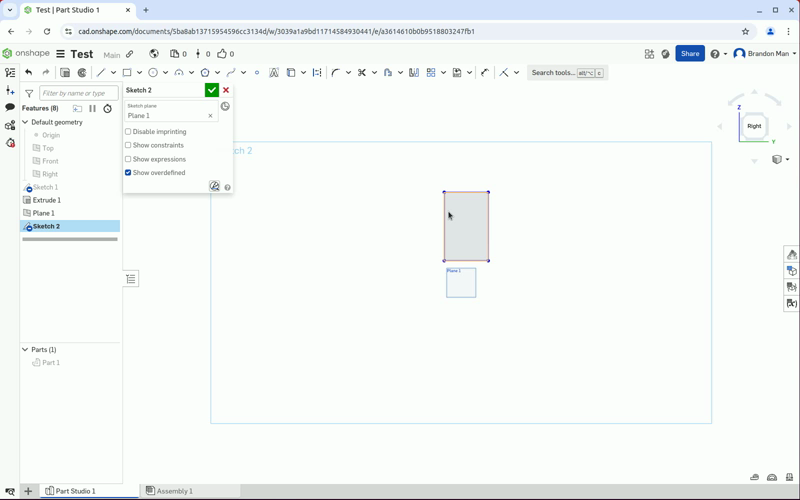
click(448, 211)
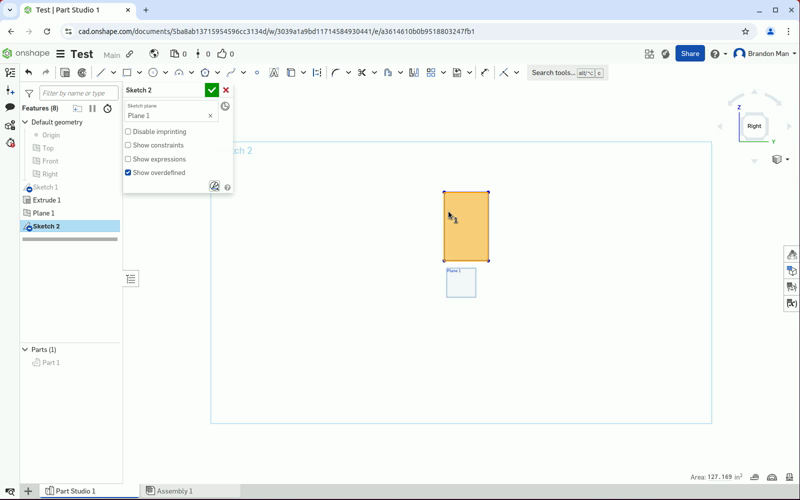
mouse_move(73, 352)
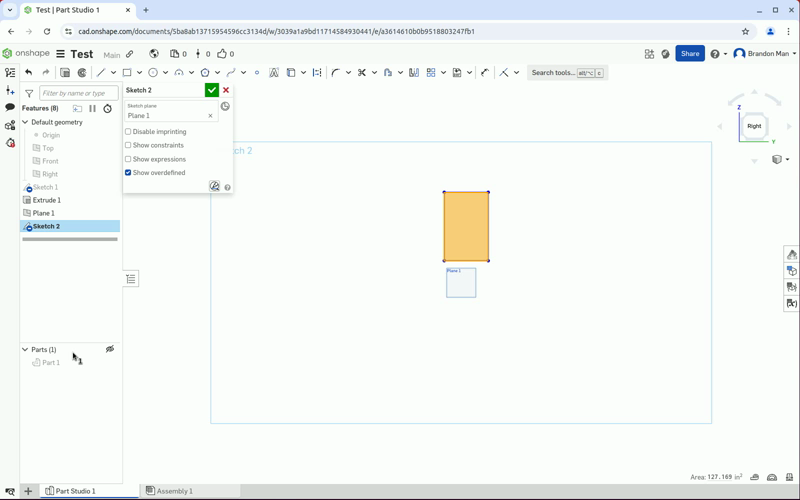
key(shift+y)
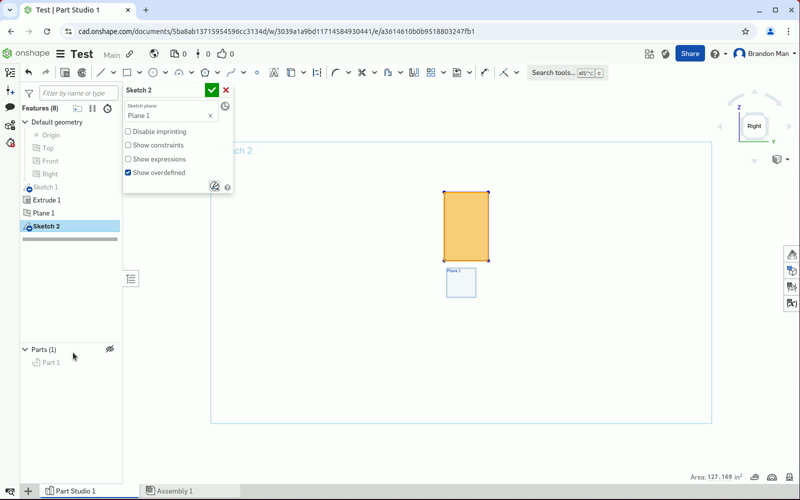
key(shift+e)
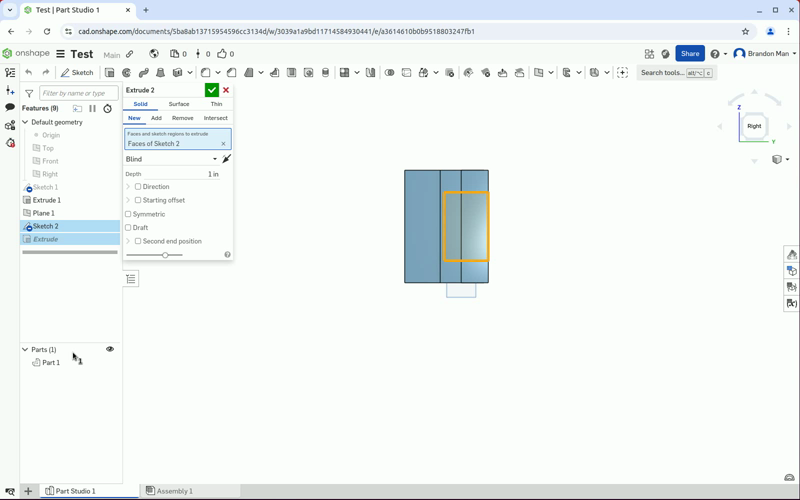
mouse_move(143, 106)
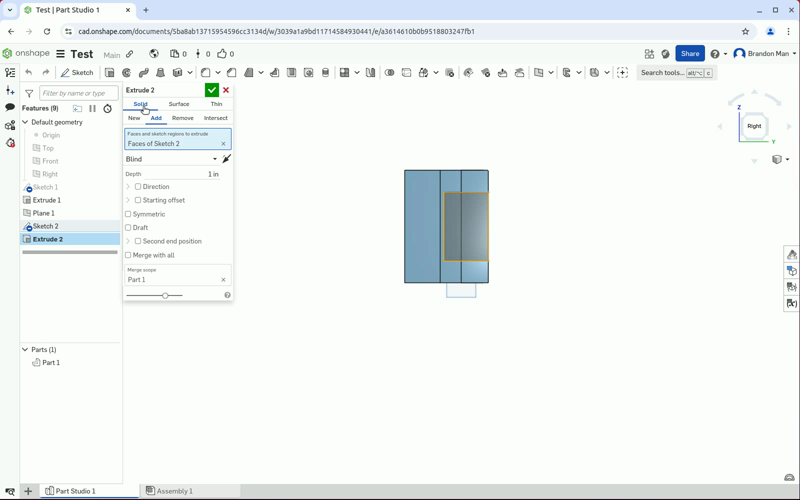
click(143, 106)
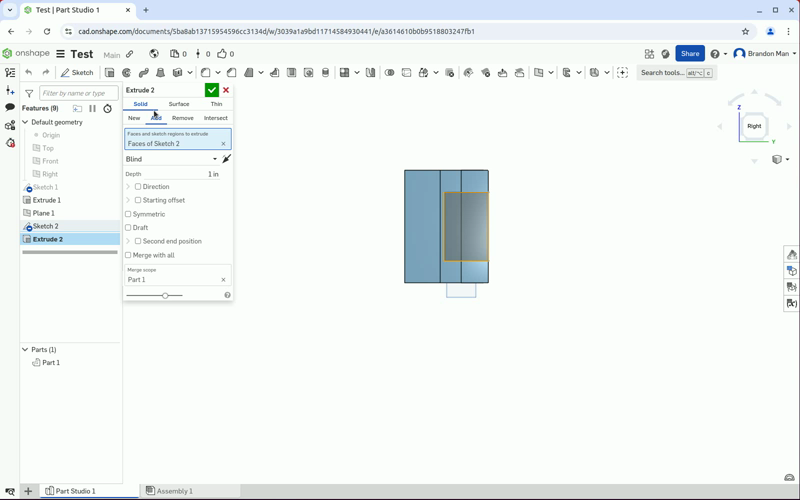
mouse_move(186, 120)
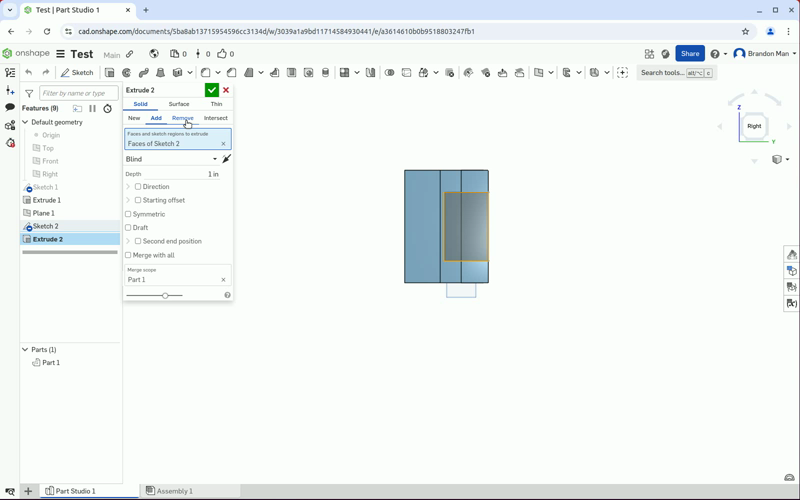
click(186, 120)
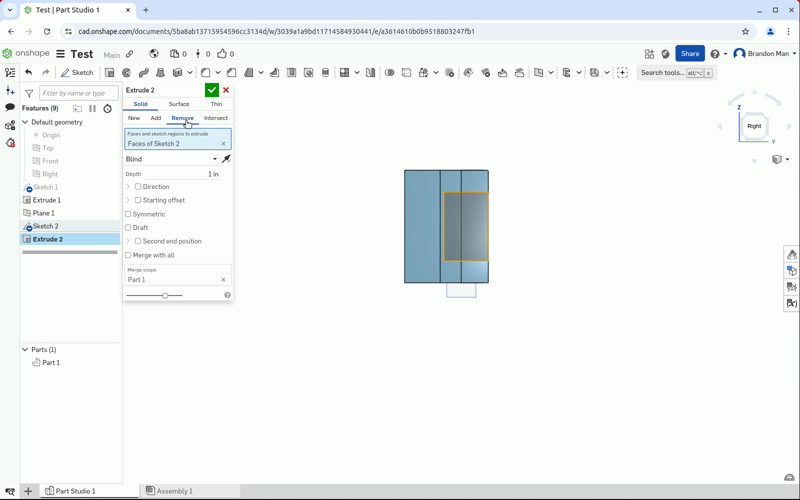
key(tab, 4)
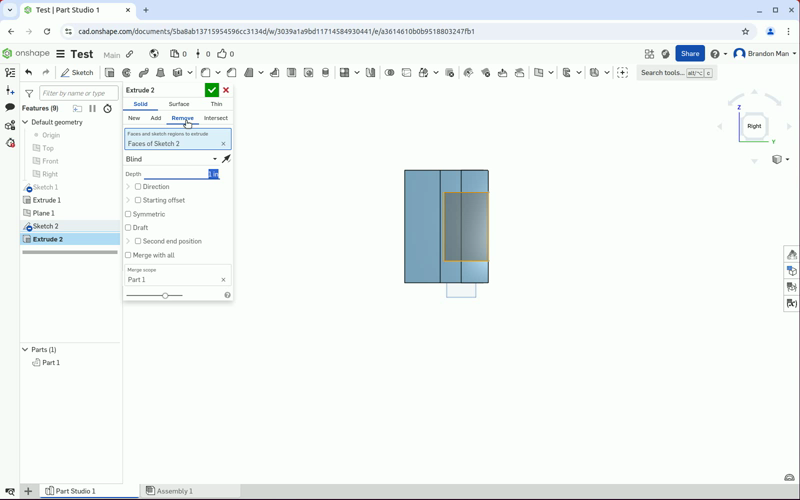
text(8.184)
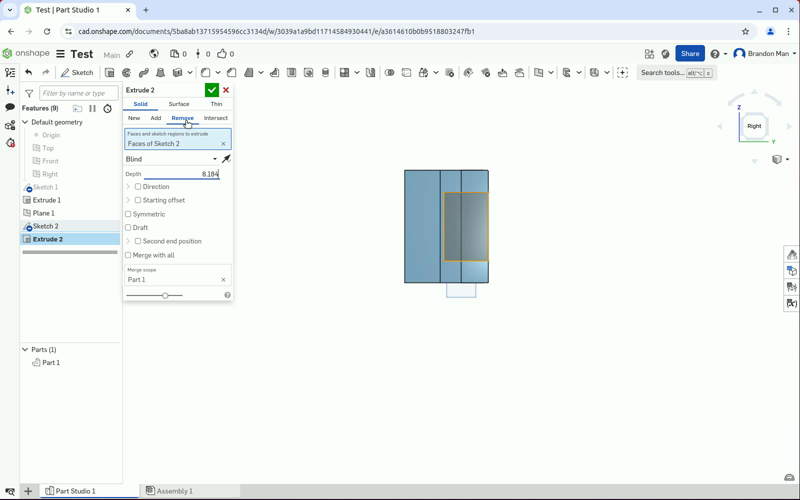
key(tab, 6)
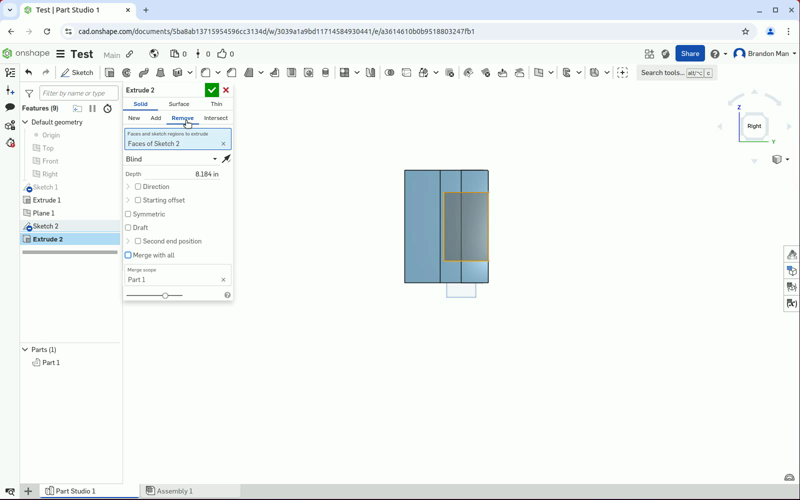
key(space)
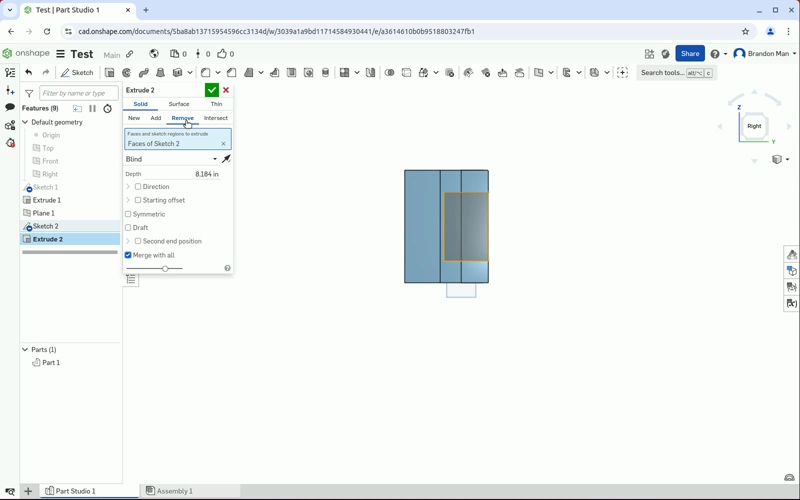
key(enter)
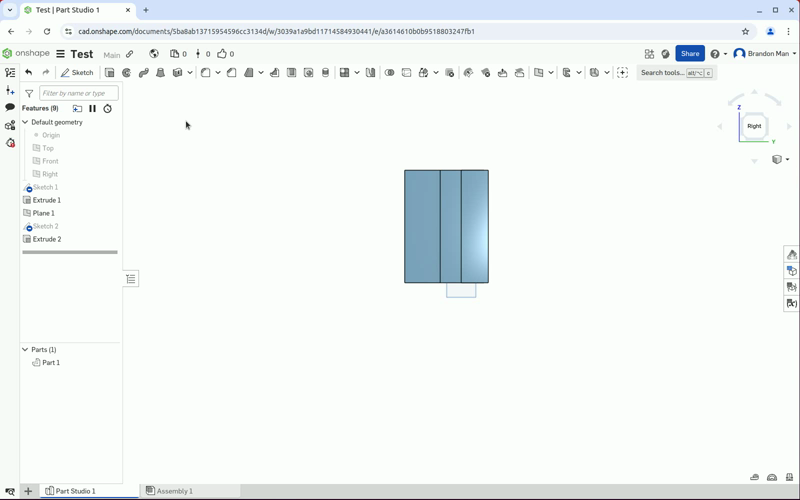
key(shift+h)
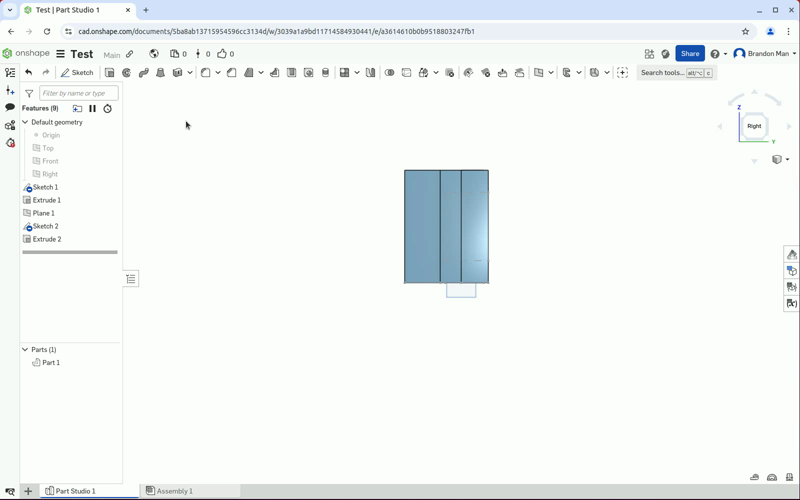
key(shift+h)
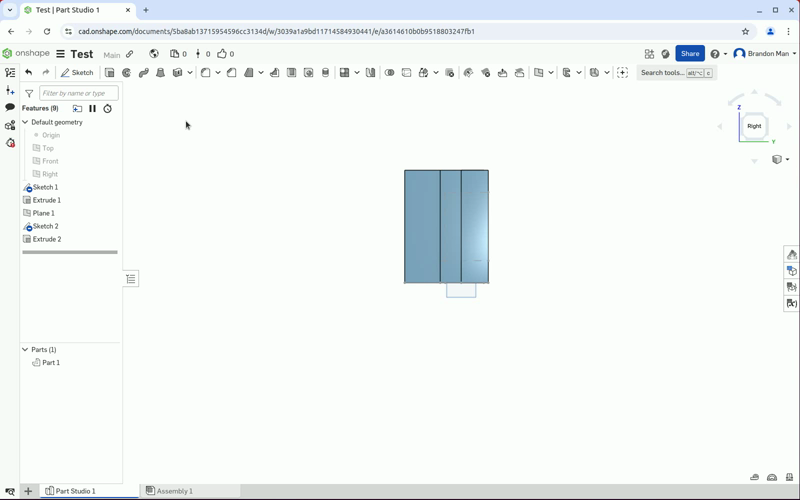
key(shift+7)
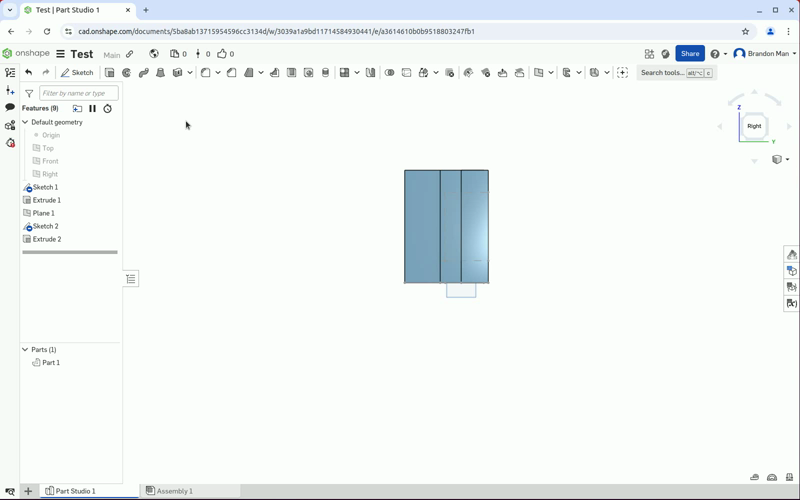
key(right, 2)
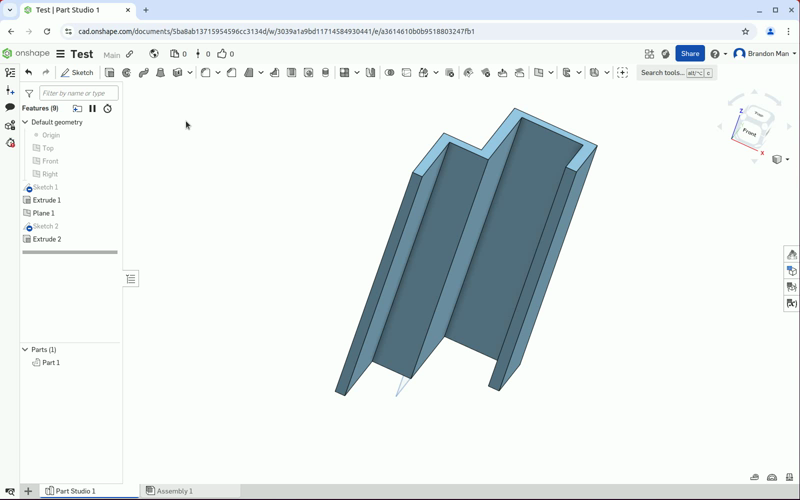
key(down, 2)
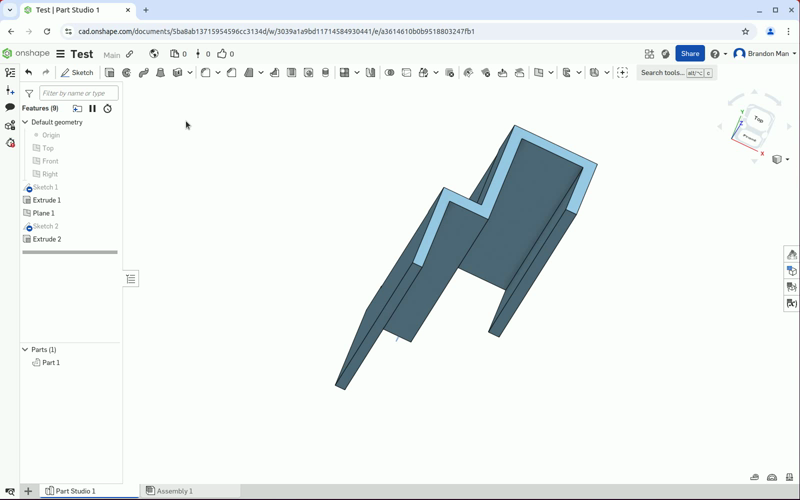
key(up, 2)
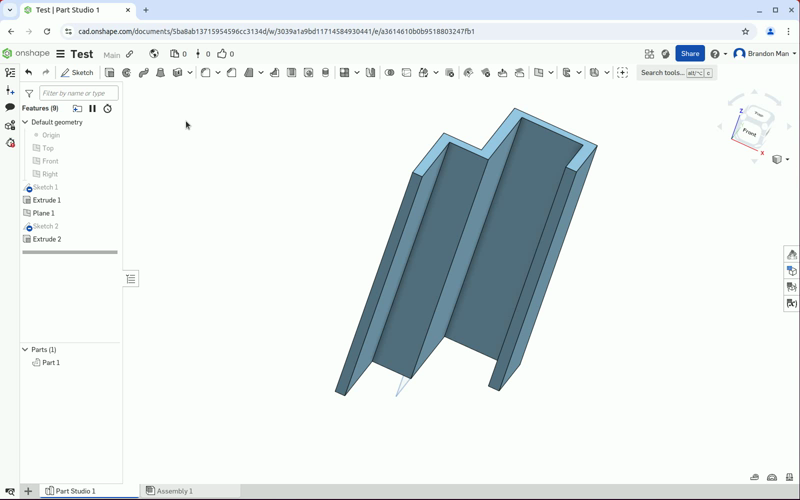
key(left, 2)
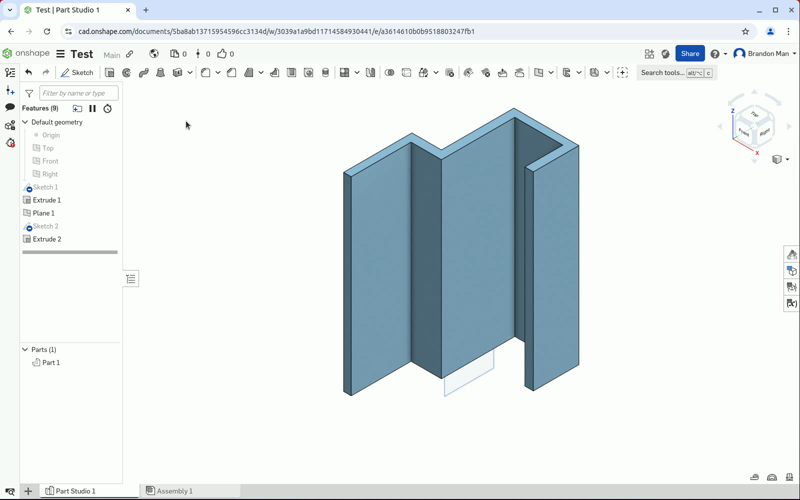
mouse_move(73, 189)
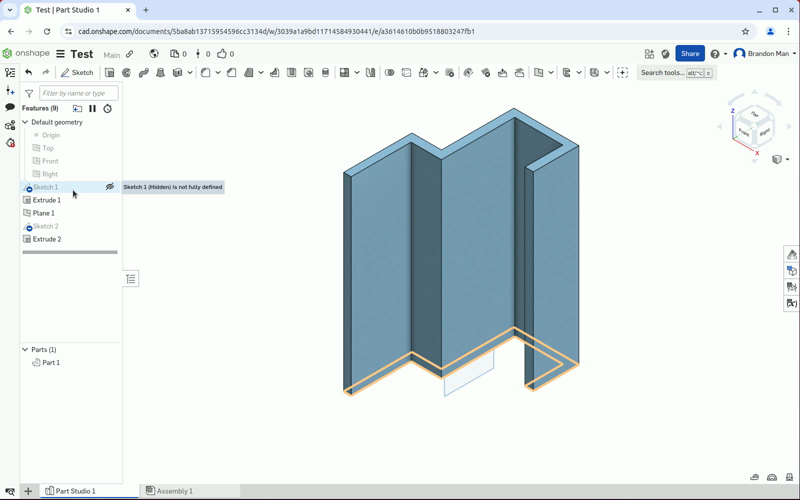
click(73, 189)